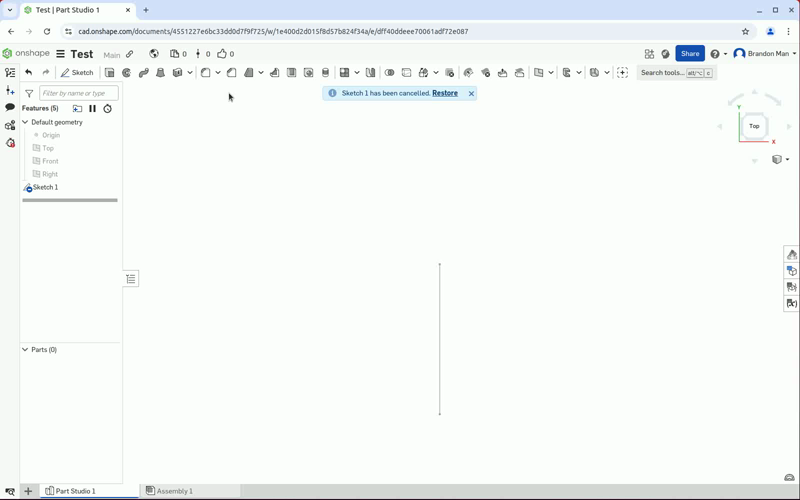
key(shift+h)
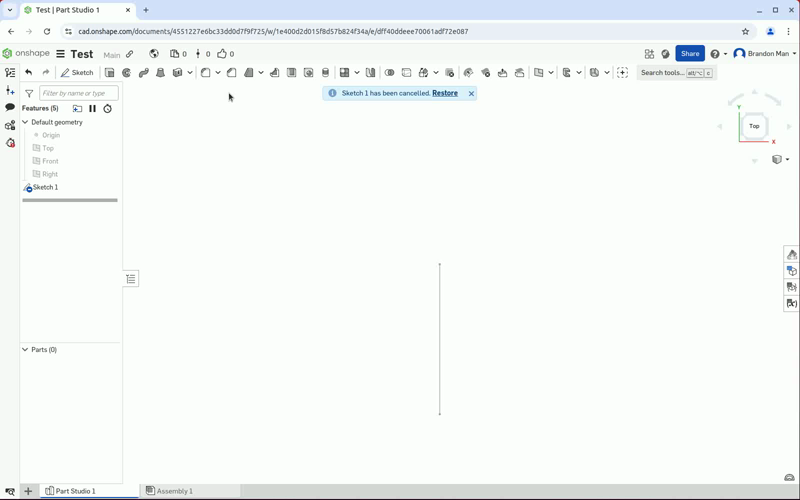
key(shift+s)
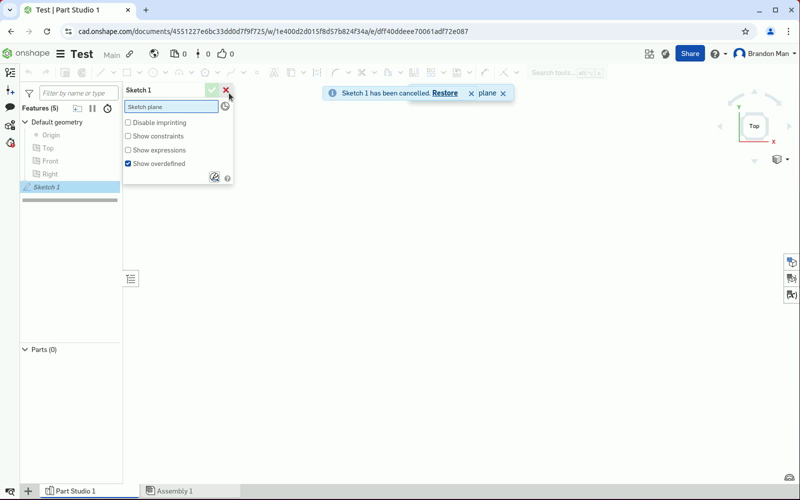
mouse_move(73, 150)
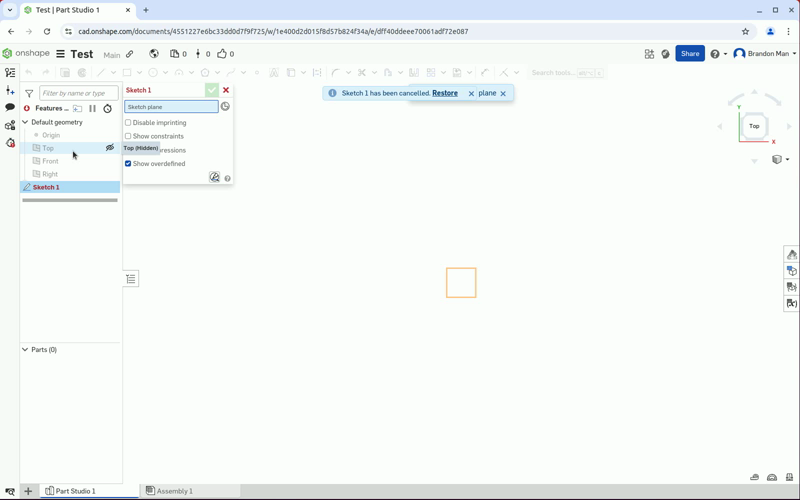
click(73, 150)
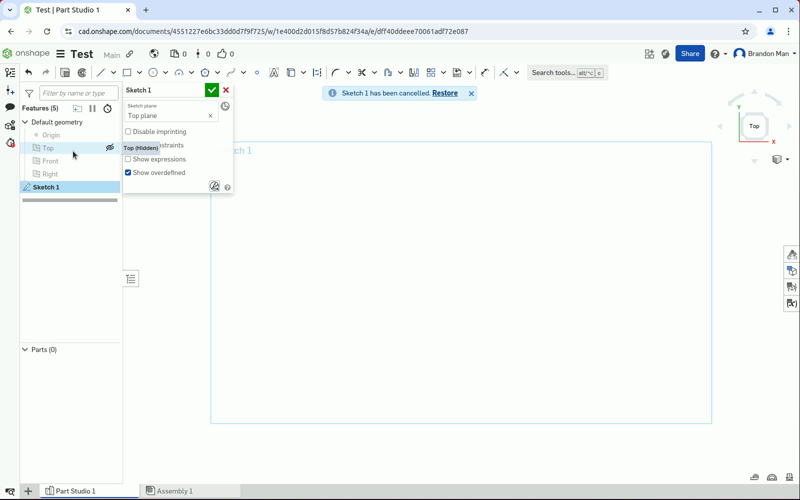
mouse_move(73, 352)
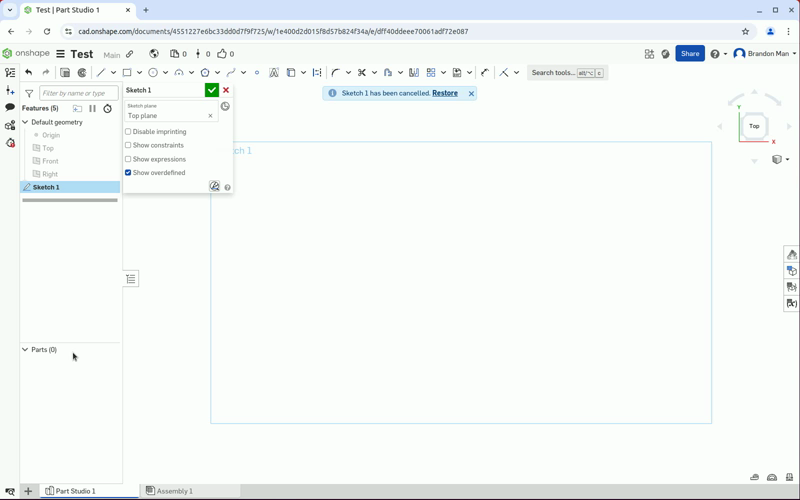
key(y)
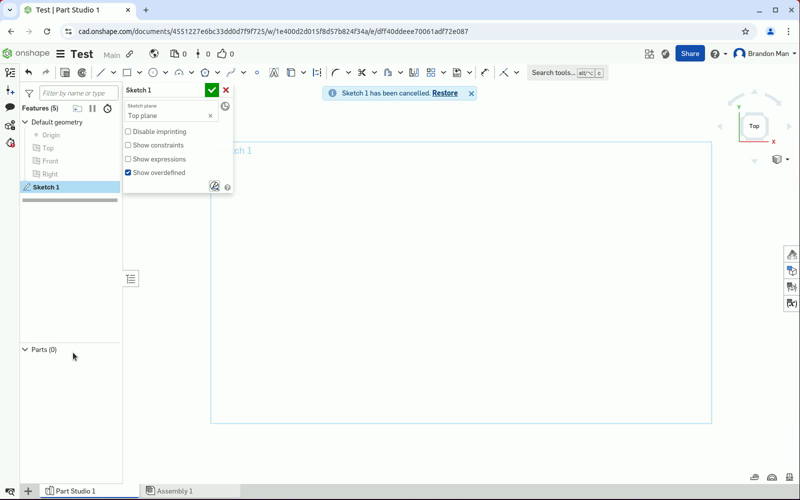
key(l)
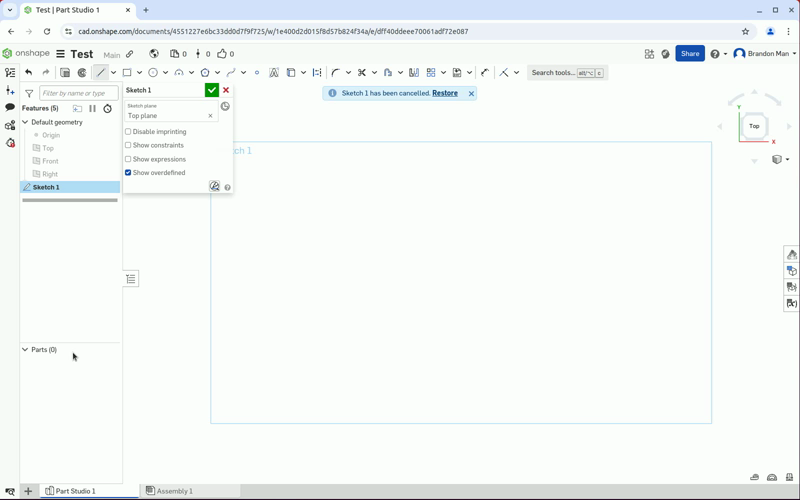
key_down(shift)
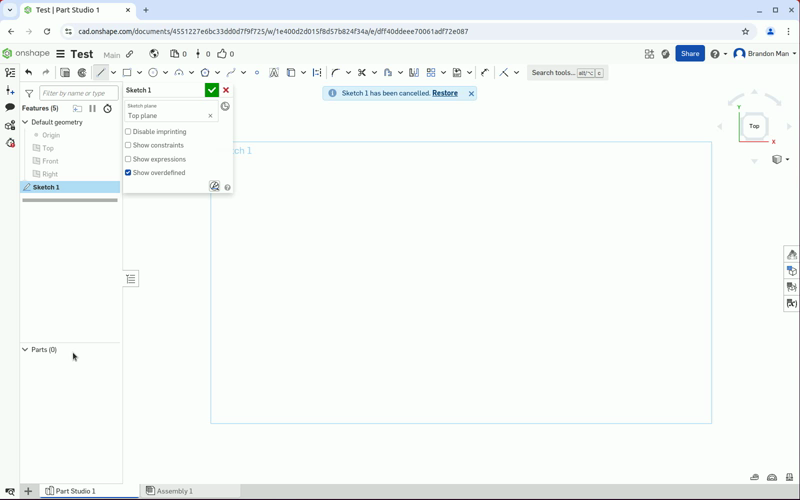
mouse_move(460, 290)
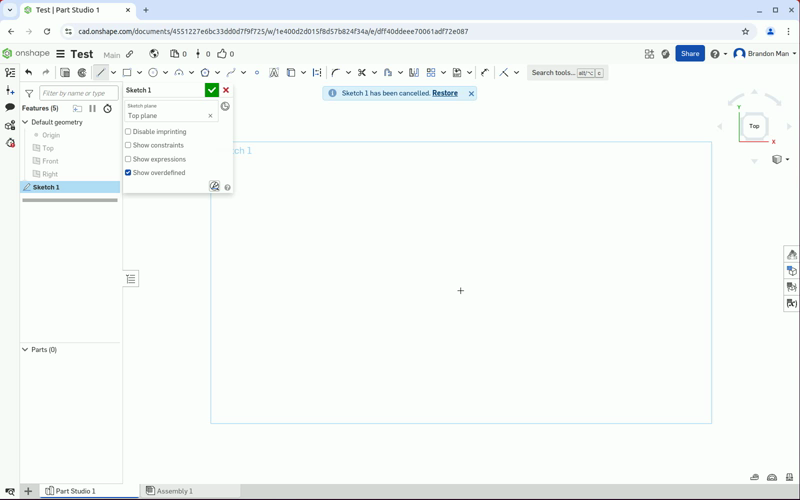
click(460, 290)
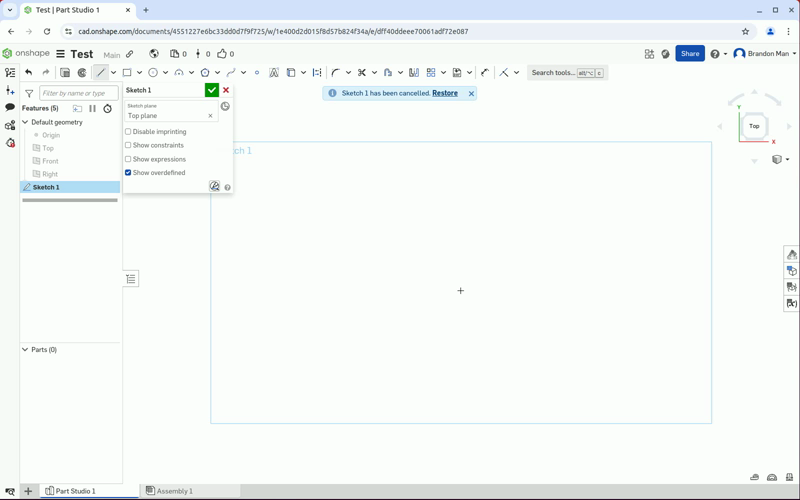
key_up(shift)
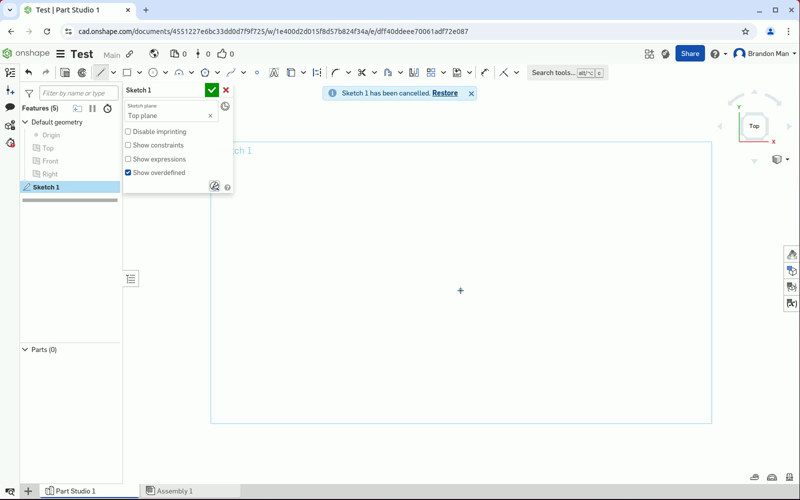
key_down(shift)
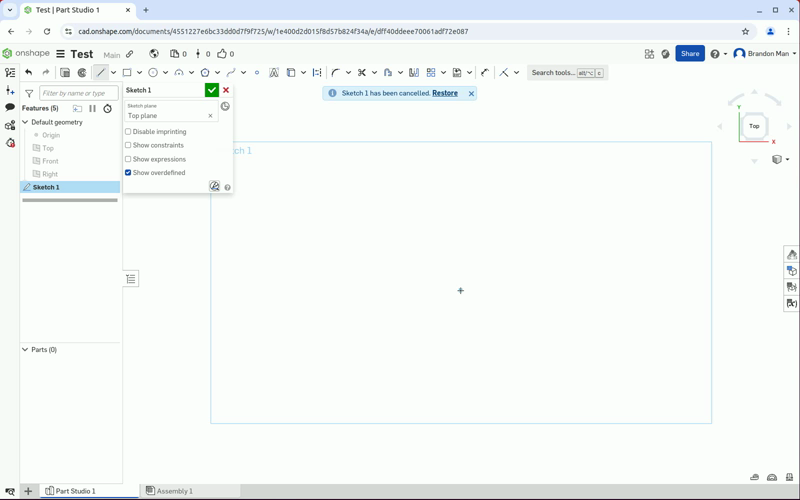
mouse_move(490, 290)
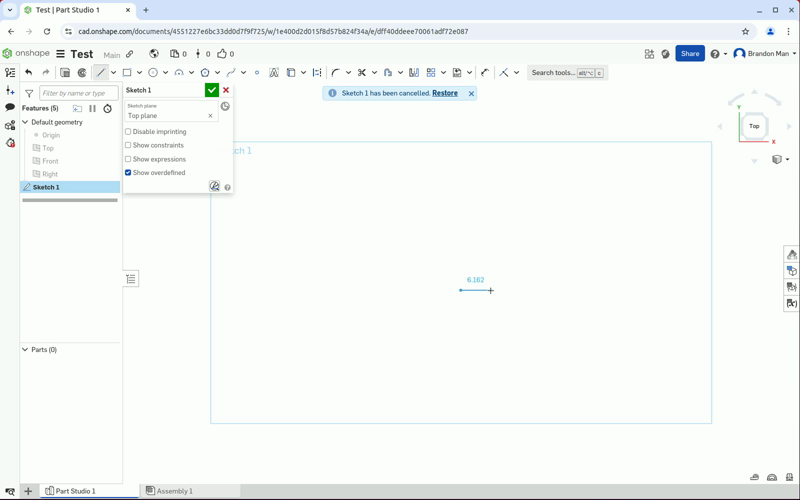
mouse_move(468, 290)
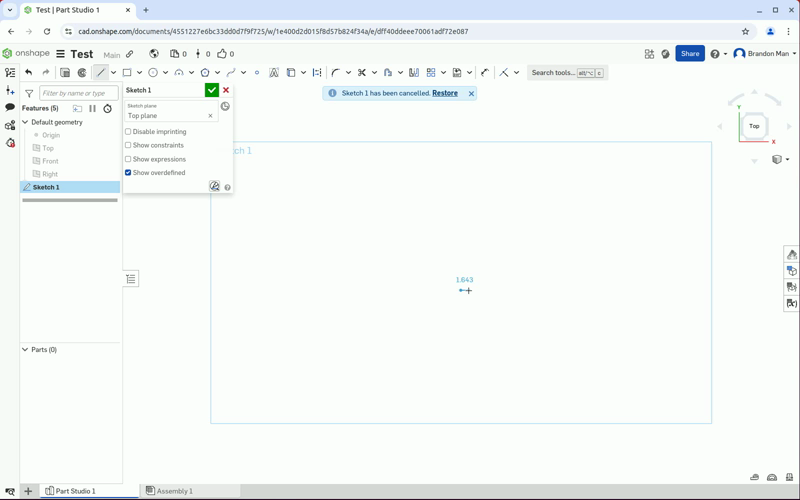
click(468, 290)
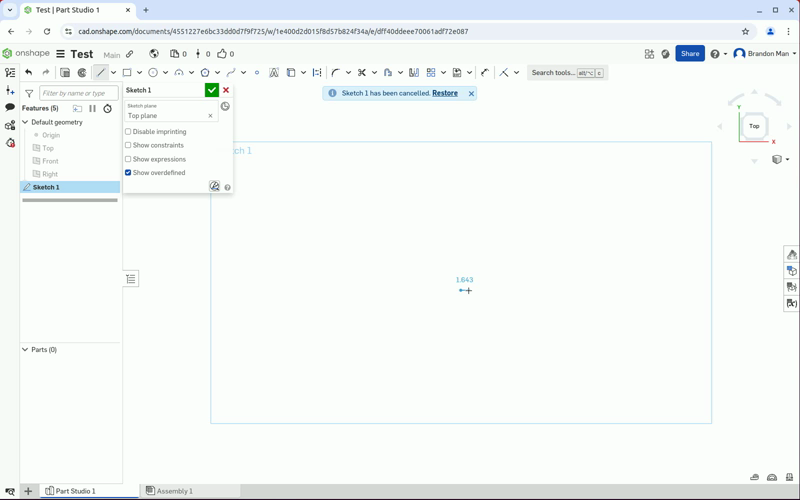
key_up(shift)
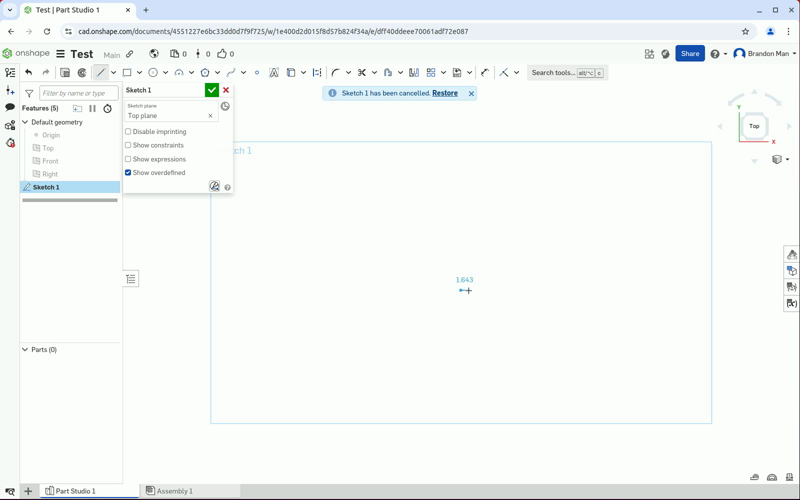
key_down(shift)
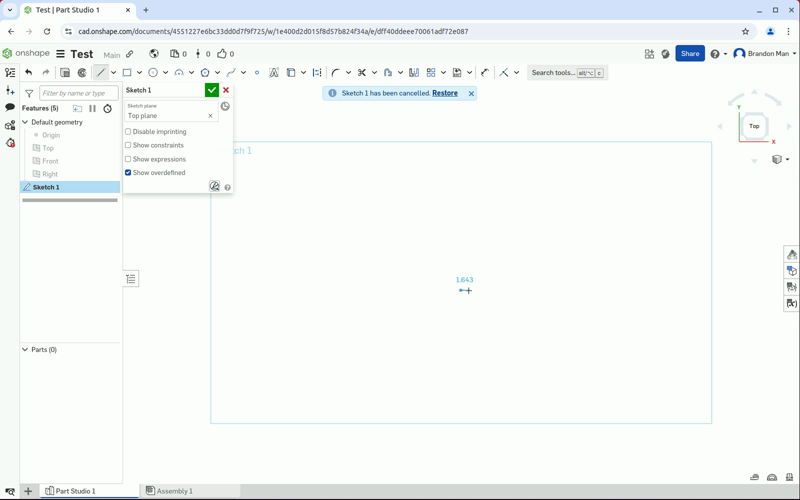
mouse_move(498, 290)
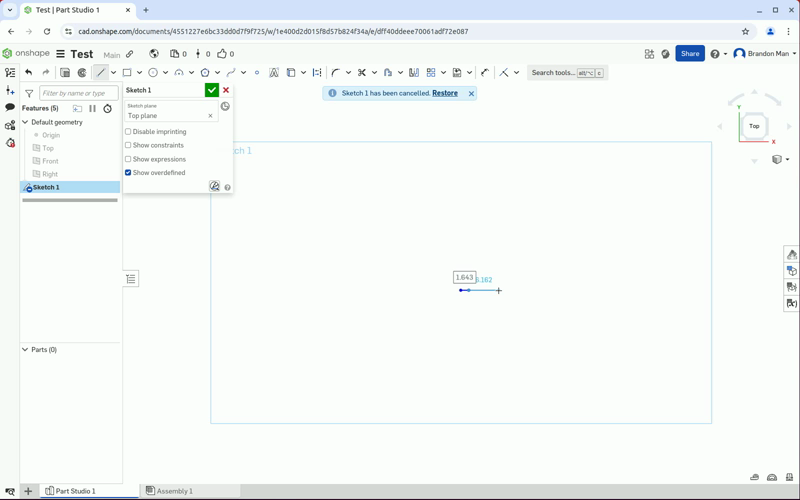
mouse_move(468, 281)
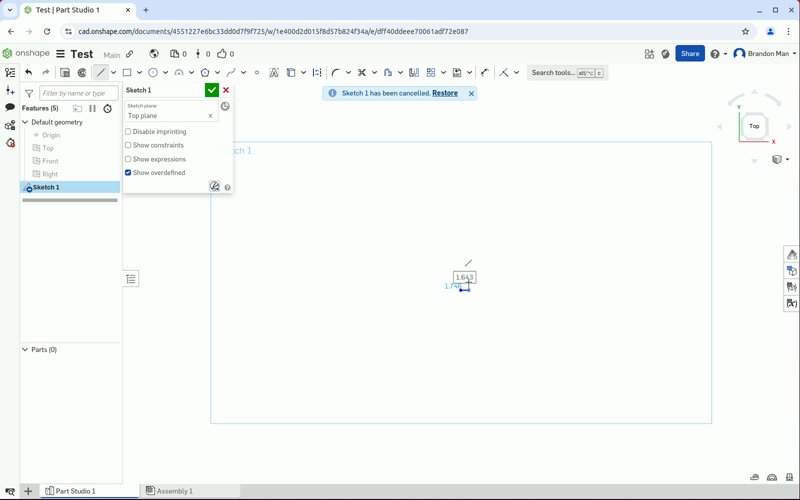
click(468, 281)
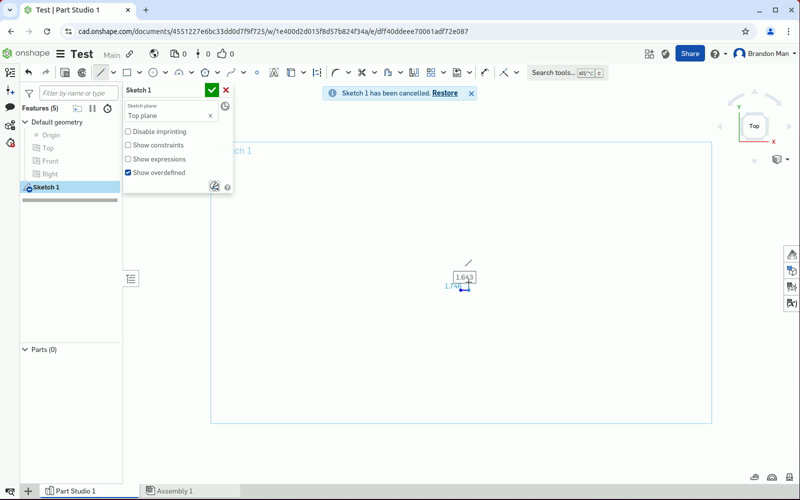
key_up(shift)
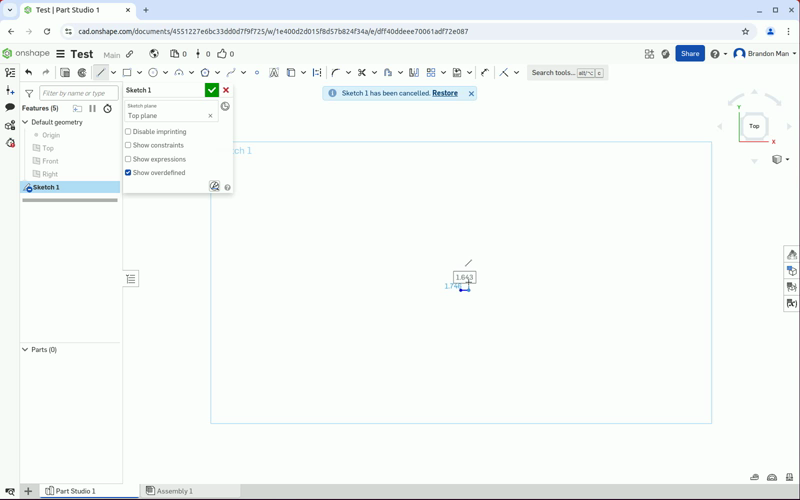
key_down(shift)
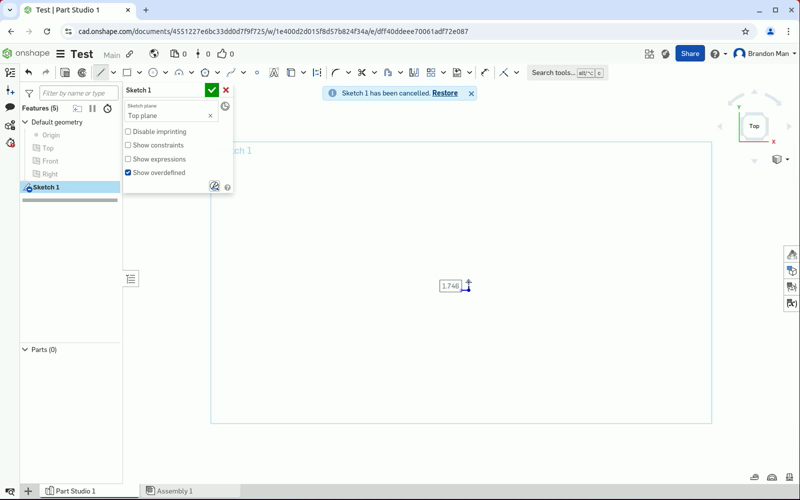
mouse_move(498, 281)
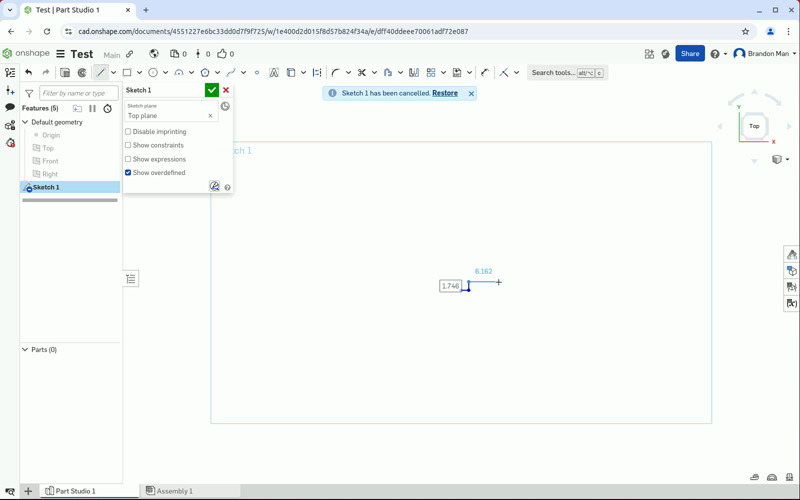
mouse_move(460, 281)
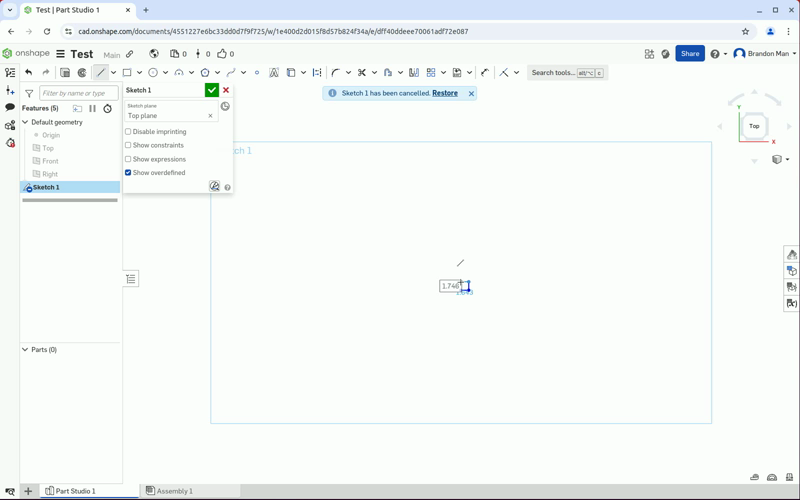
click(460, 281)
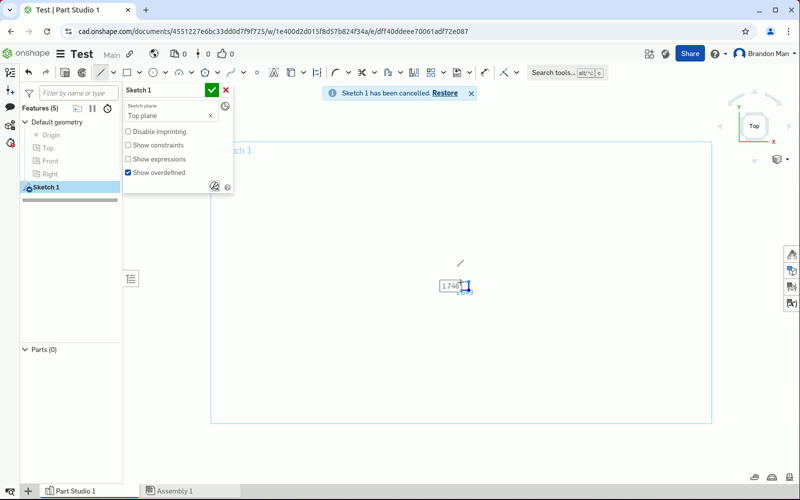
key_up(shift)
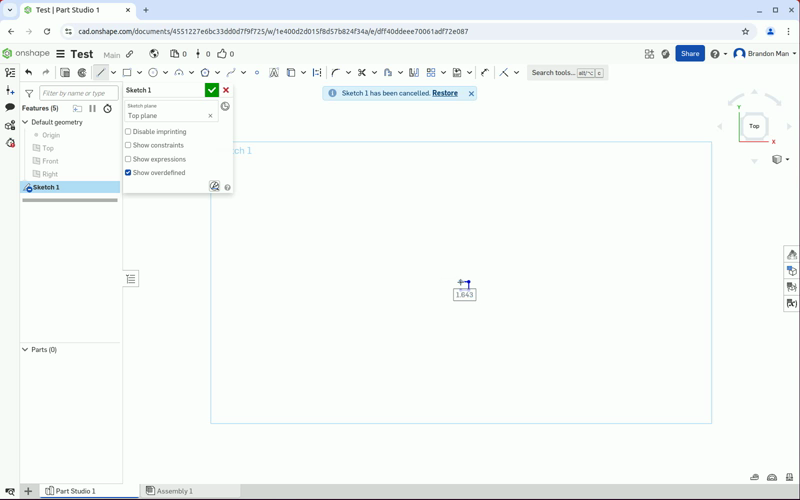
mouse_move(490, 281)
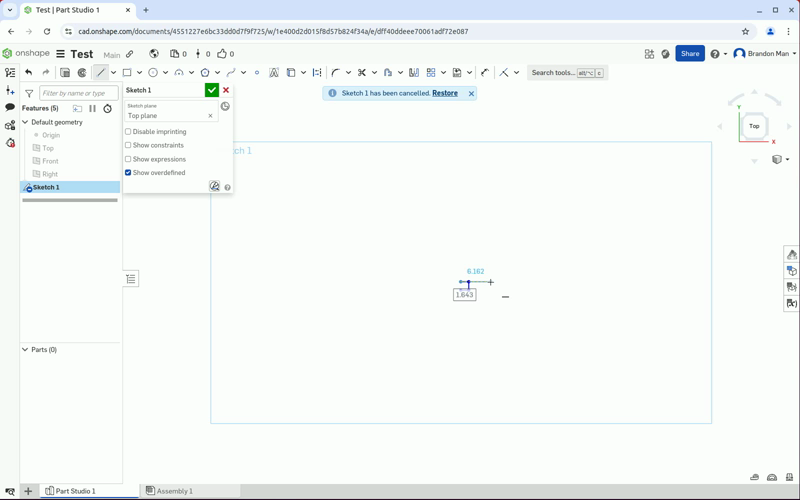
key_down(shift)
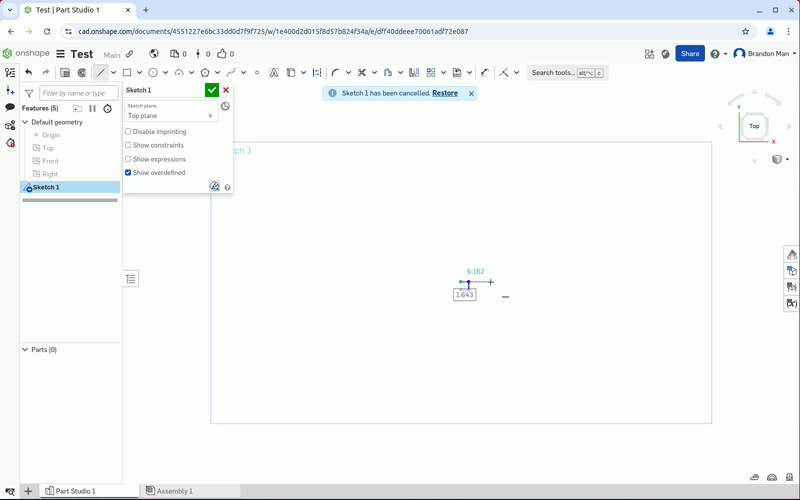
mouse_move(460, 290)
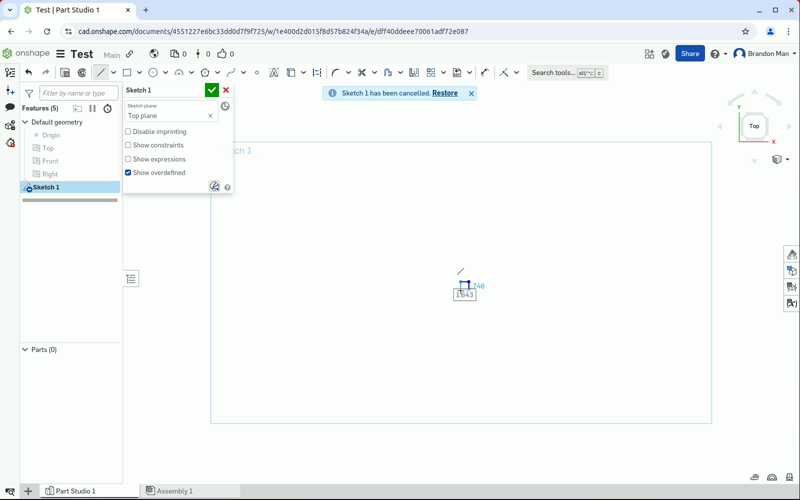
key_up(shift)
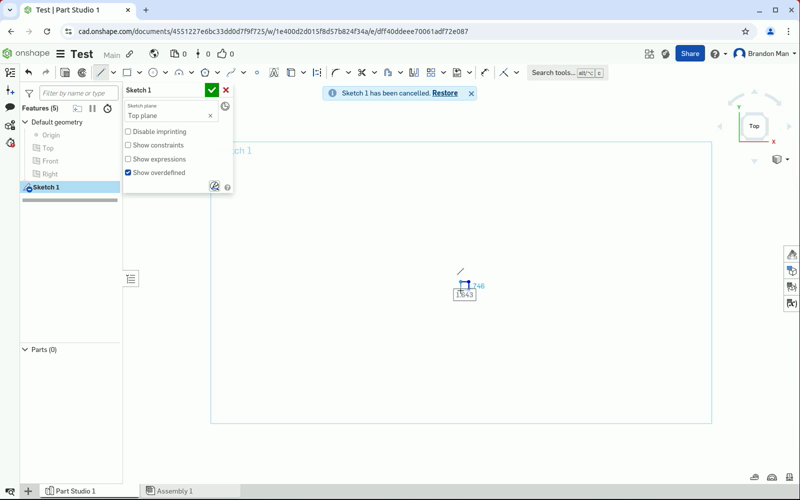
click(460, 290)
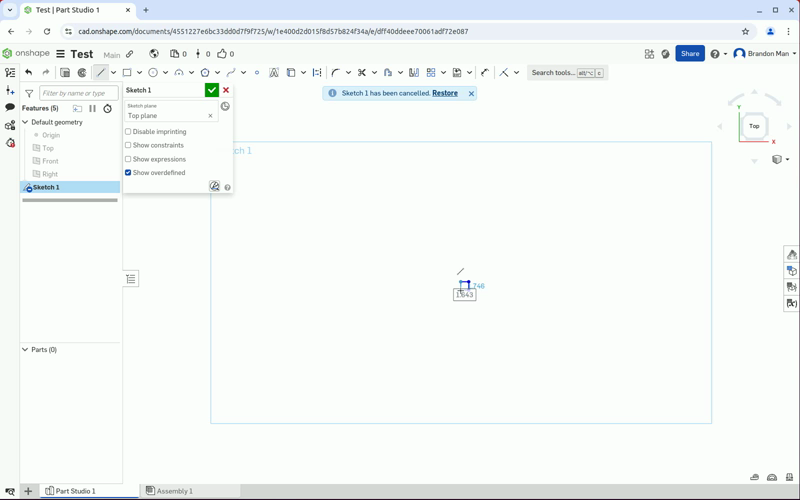
key(esc)
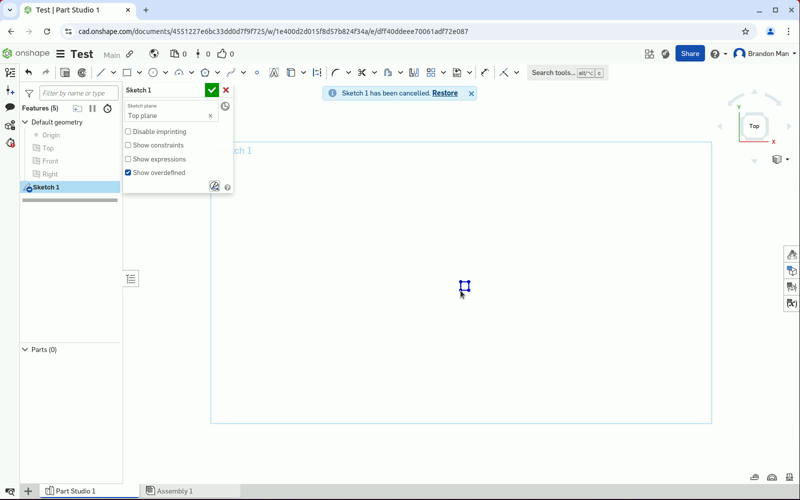
mouse_move(465, 283)
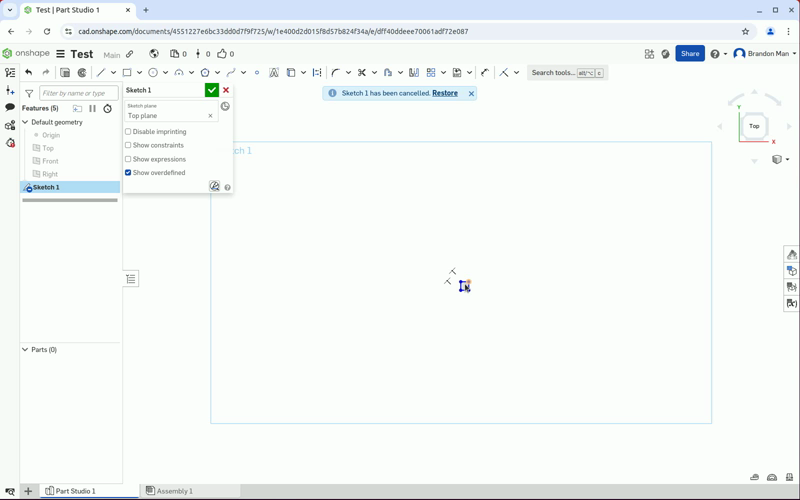
scroll(6)
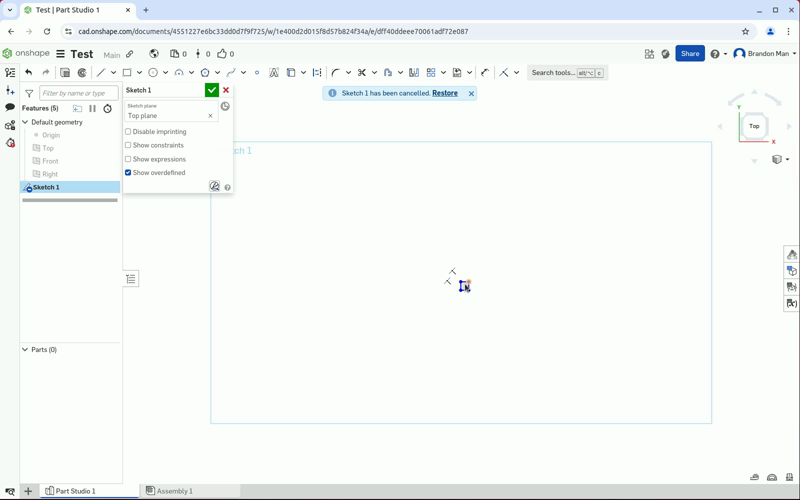
scroll(6)
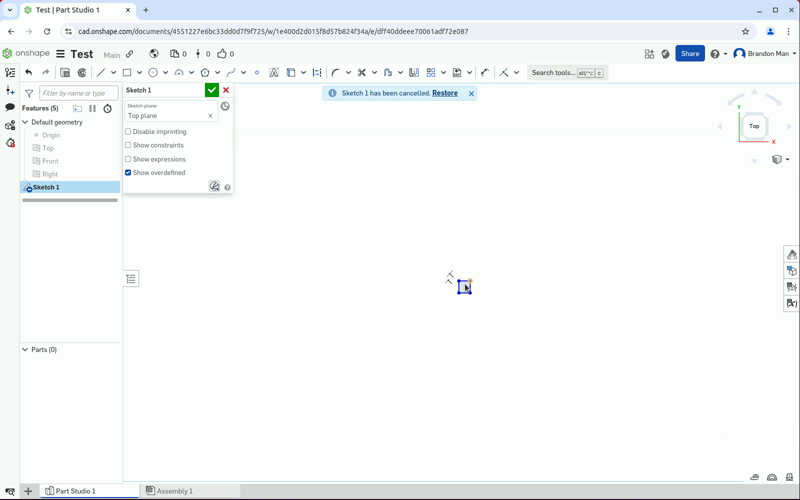
scroll(6)
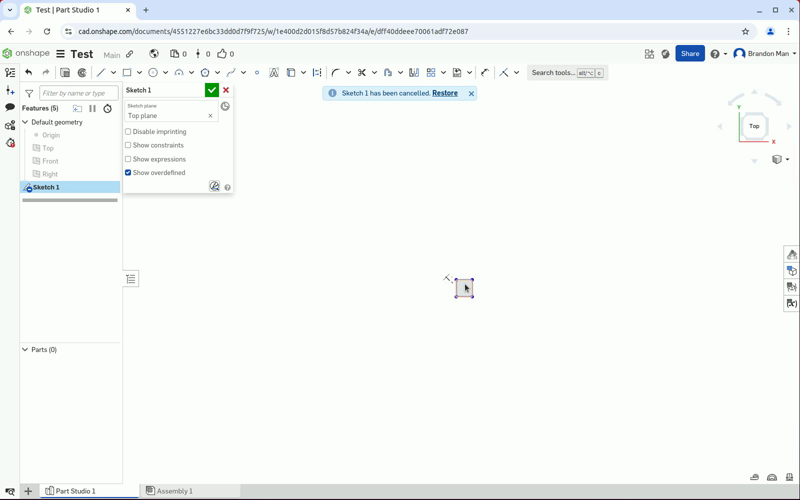
scroll(6)
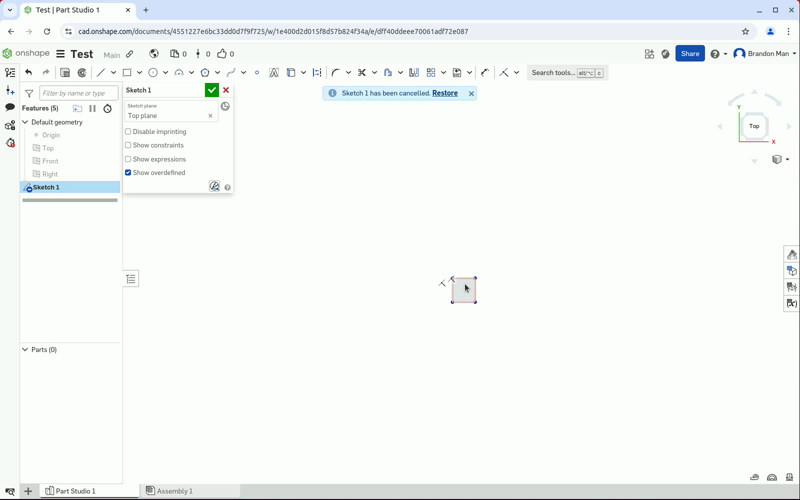
scroll(6)
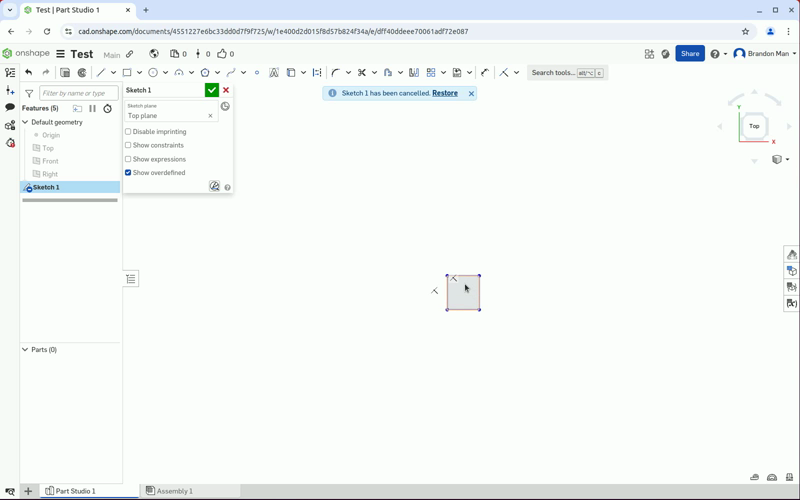
scroll(6)
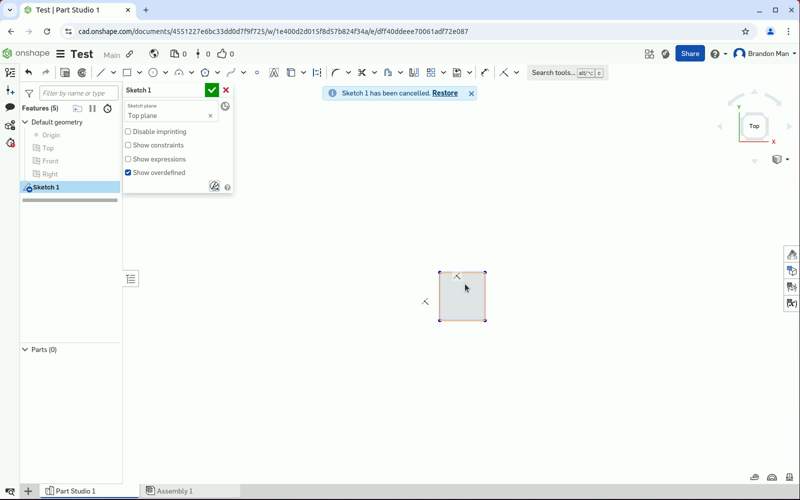
scroll(6)
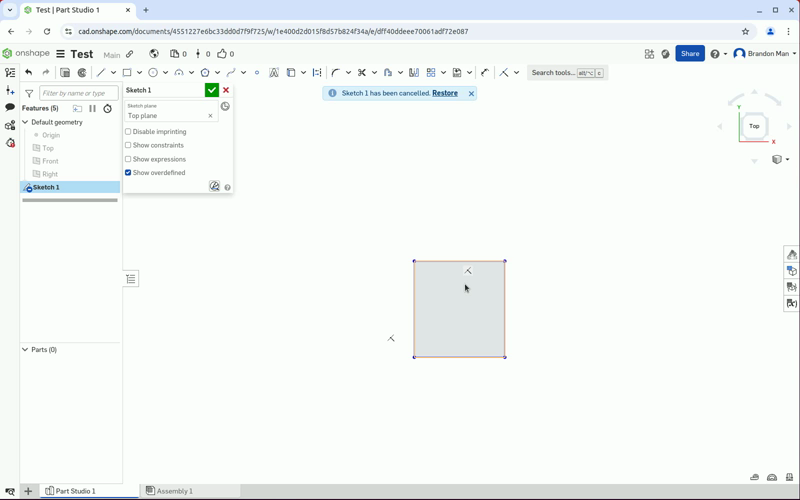
click(465, 283)
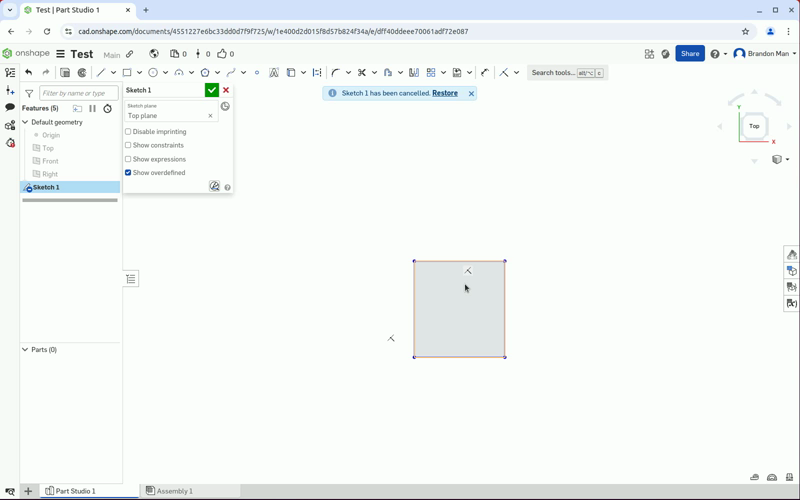
scroll(-6)
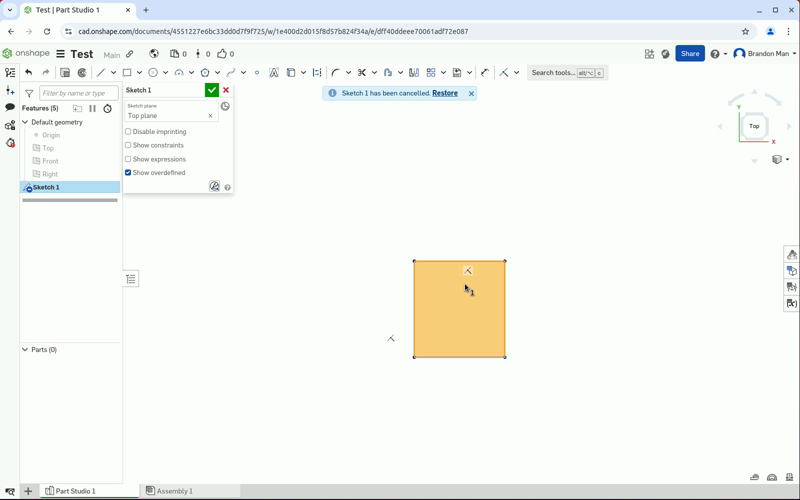
scroll(-6)
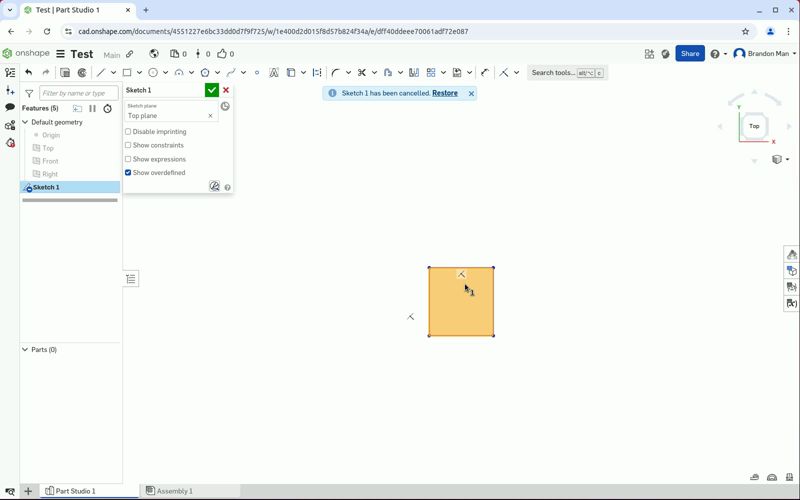
scroll(-6)
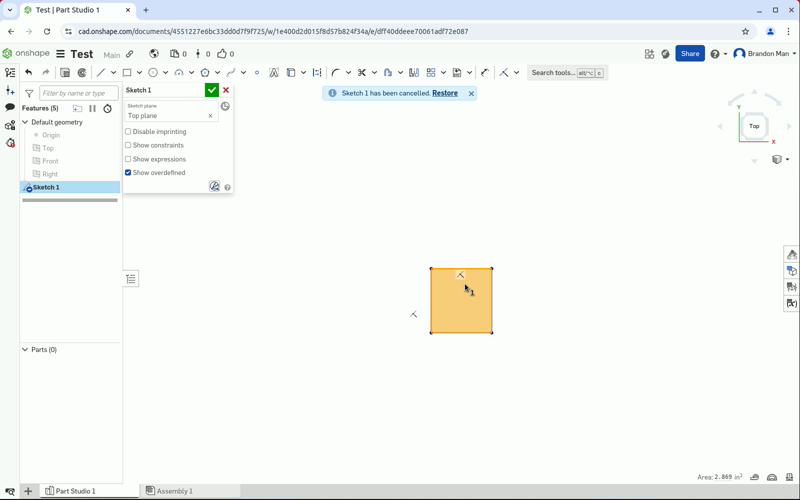
scroll(-6)
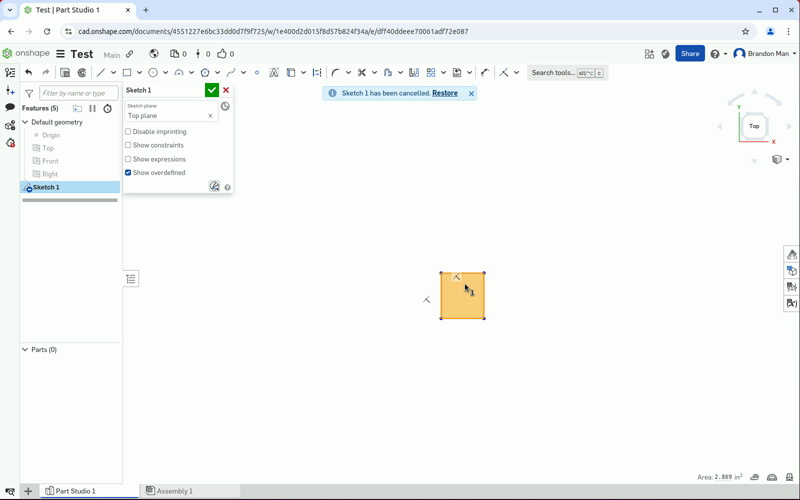
scroll(-6)
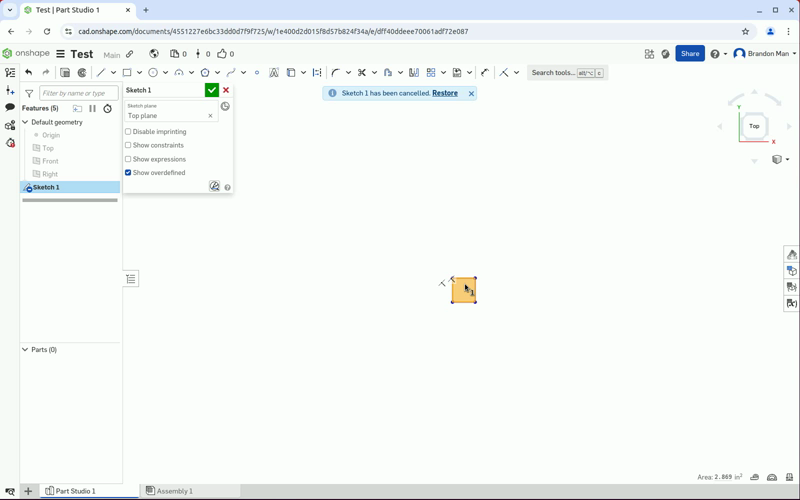
scroll(-6)
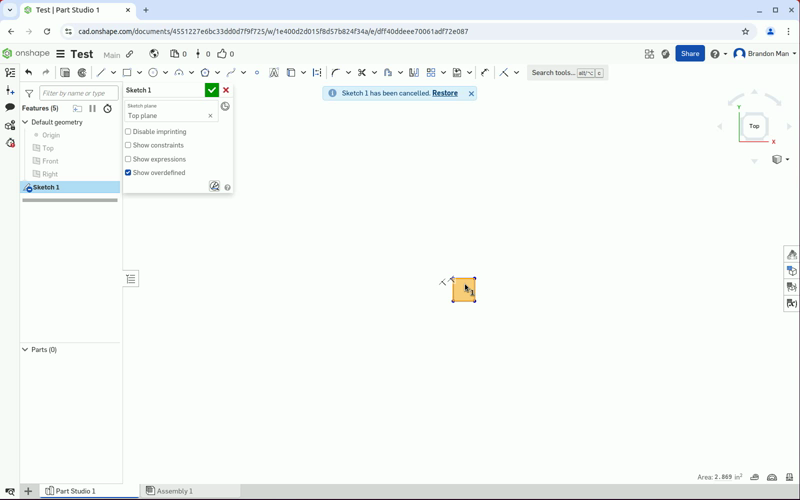
scroll(-6)
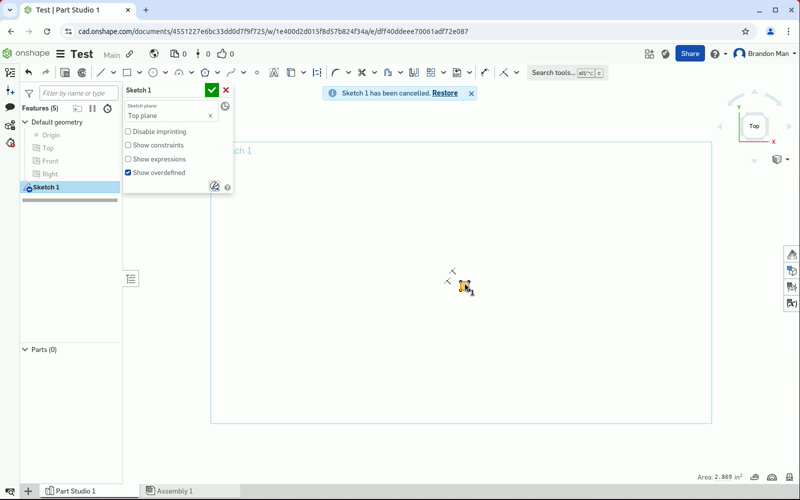
mouse_move(73, 352)
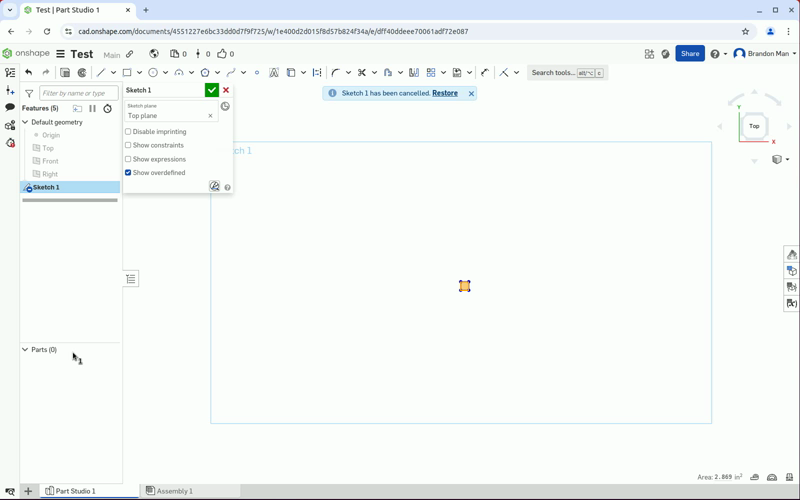
key(shift+y)
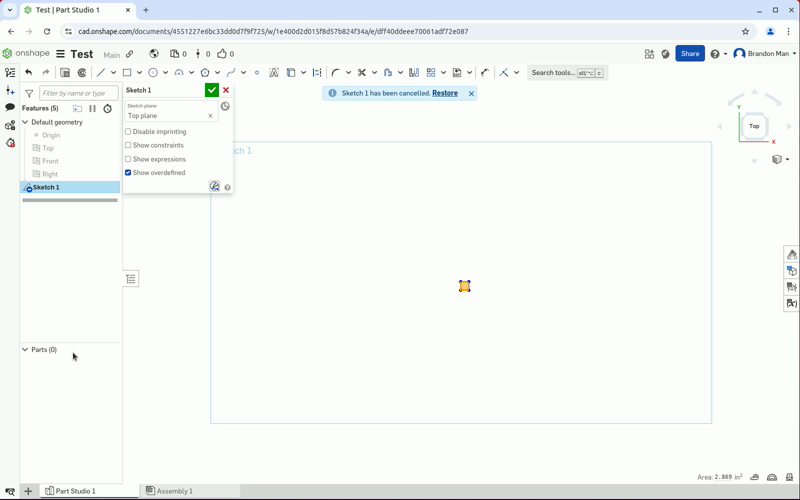
key(shift+e)
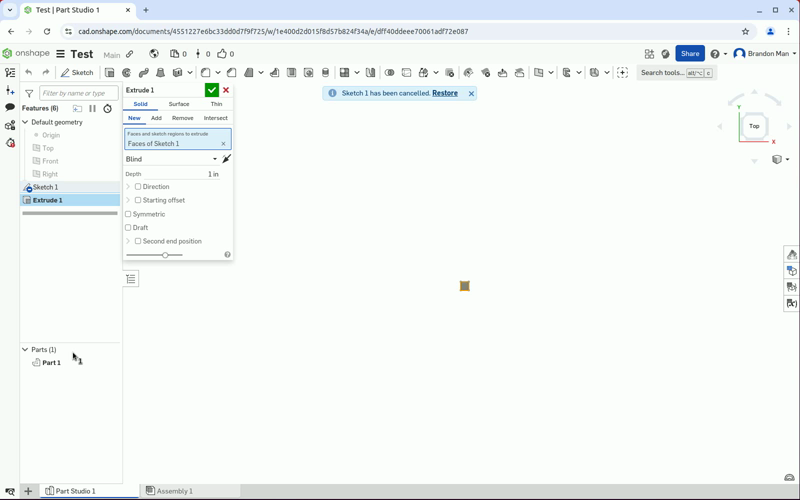
mouse_move(143, 106)
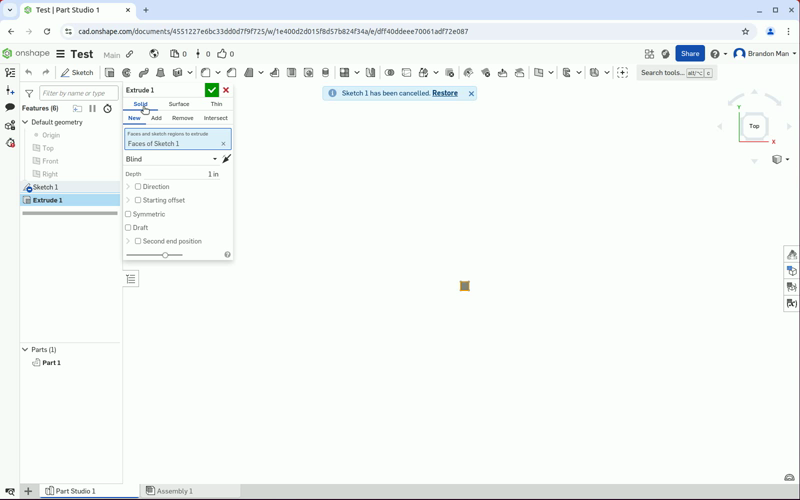
click(143, 106)
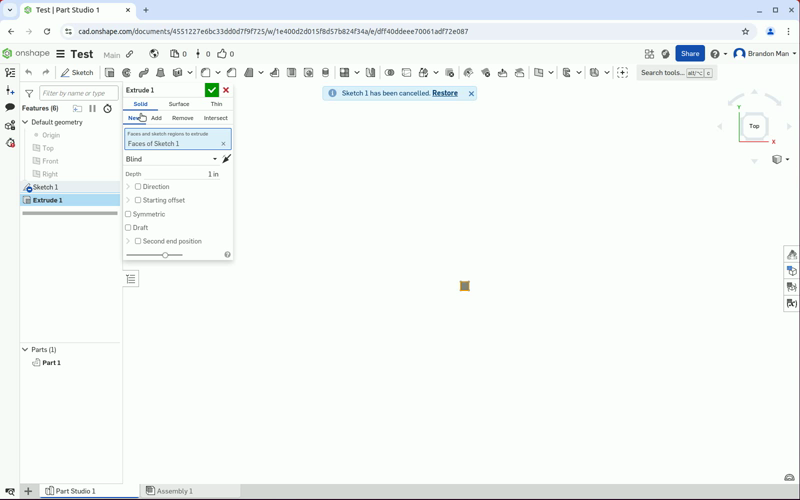
mouse_move(137, 120)
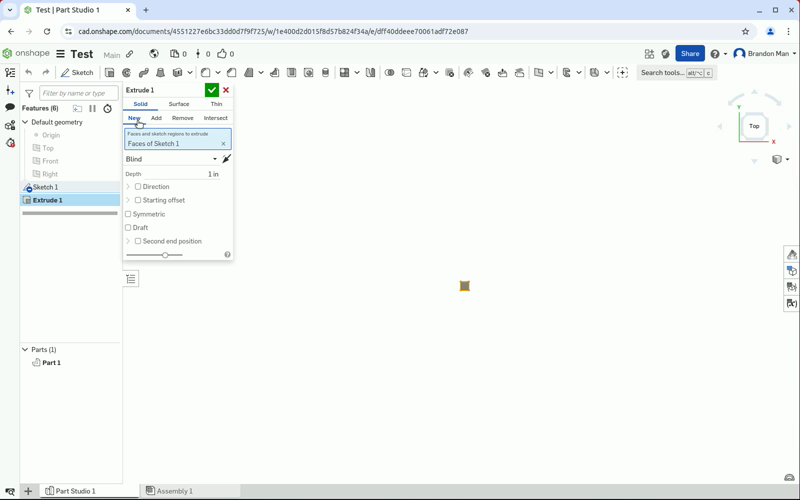
click(137, 120)
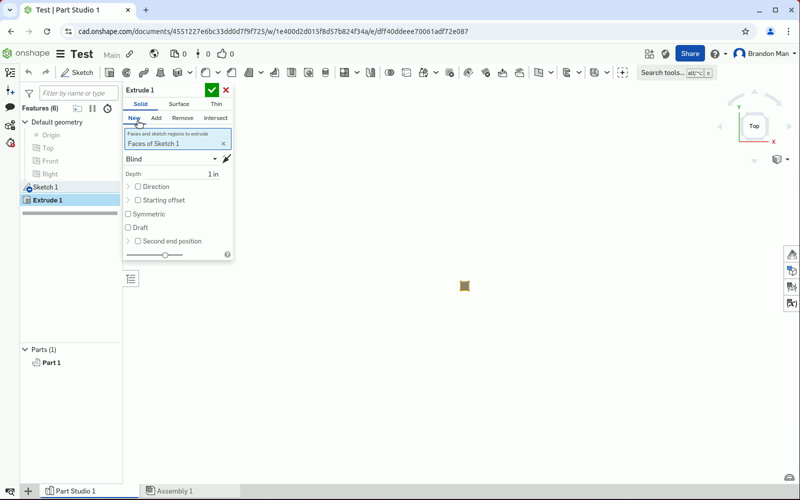
key(tab, 4)
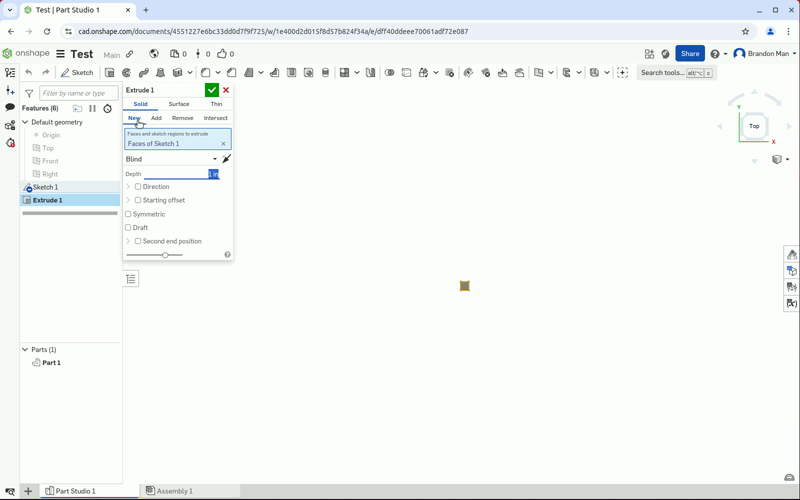
text(23.108)
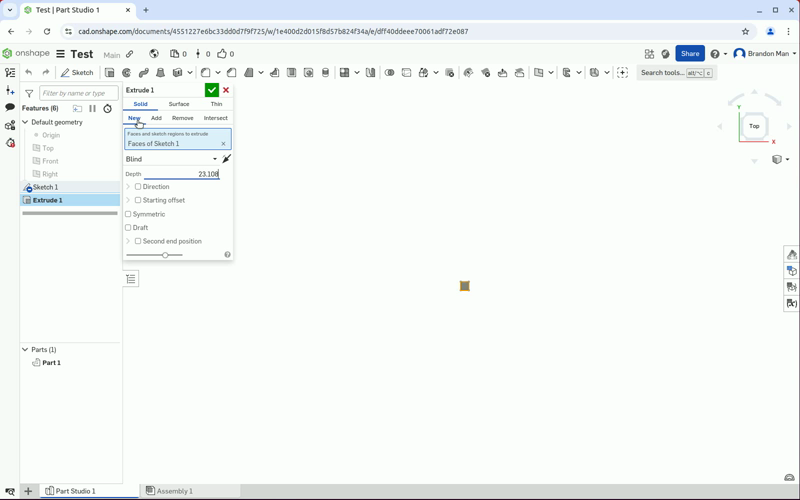
key(enter)
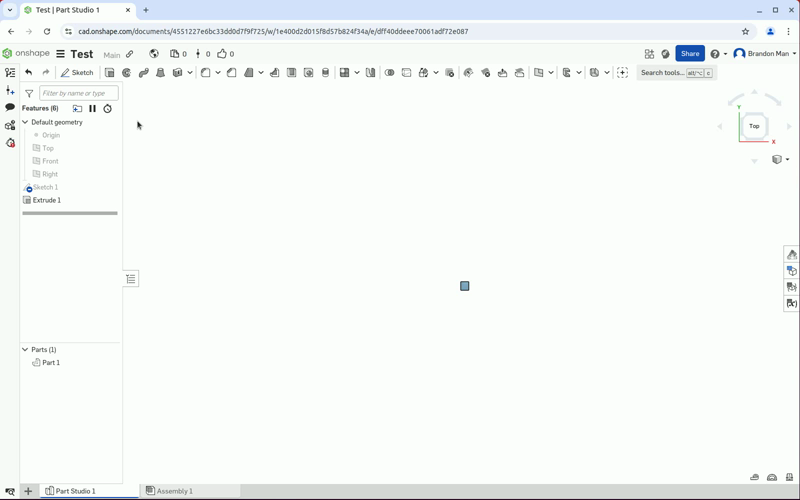
key(shift+h)
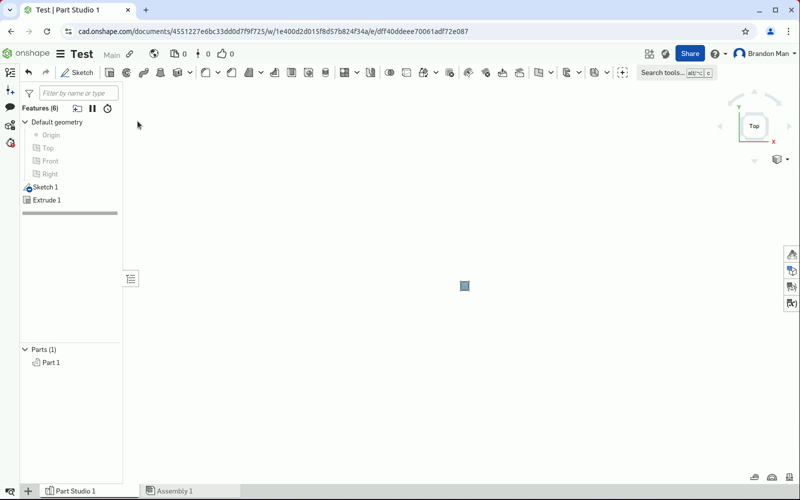
key(shift+h)
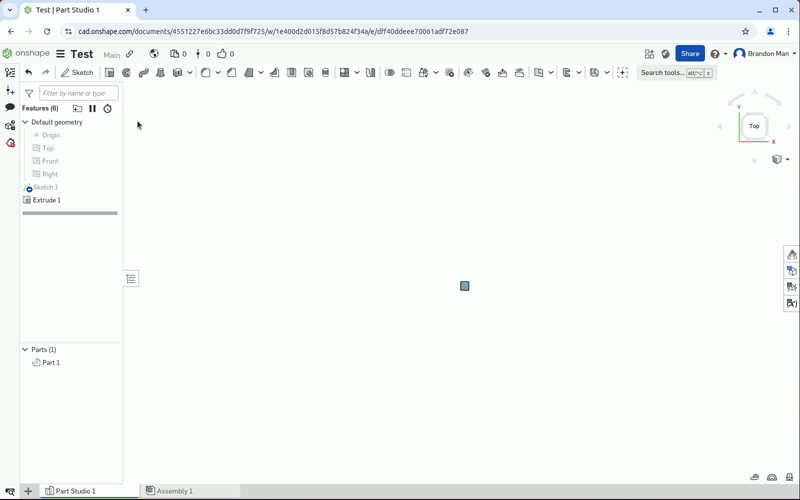
mouse_move(73, 189)
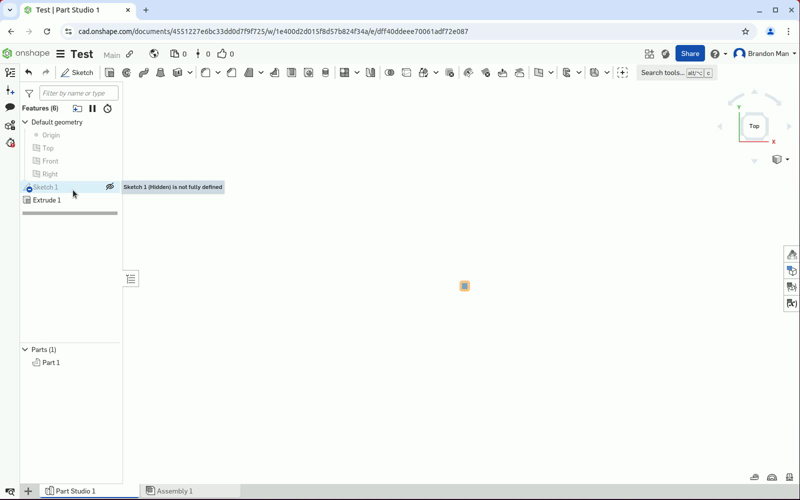
click(73, 189)
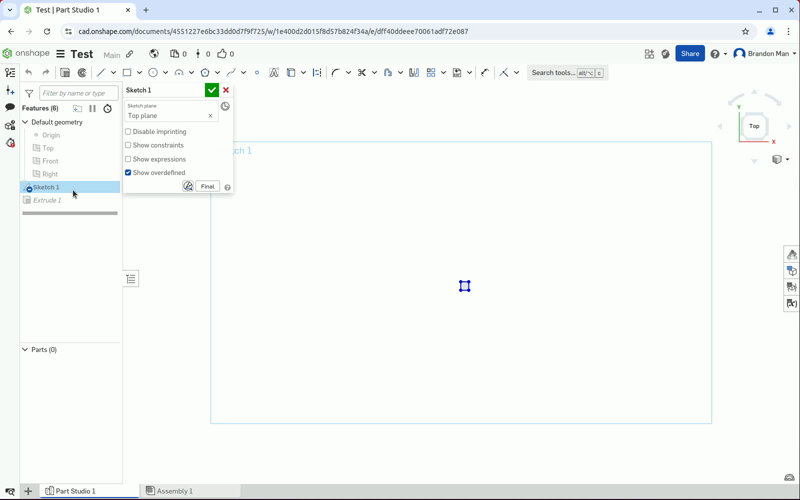
mouse_move(229, 92)
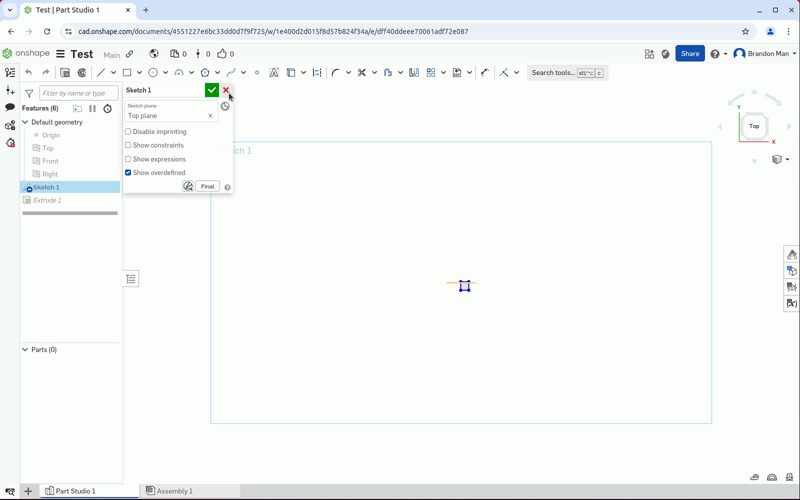
click(229, 92)
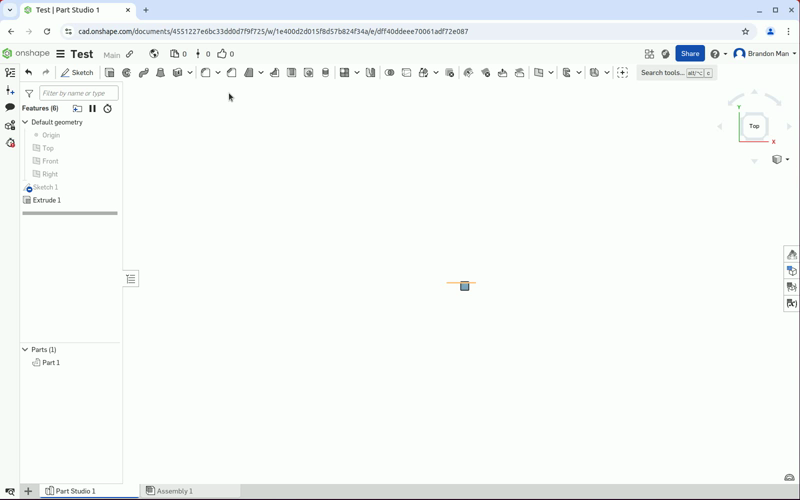
mouse_move(73, 352)
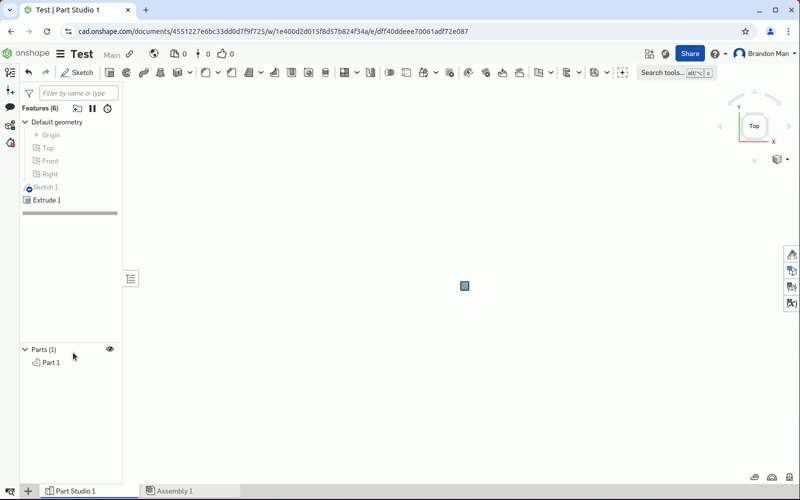
key(y)
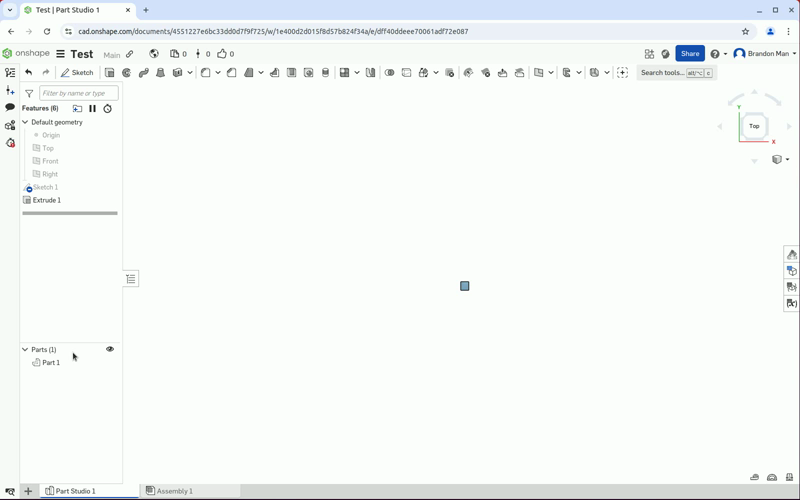
key(shift+p)
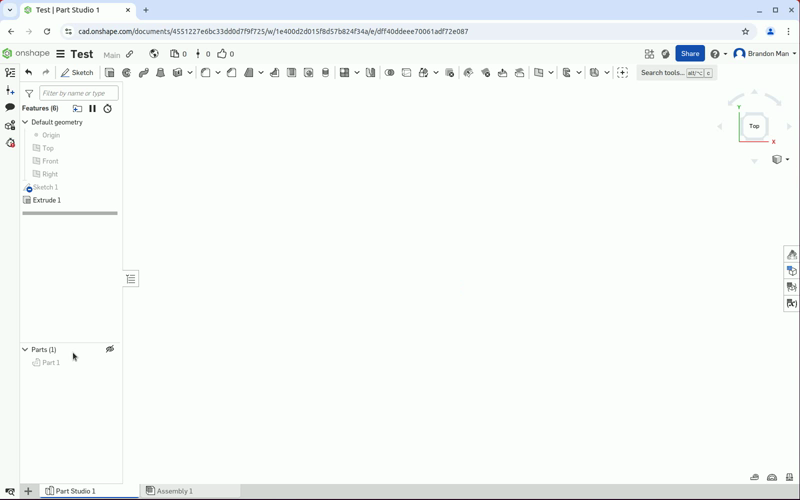
key(space)
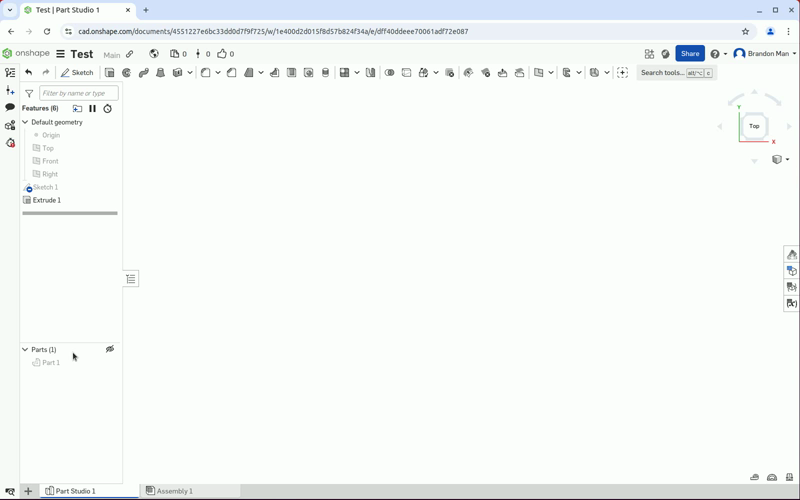
key_down(shift)
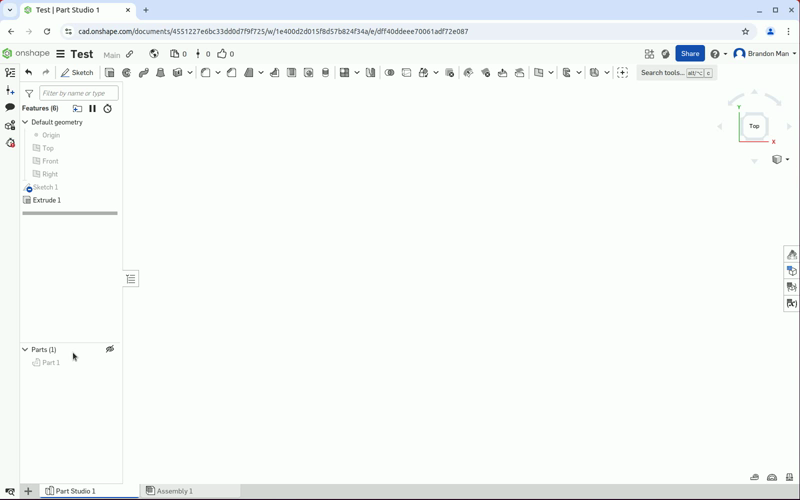
key(up)
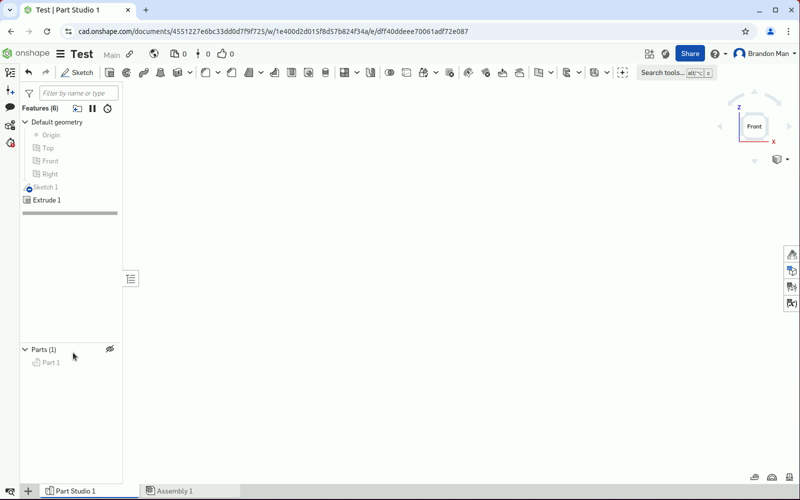
key_up(shift)
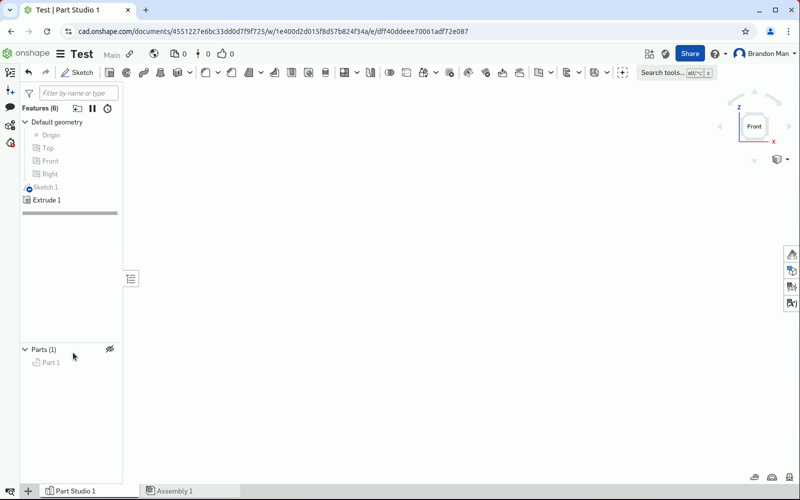
key(space)
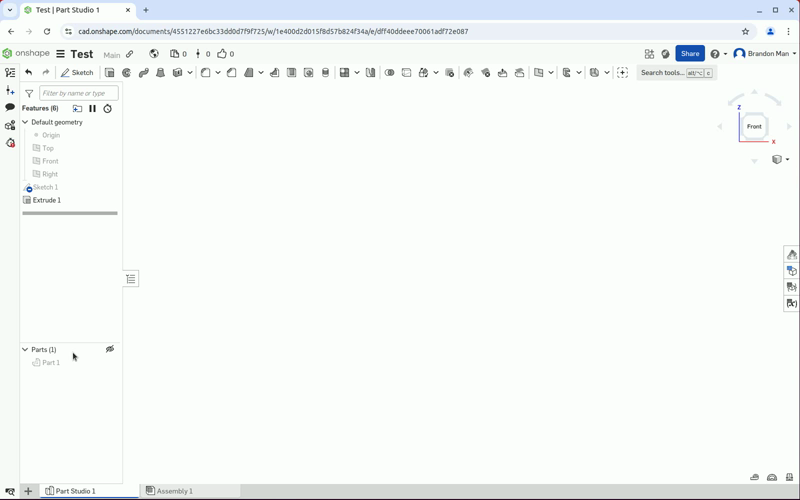
key_down(shift)
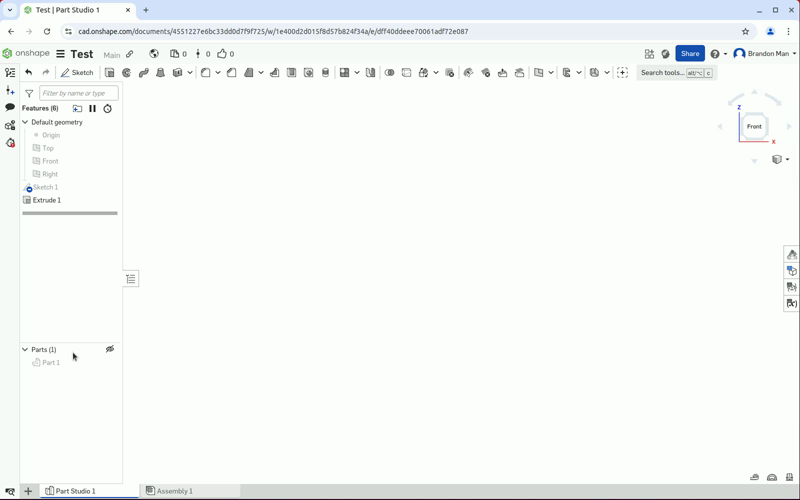
key(left)
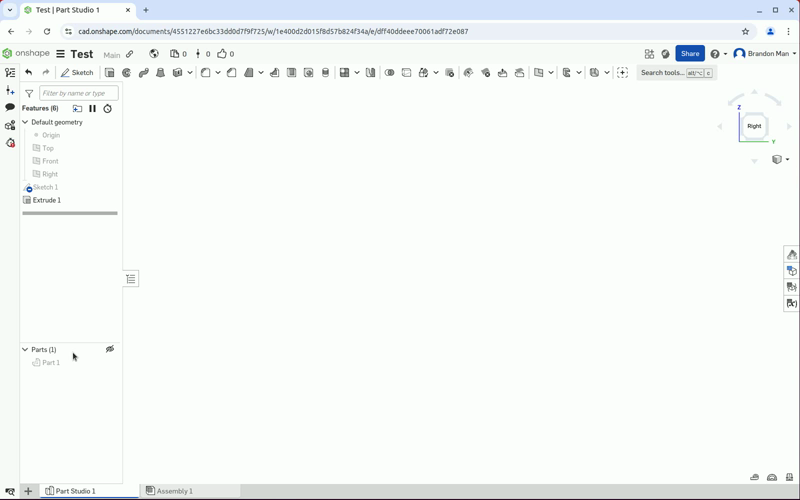
key_up(shift)
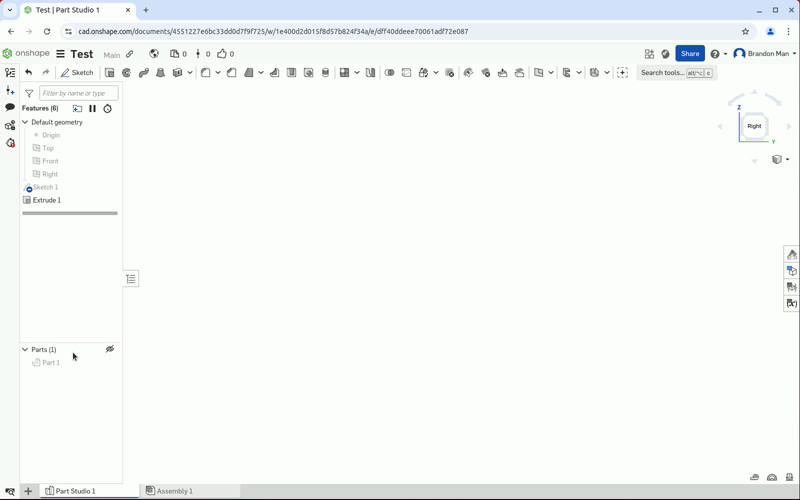
mouse_move(73, 352)
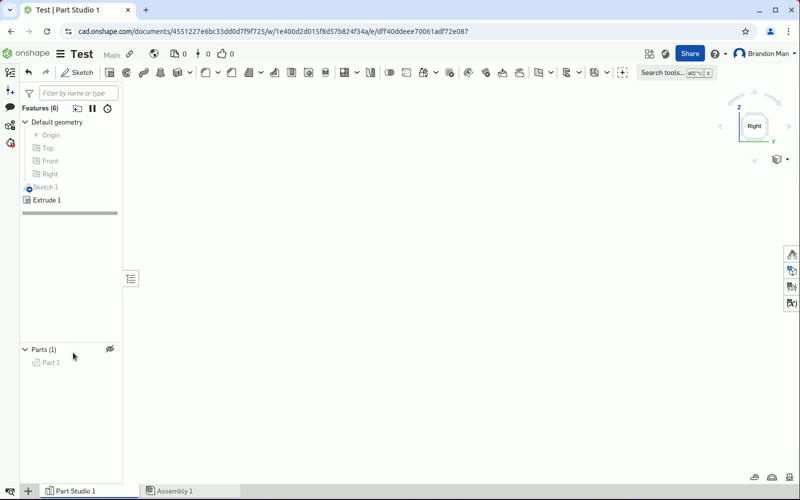
key(shift+y)
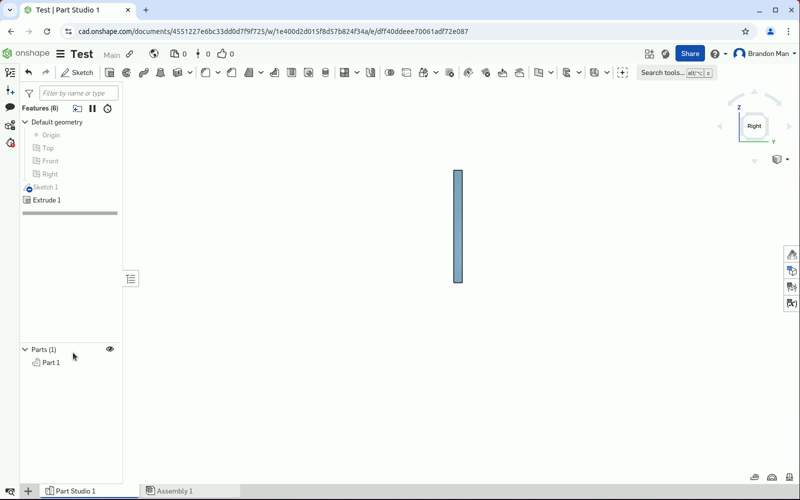
mouse_move(541, 75)
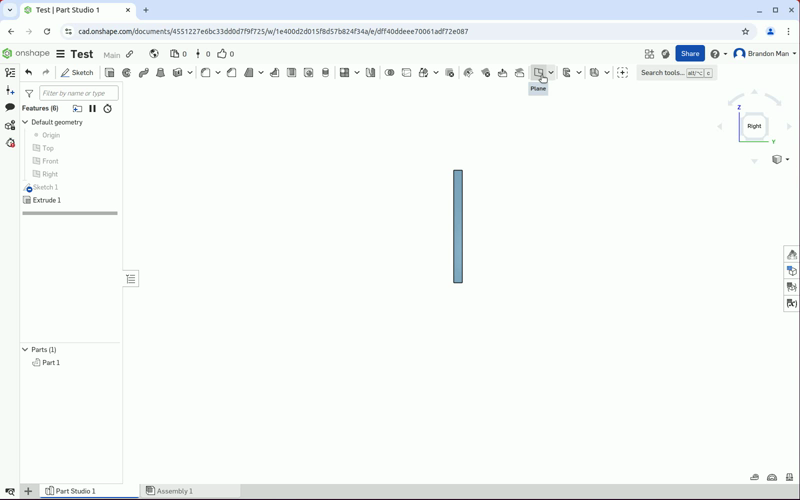
click(541, 75)
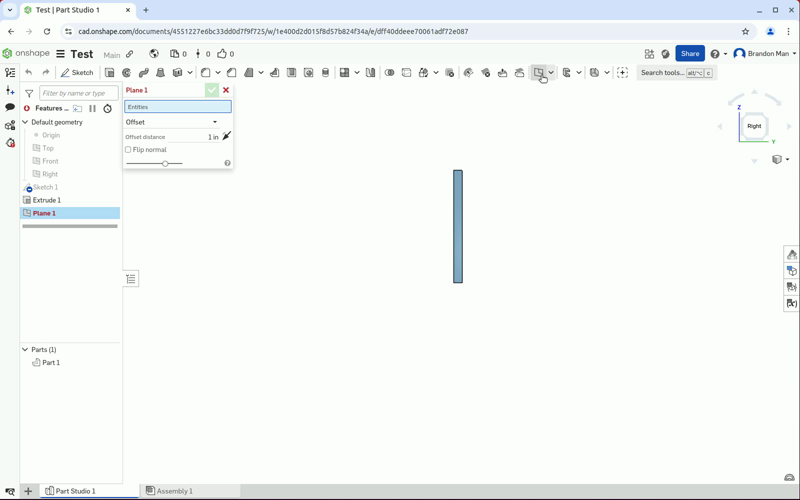
mouse_move(73, 176)
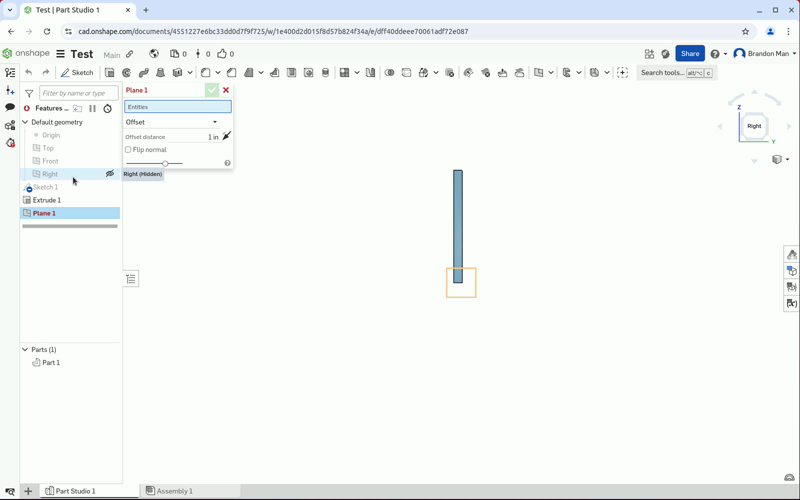
click(73, 176)
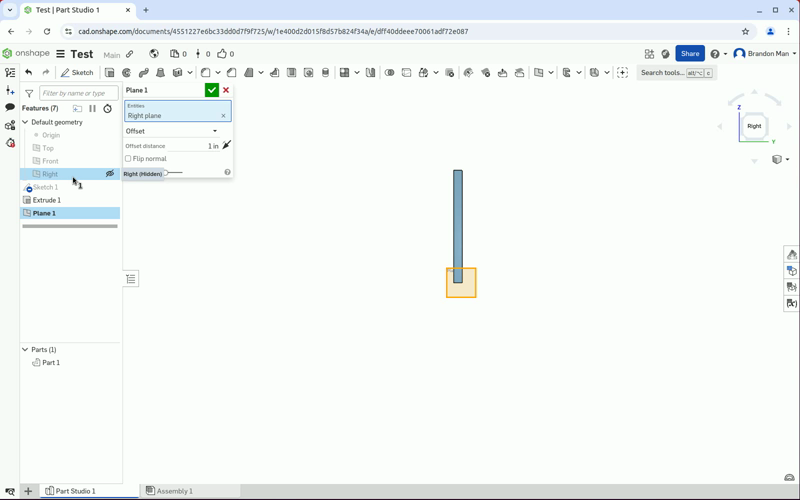
key(tab, 2)
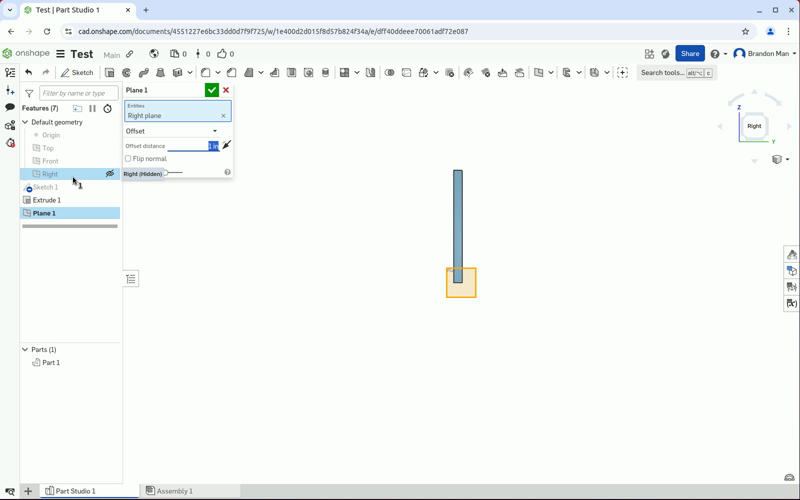
text(1.448)
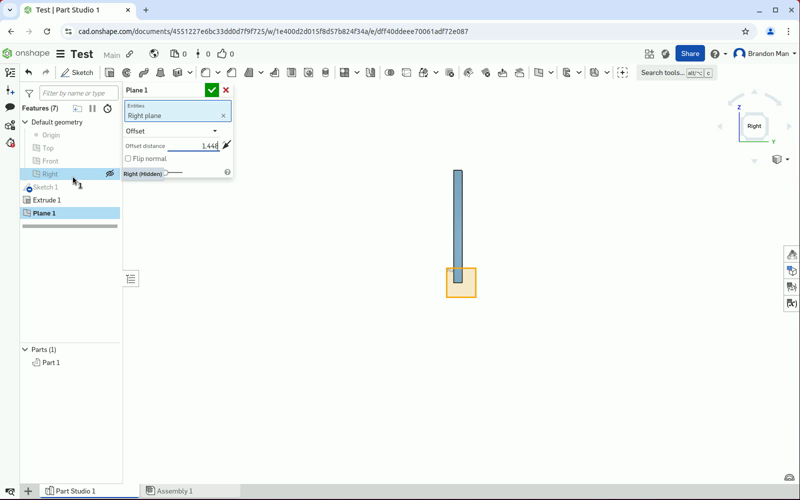
key(enter, 2)
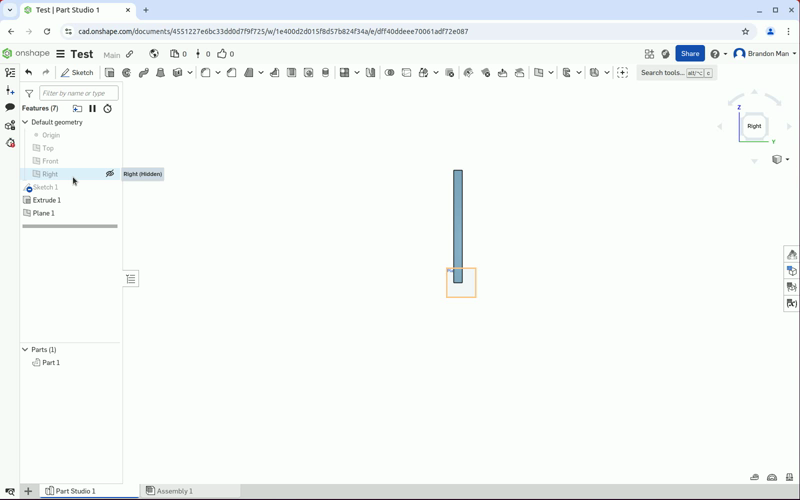
key(shift+s)
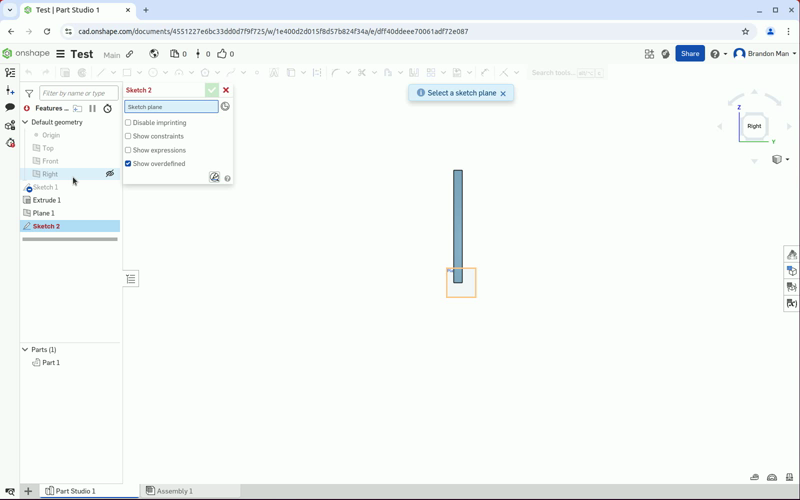
mouse_move(73, 215)
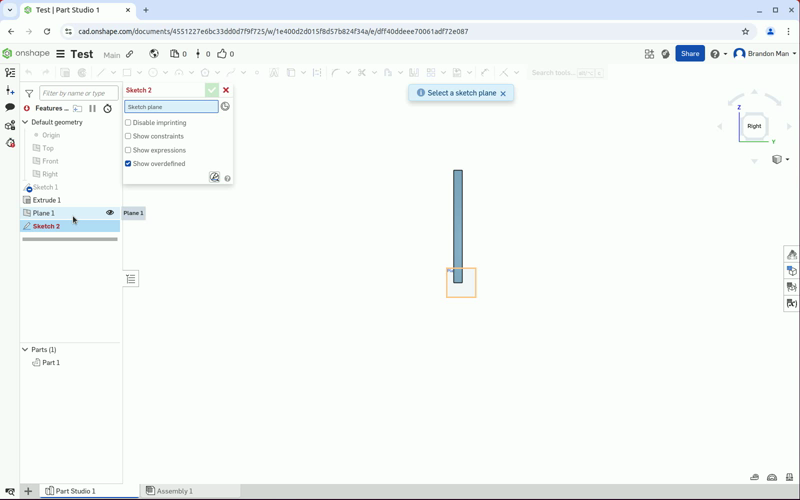
click(73, 215)
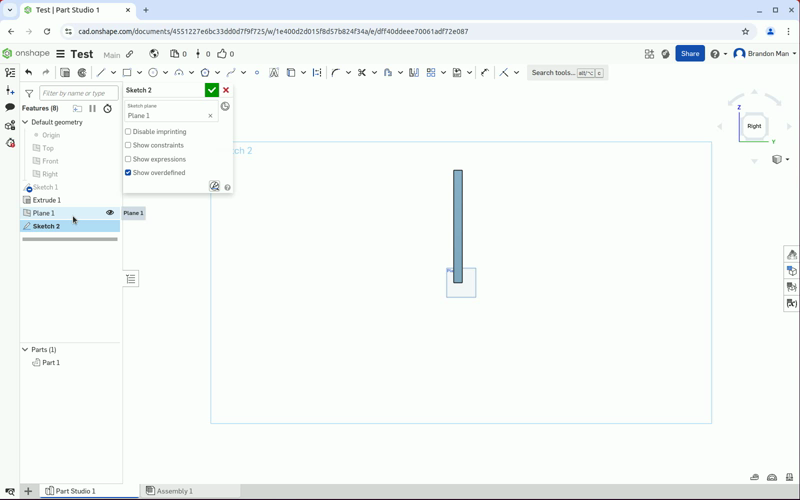
mouse_move(73, 352)
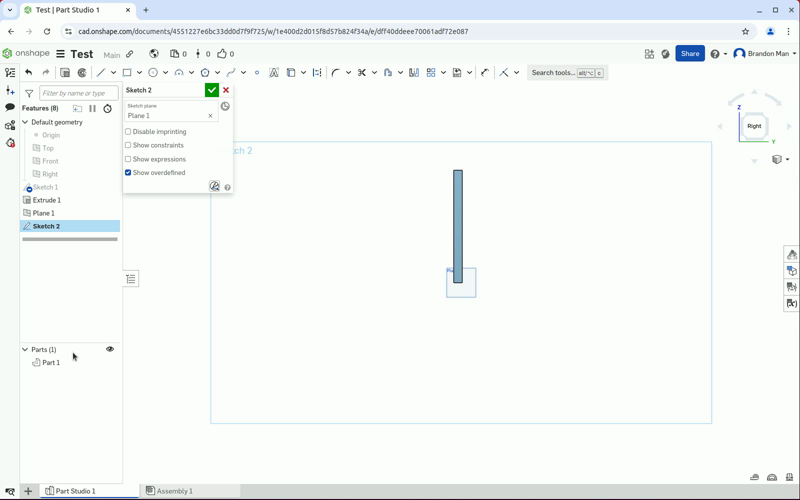
key(y)
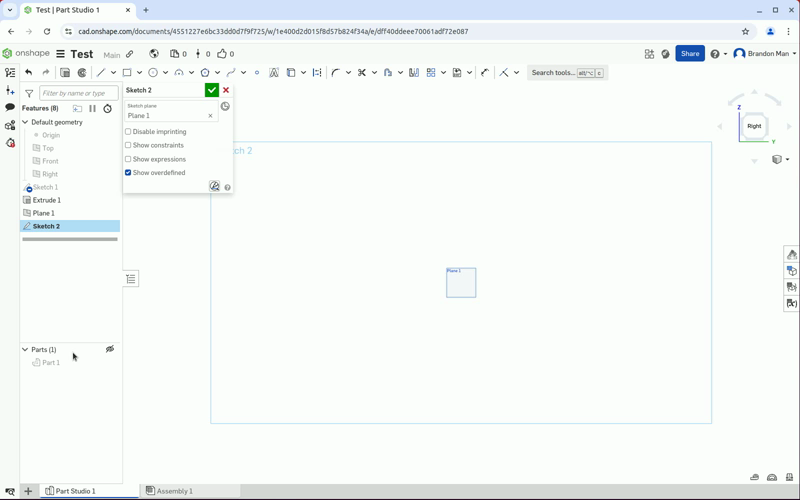
key(l)
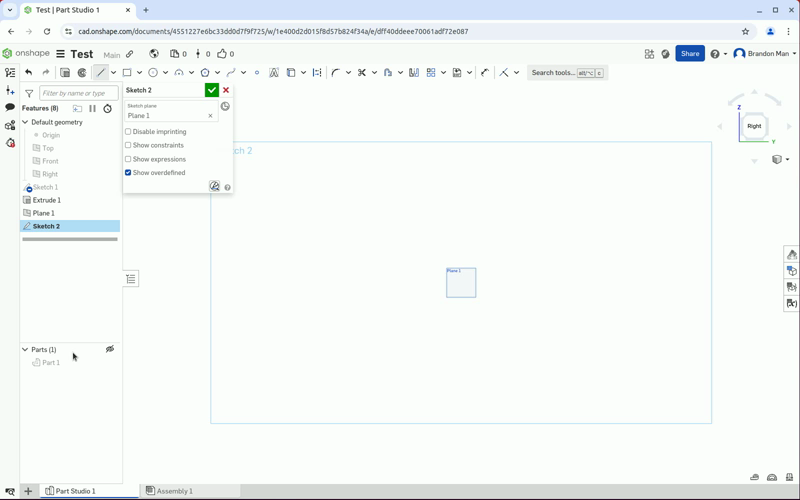
key_down(shift)
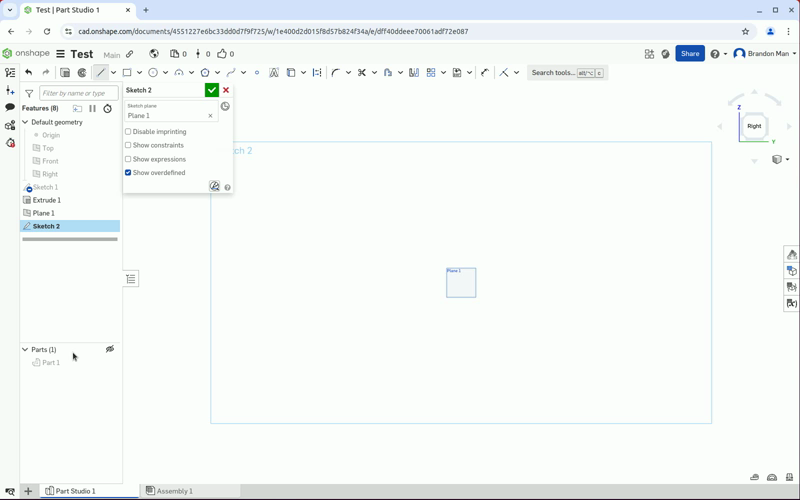
mouse_move(456, 180)
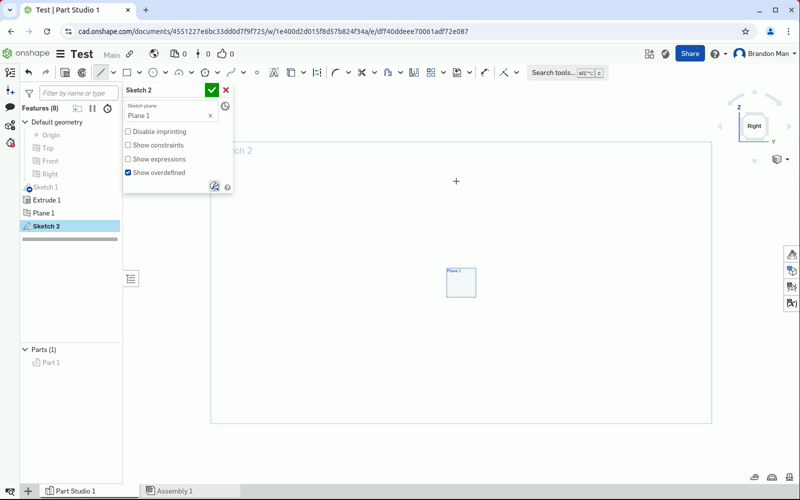
click(456, 180)
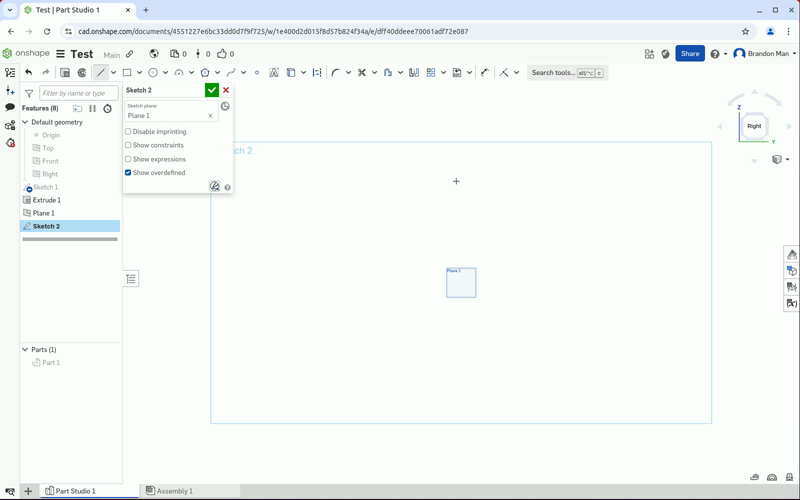
key_up(shift)
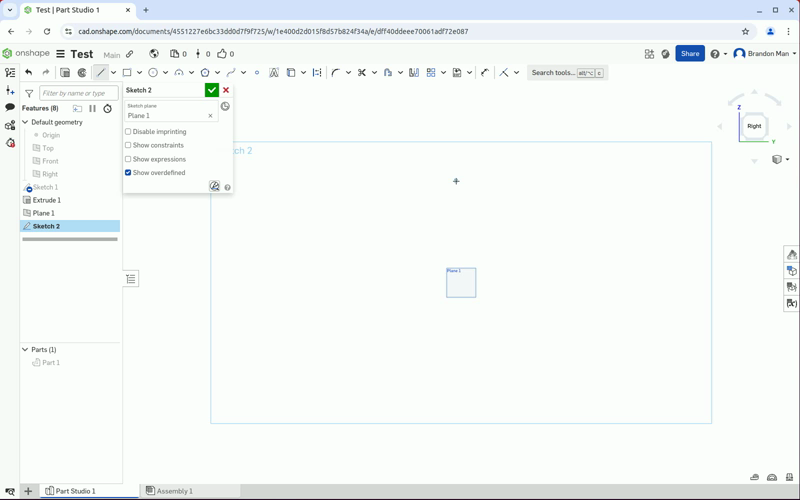
key_down(shift)
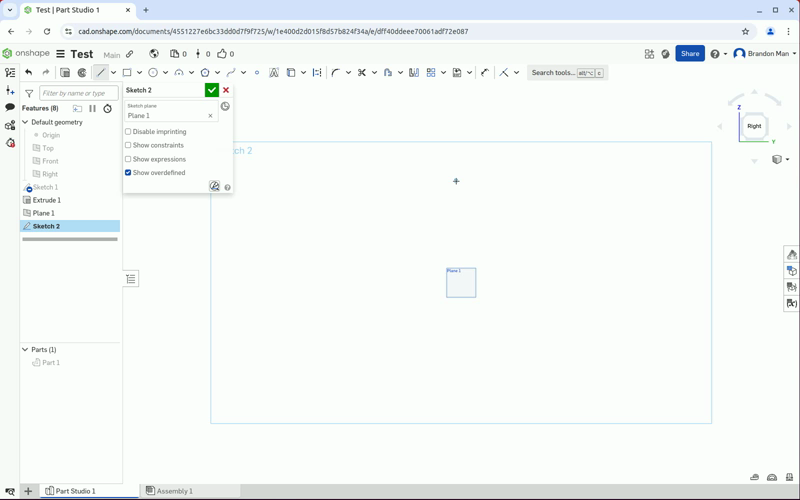
mouse_move(486, 180)
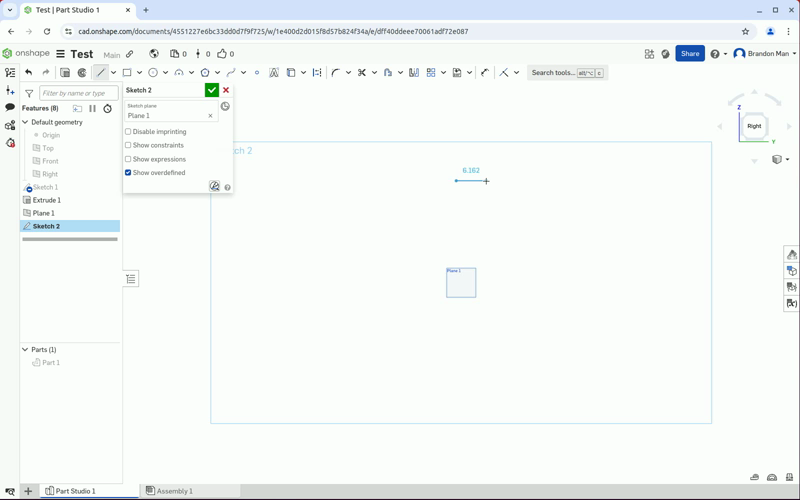
mouse_move(458, 180)
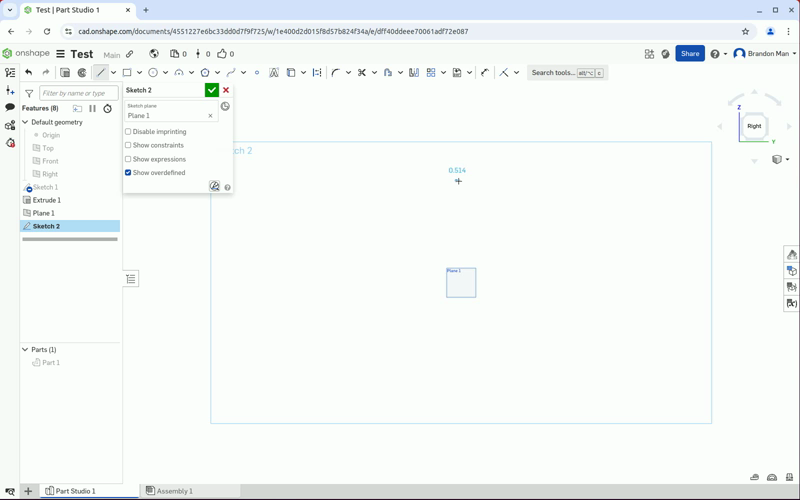
scroll(6)
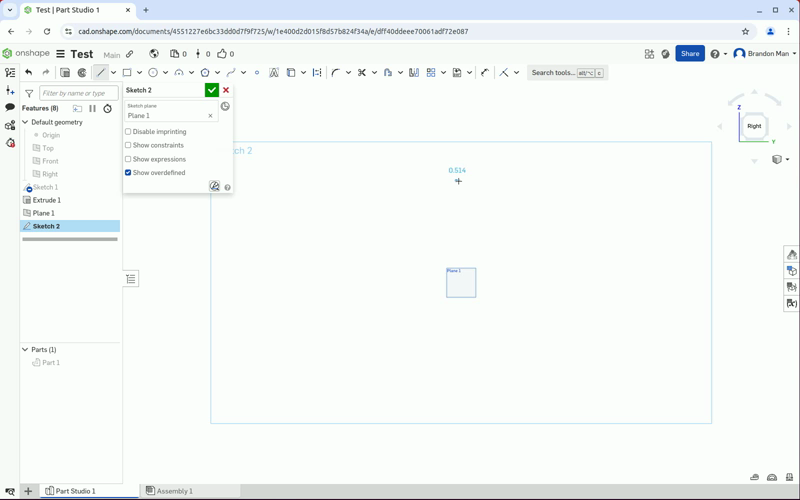
scroll(6)
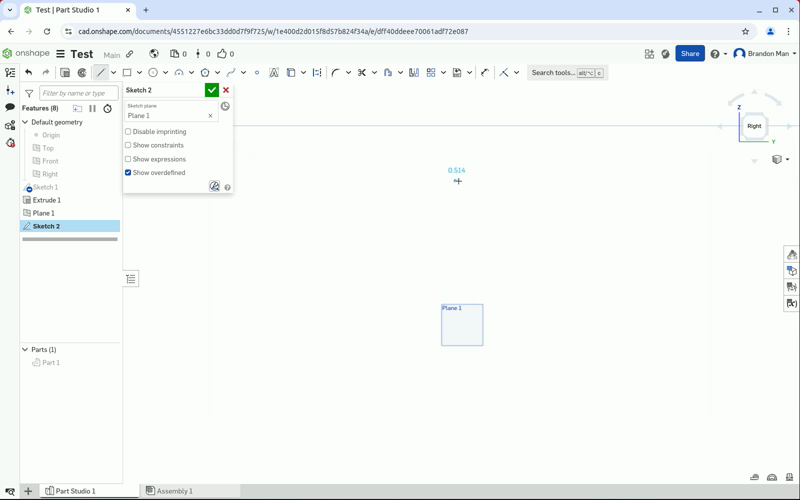
scroll(6)
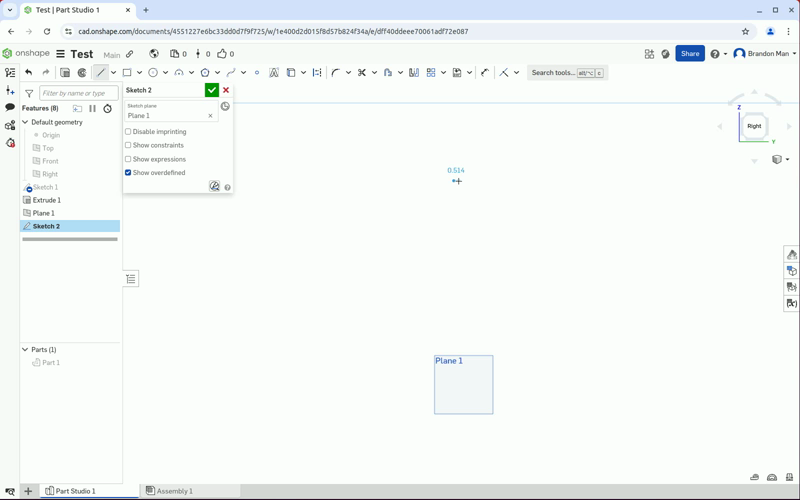
scroll(6)
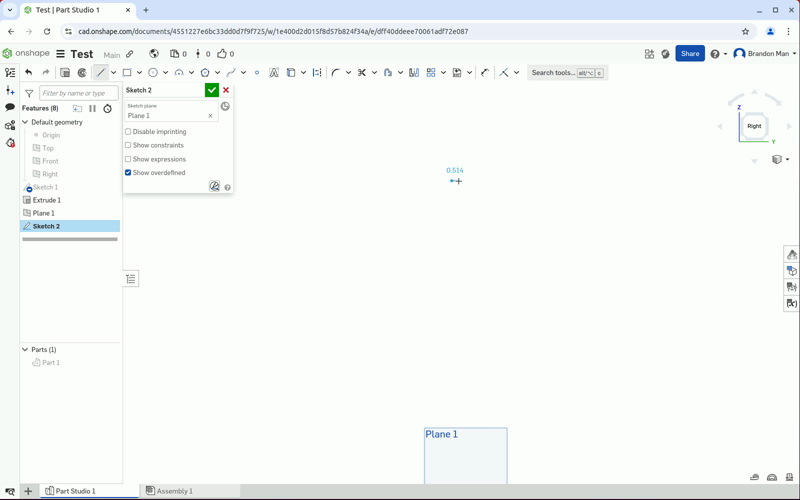
scroll(6)
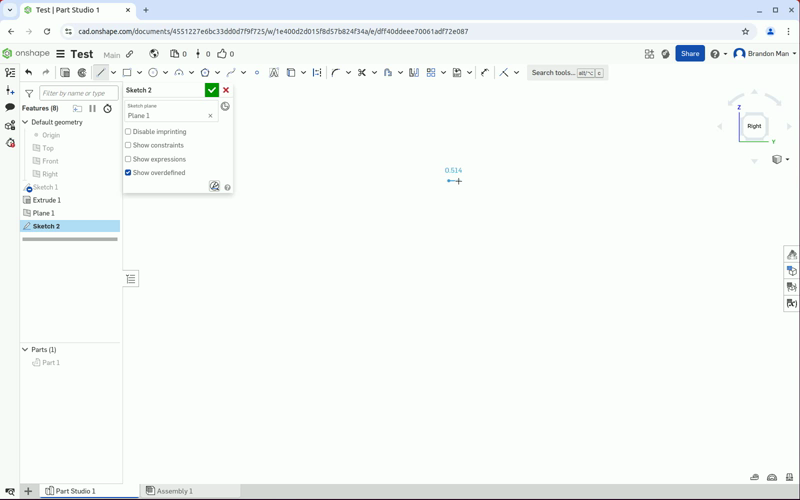
scroll(6)
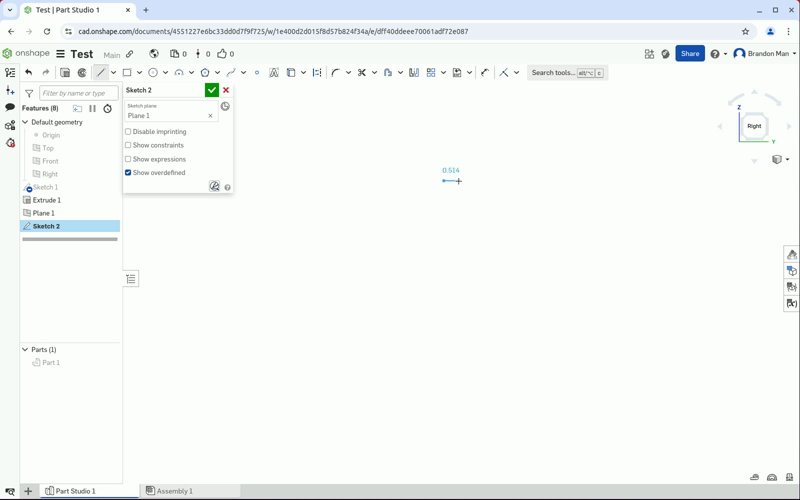
scroll(6)
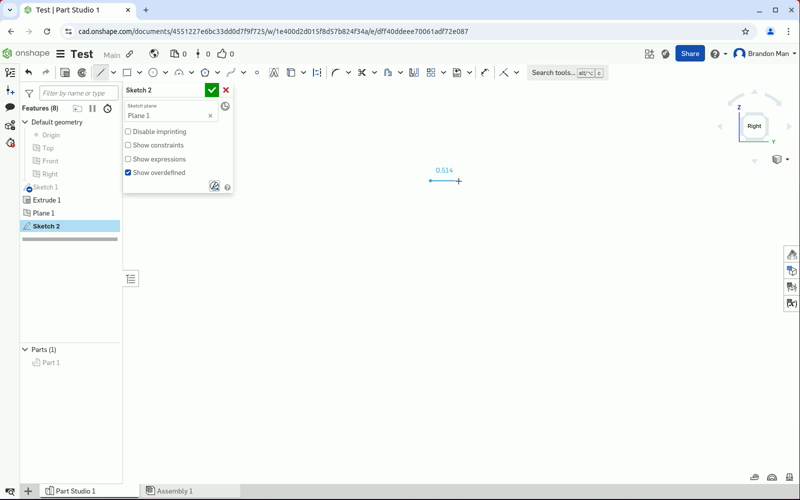
click(458, 180)
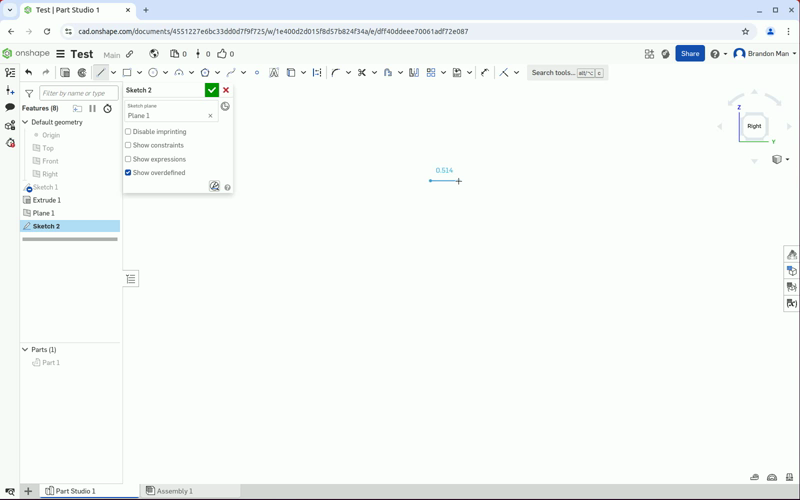
scroll(-6)
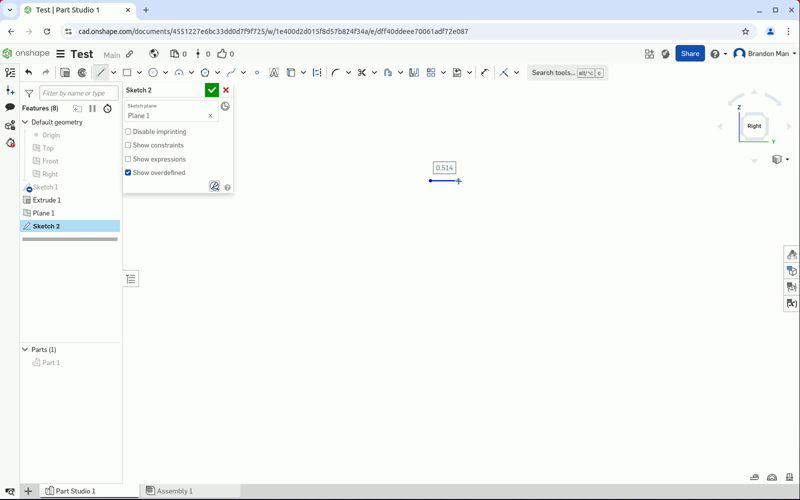
scroll(-6)
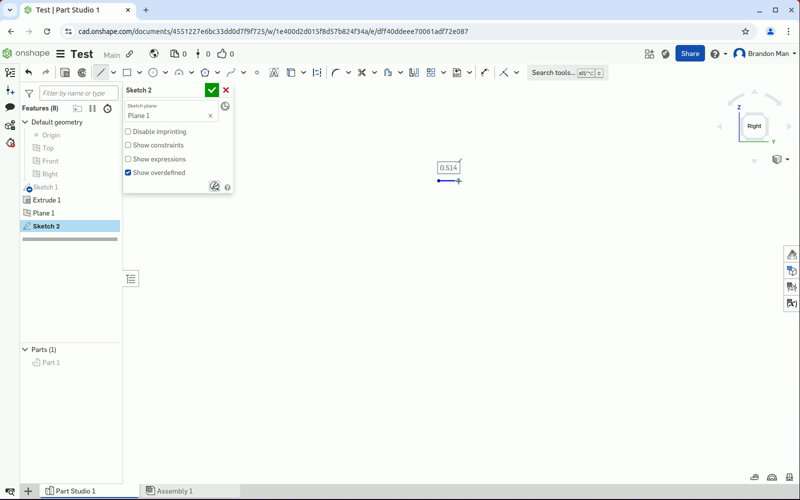
scroll(-6)
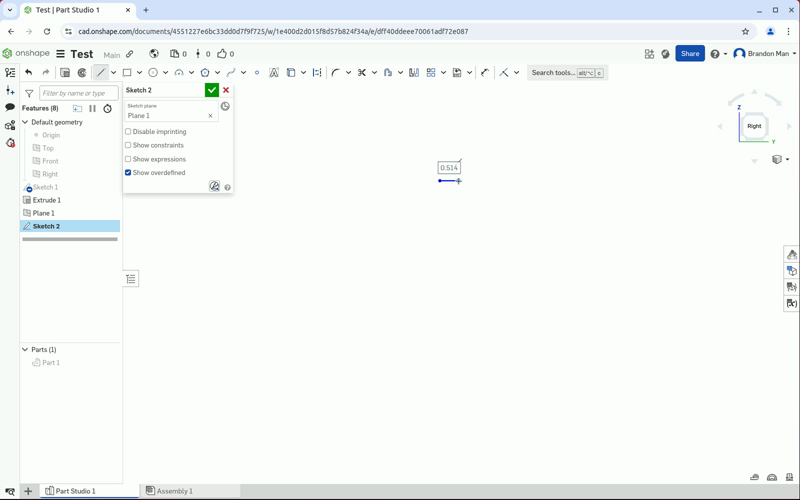
scroll(-6)
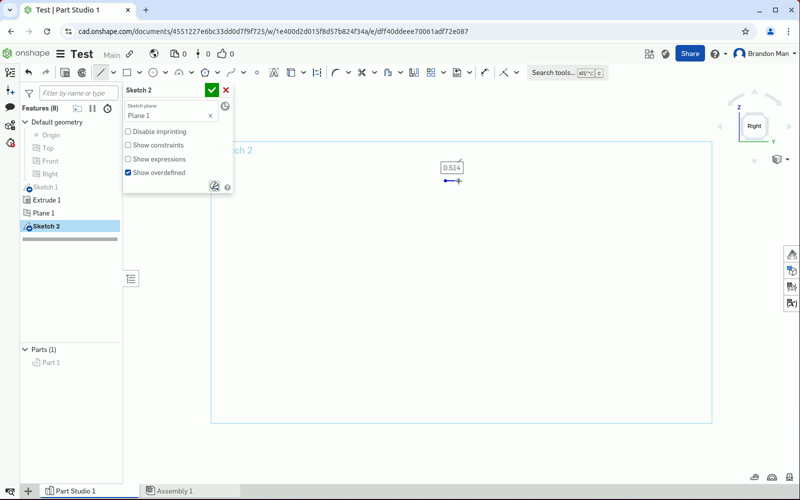
scroll(-6)
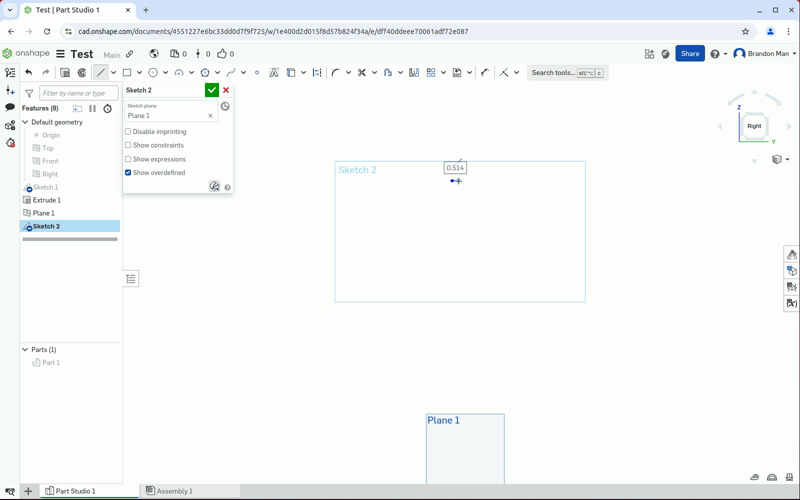
scroll(-6)
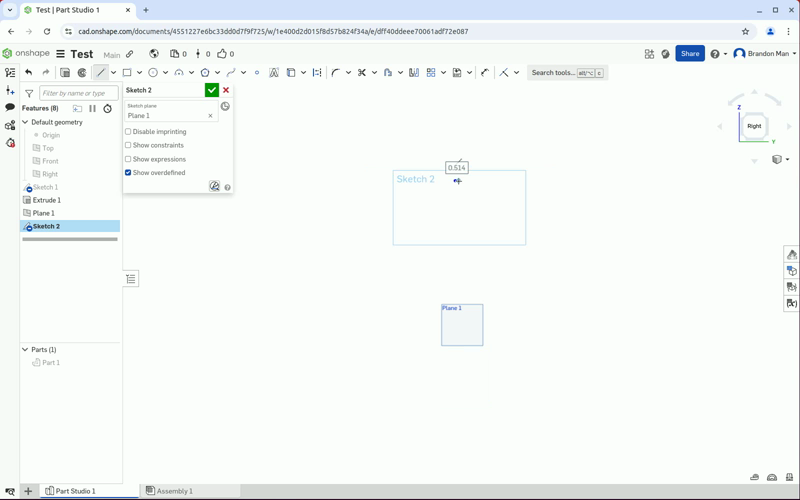
scroll(-6)
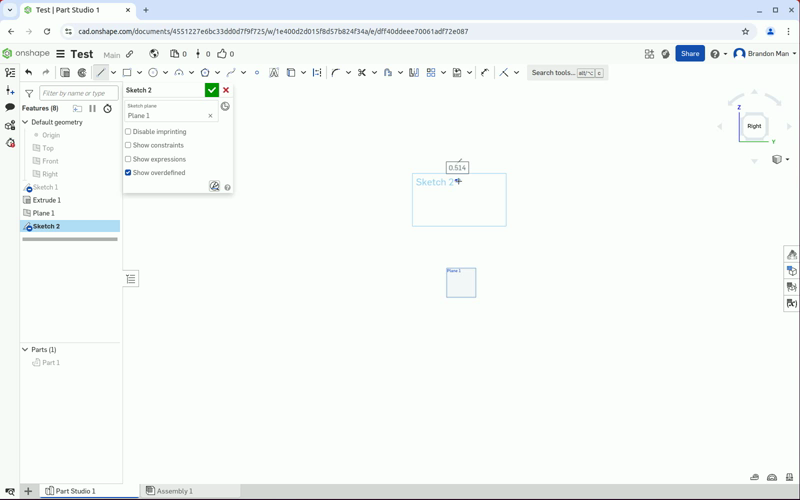
key_up(shift)
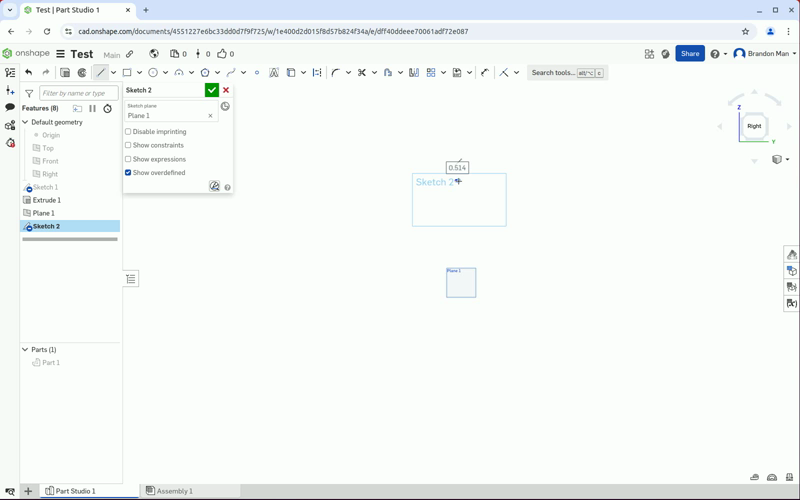
key_down(shift)
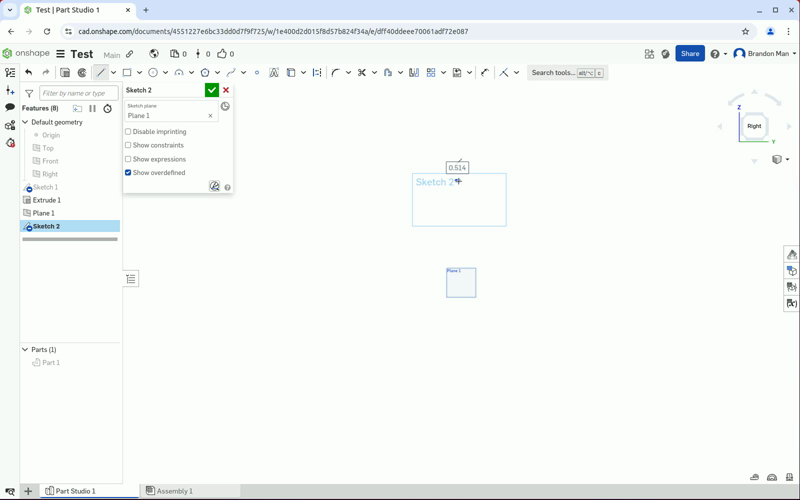
mouse_move(489, 180)
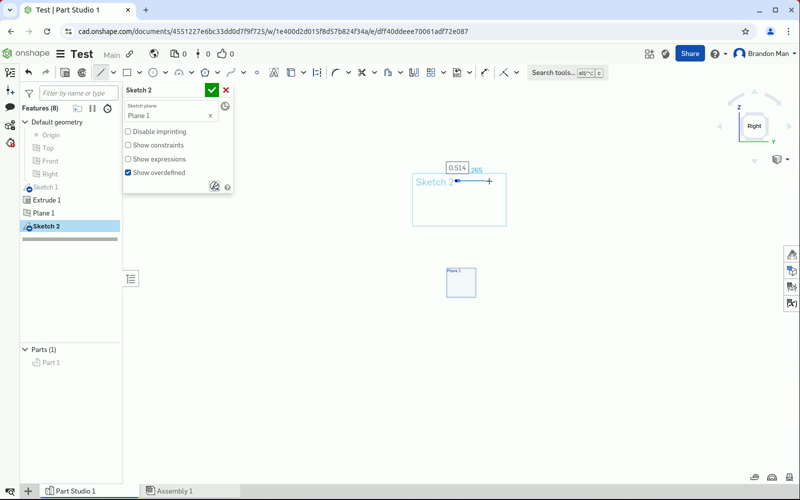
mouse_move(458, 172)
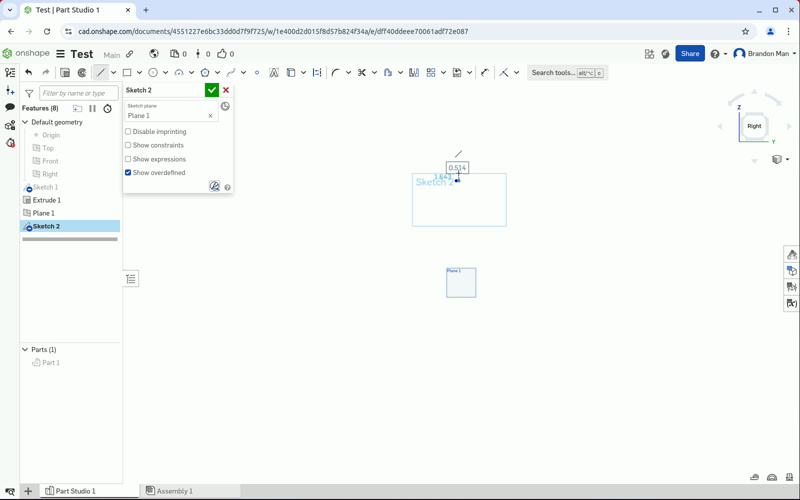
click(458, 172)
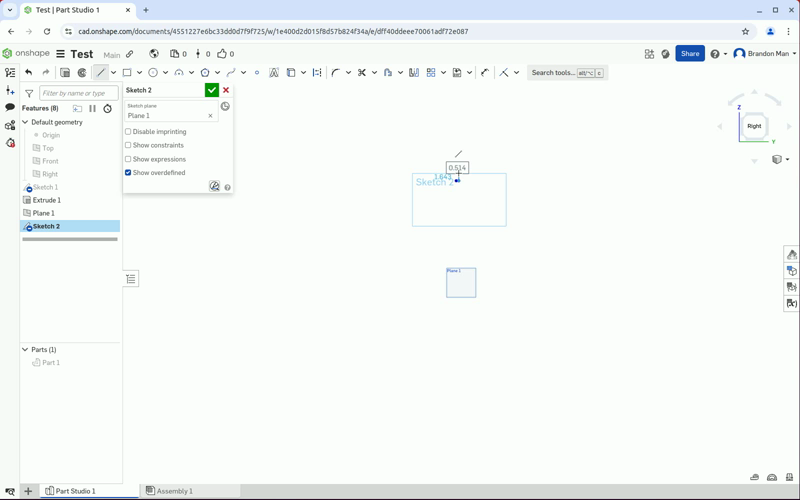
key_up(shift)
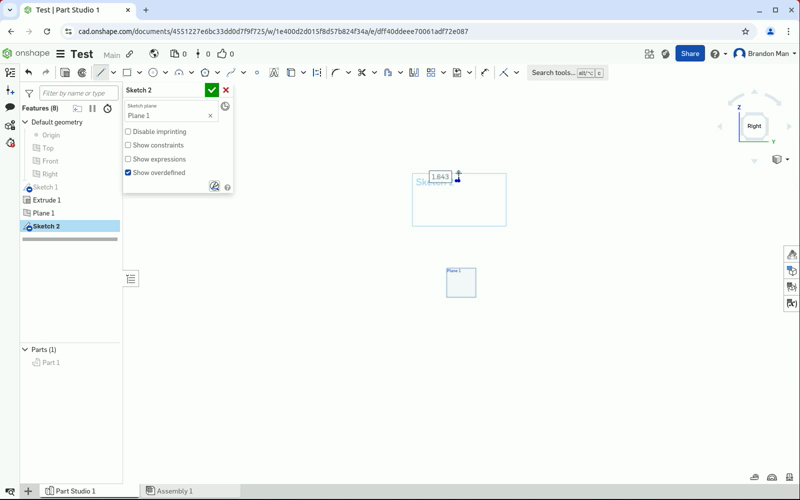
key_down(shift)
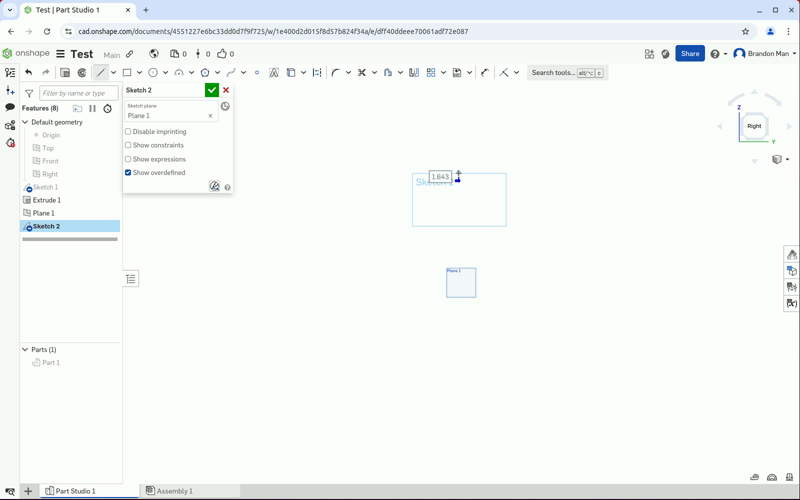
mouse_move(489, 172)
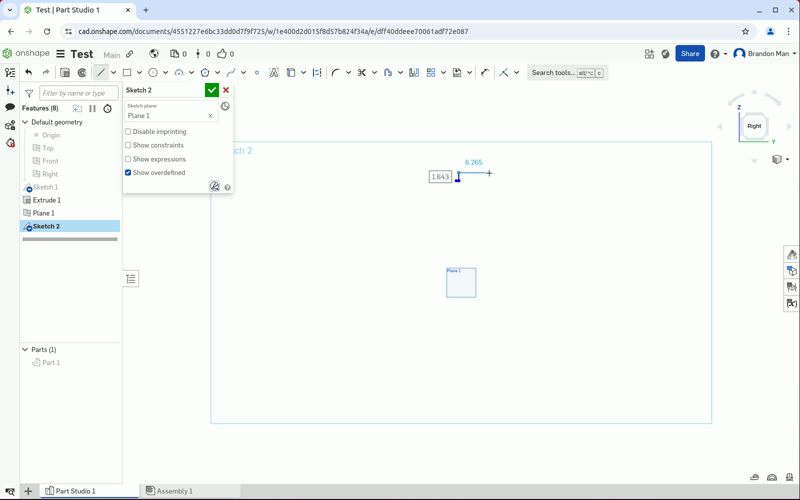
mouse_move(456, 172)
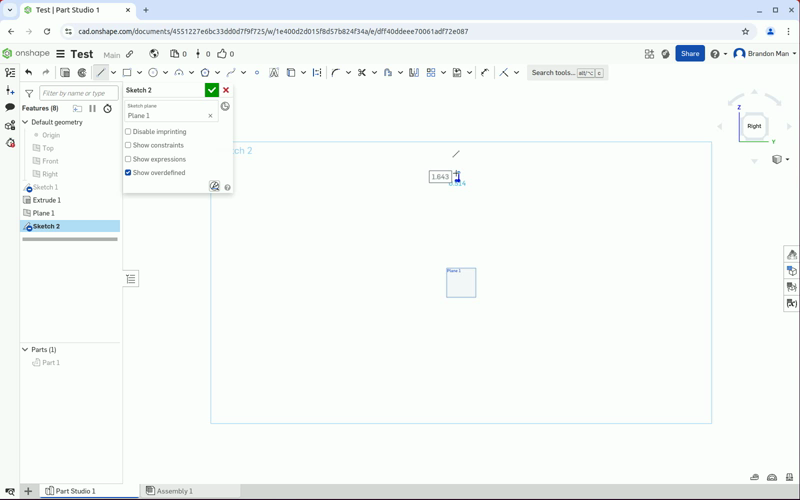
scroll(6)
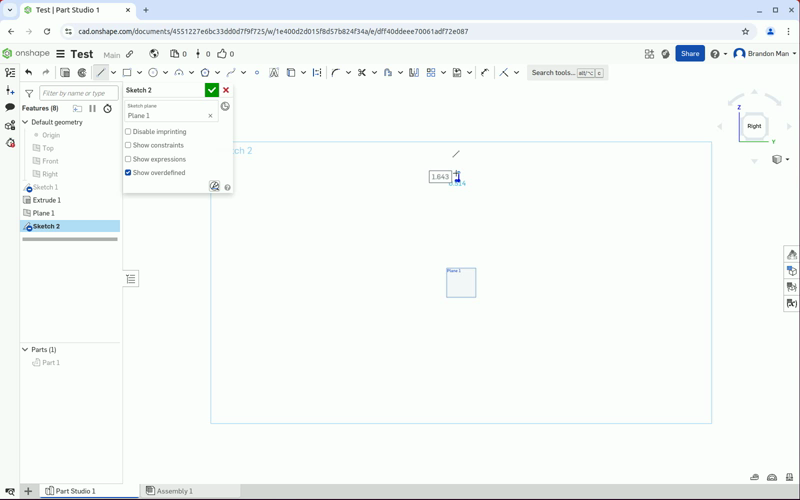
scroll(6)
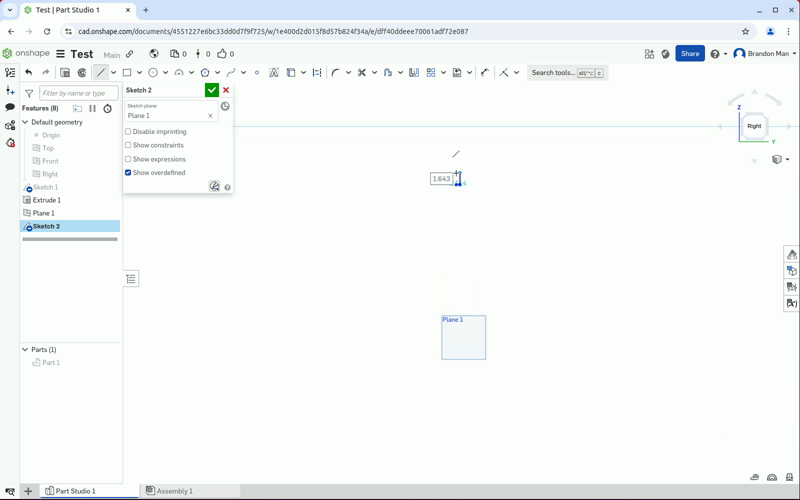
scroll(6)
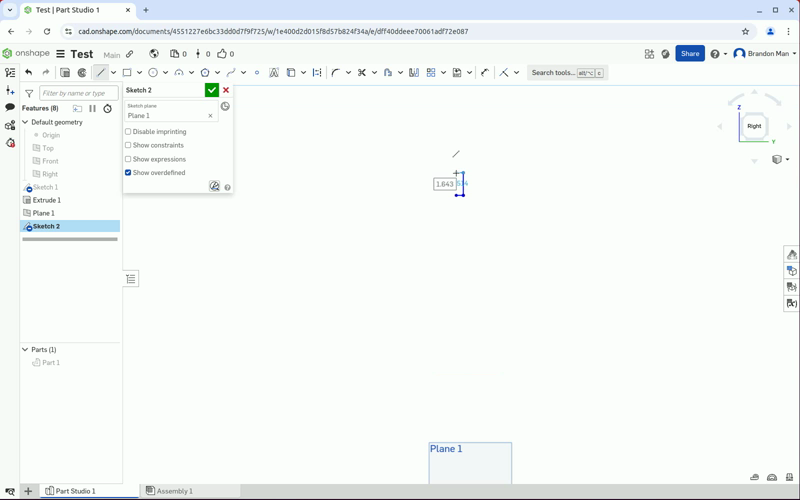
scroll(6)
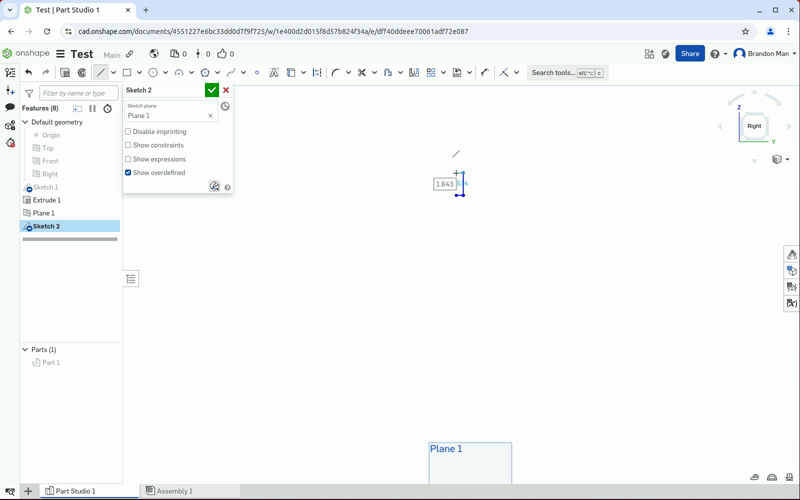
scroll(6)
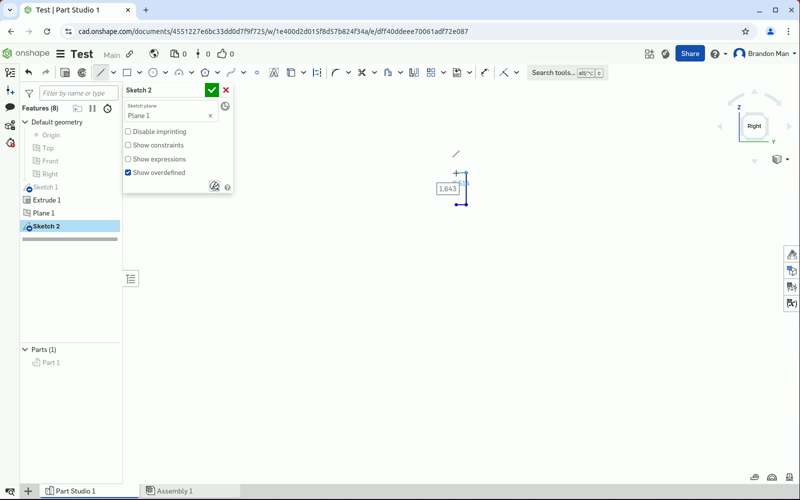
scroll(6)
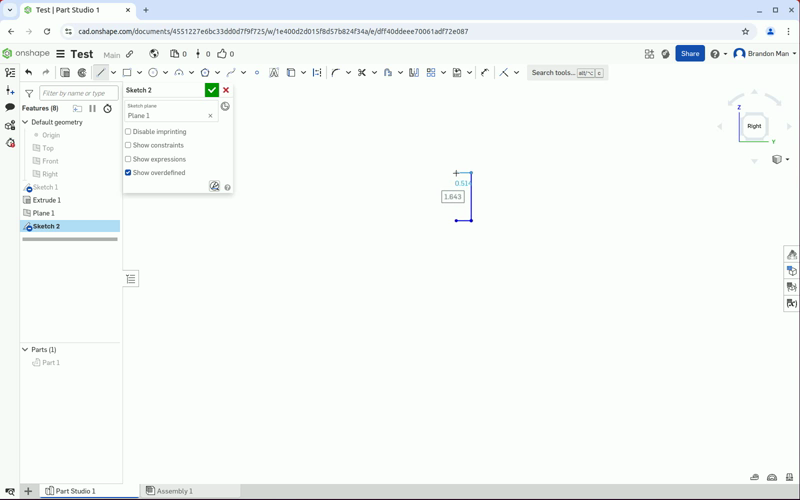
scroll(6)
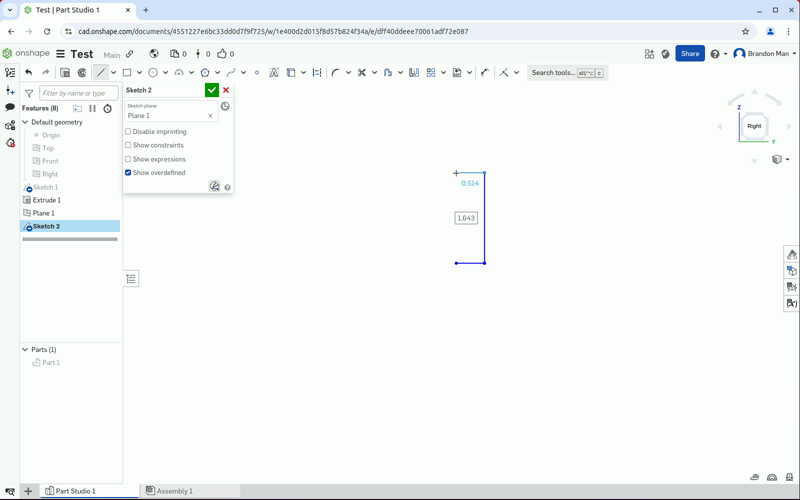
click(456, 172)
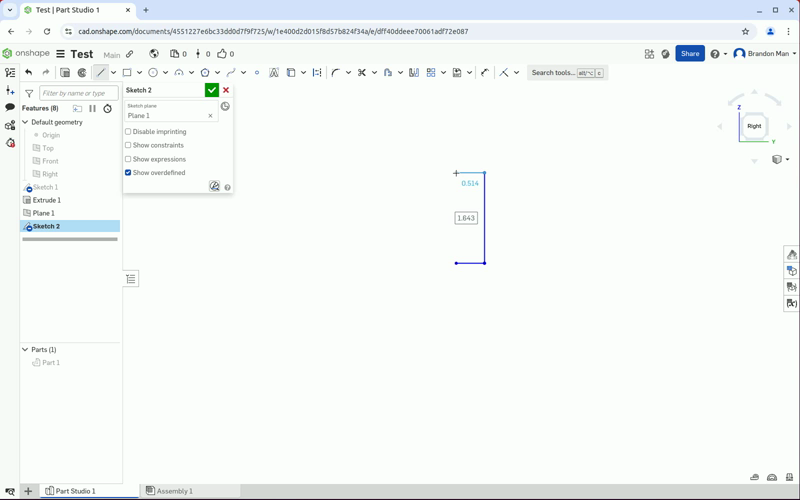
scroll(-6)
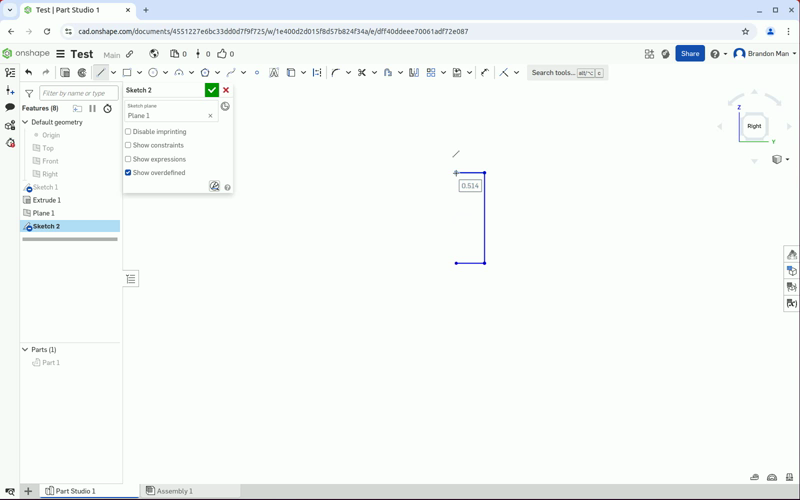
scroll(-6)
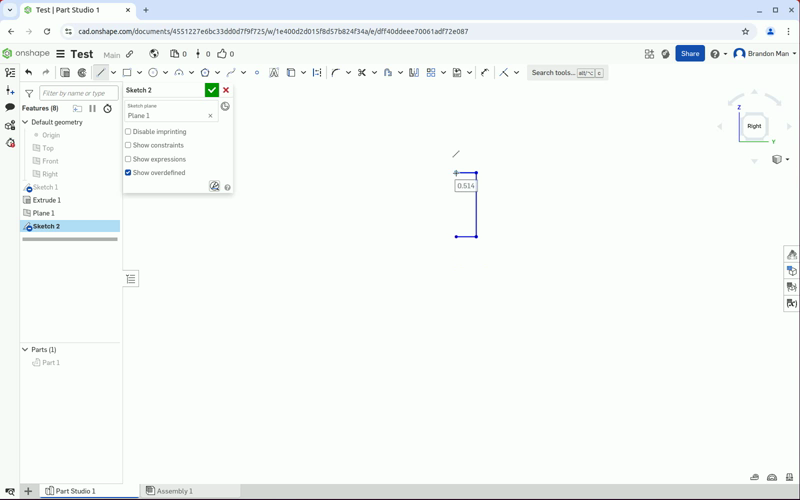
scroll(-6)
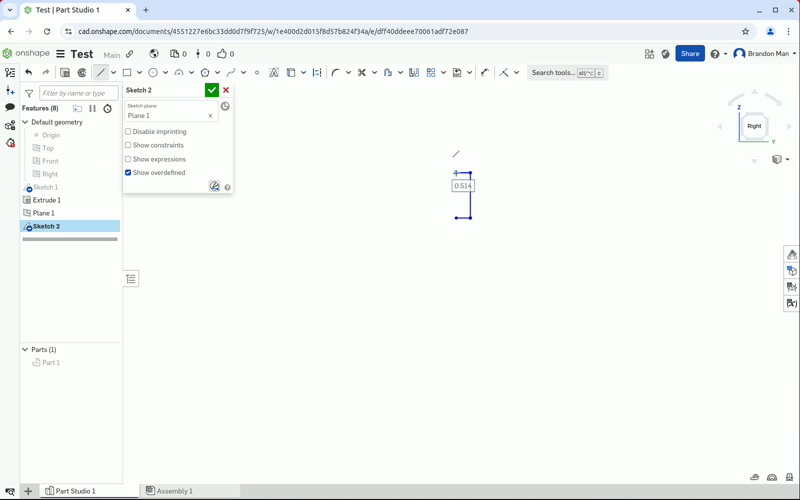
scroll(-6)
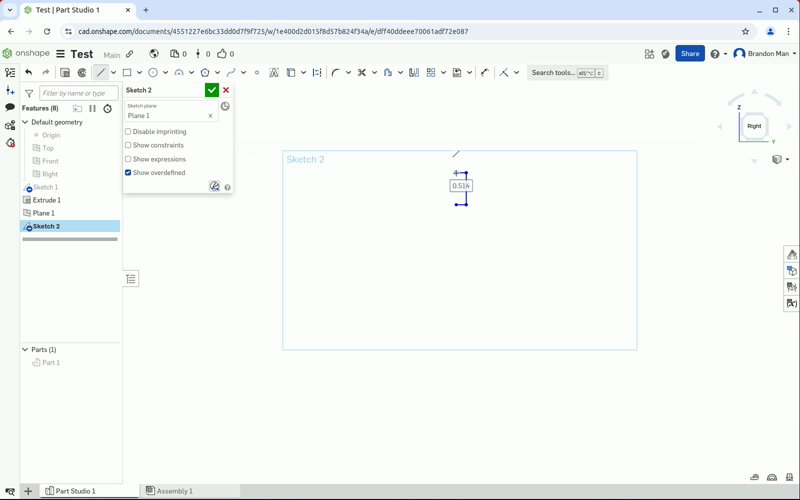
scroll(-6)
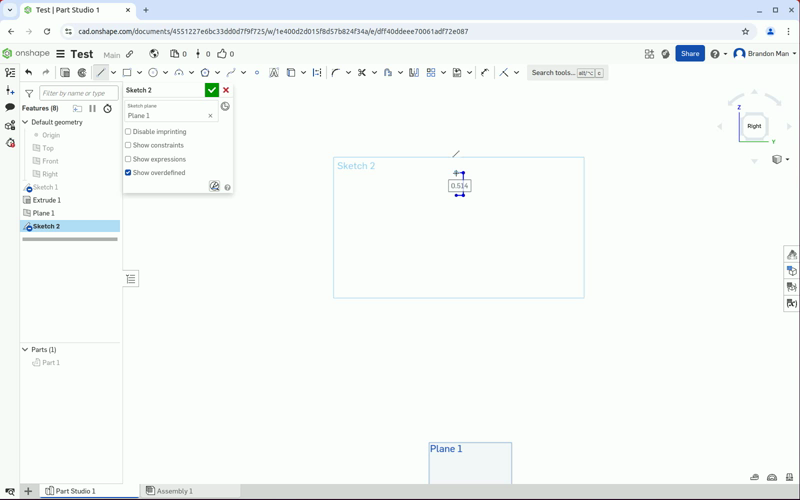
scroll(-6)
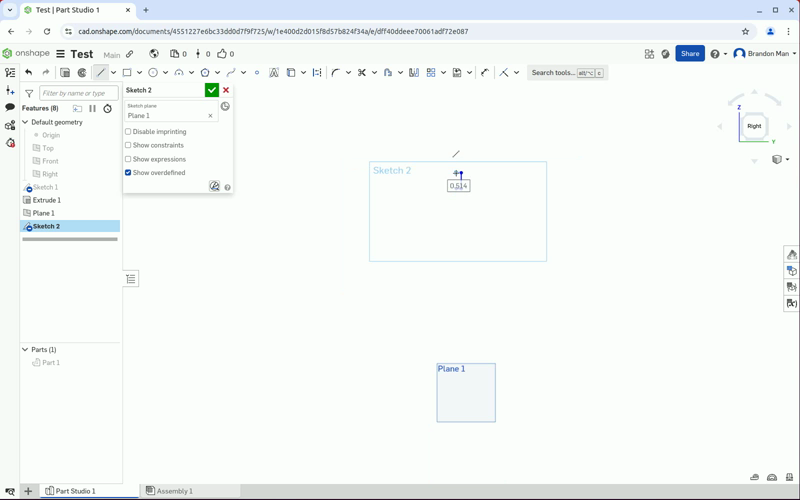
scroll(-6)
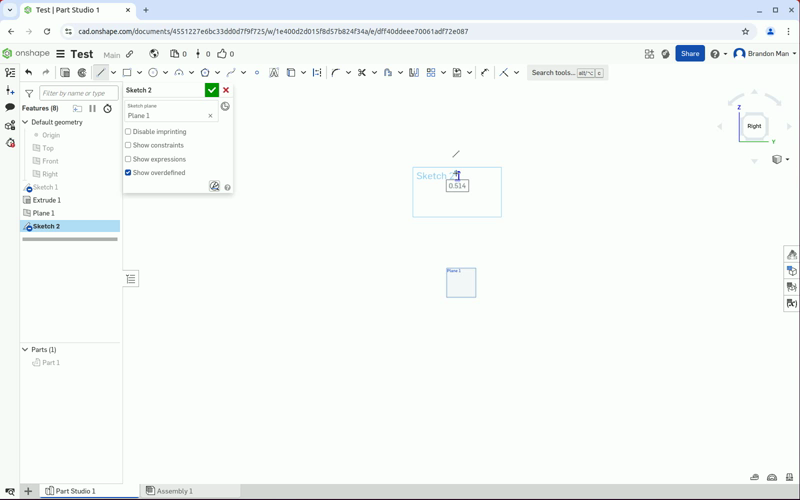
key_up(shift)
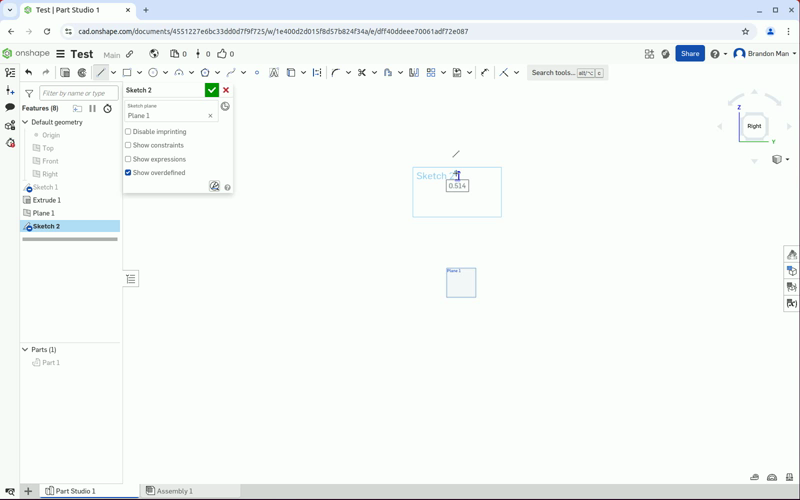
mouse_move(486, 172)
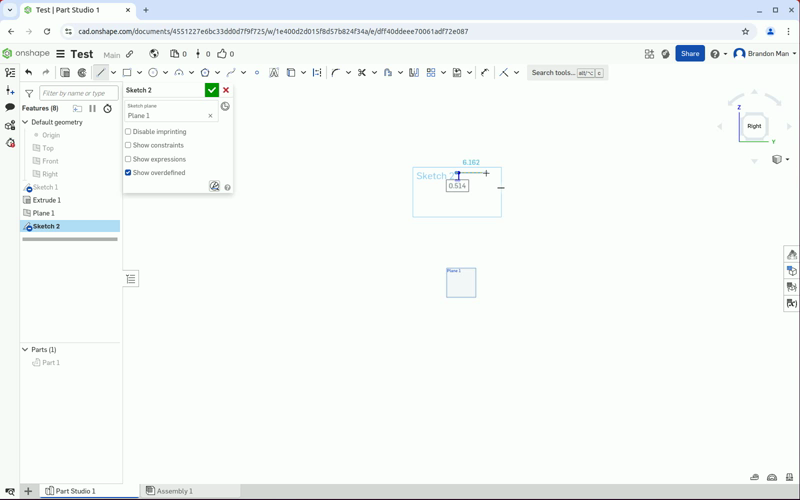
key_down(shift)
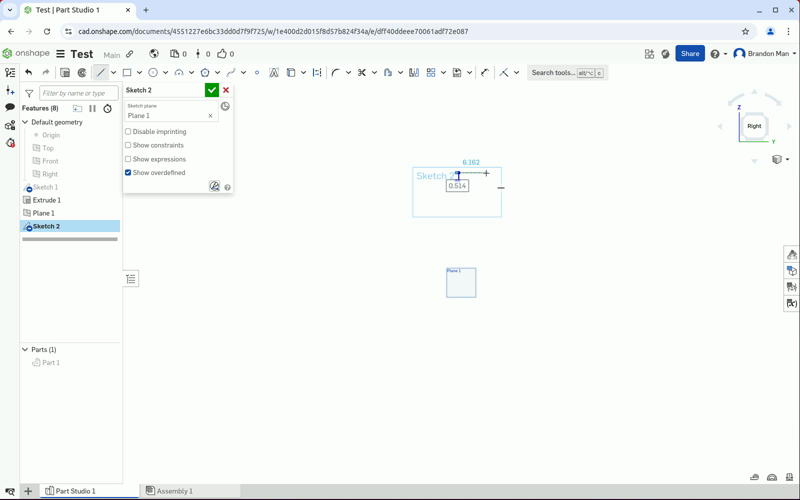
mouse_move(456, 180)
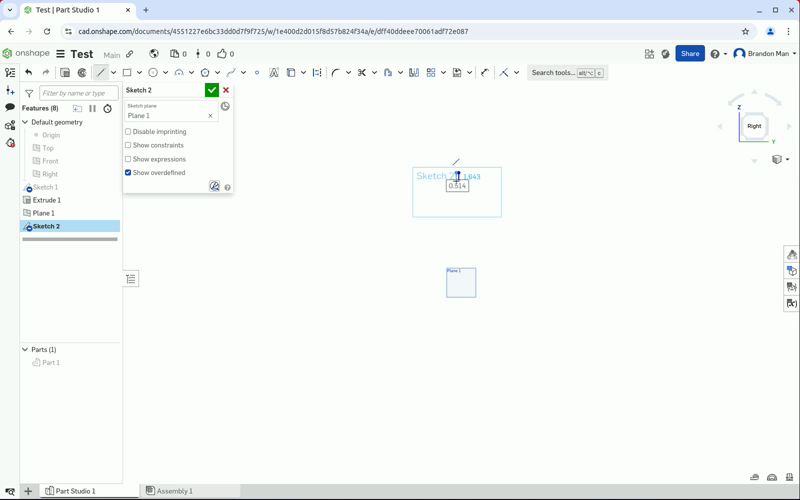
scroll(6)
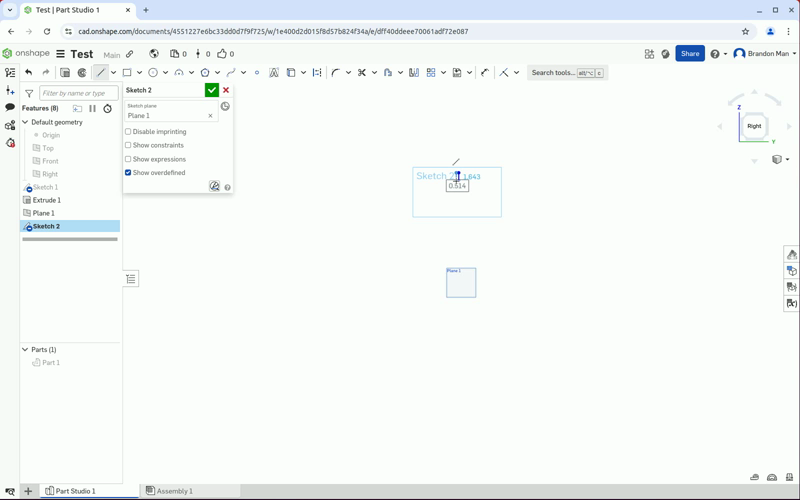
scroll(6)
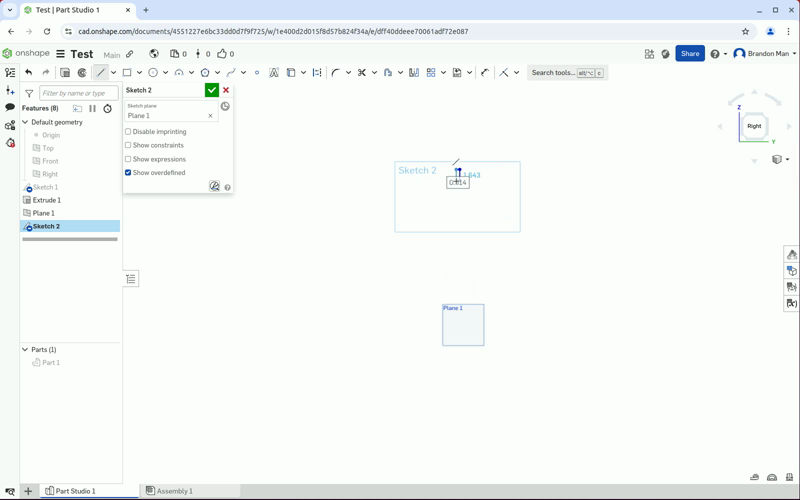
scroll(6)
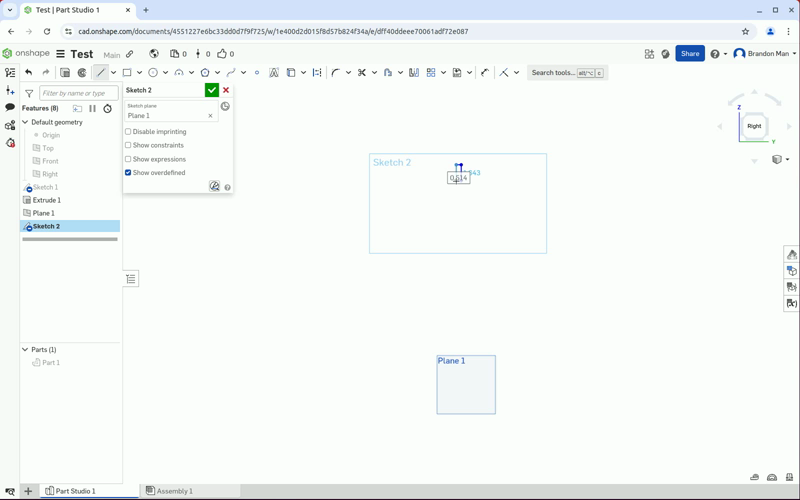
scroll(6)
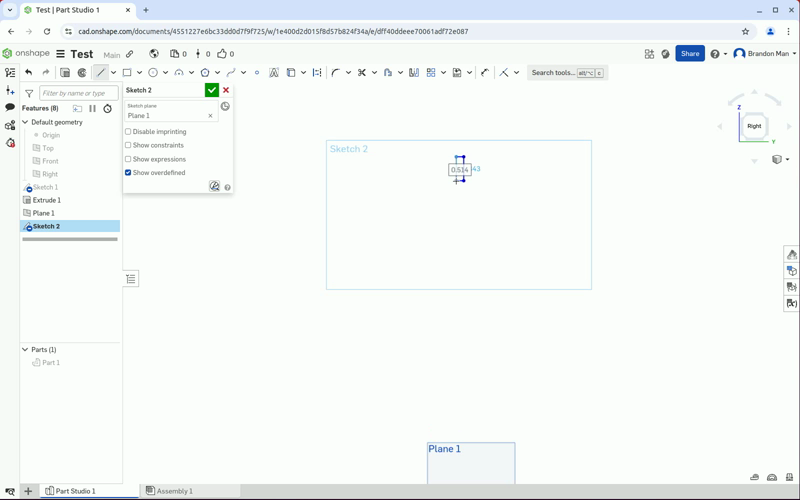
scroll(6)
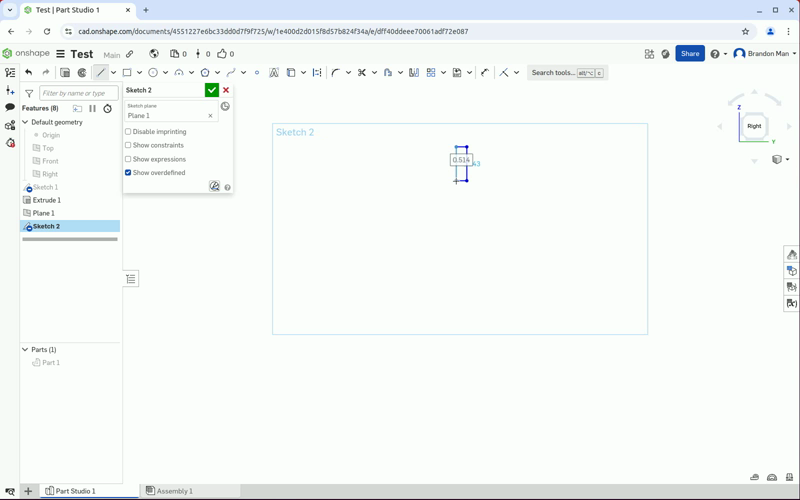
scroll(6)
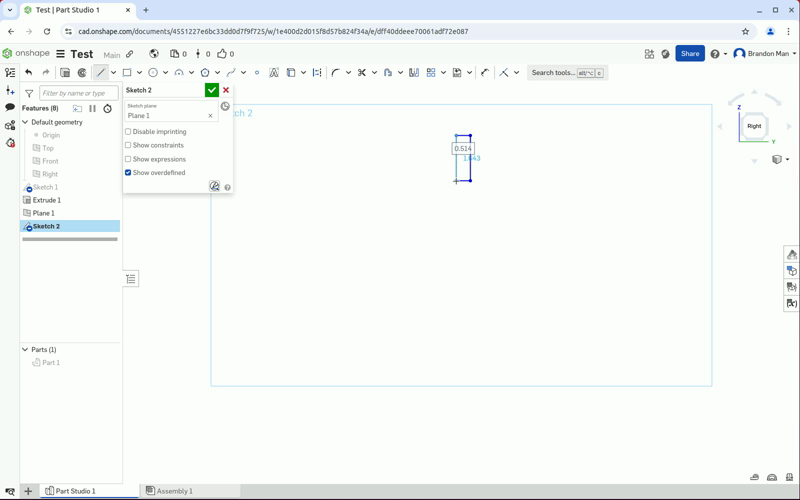
scroll(6)
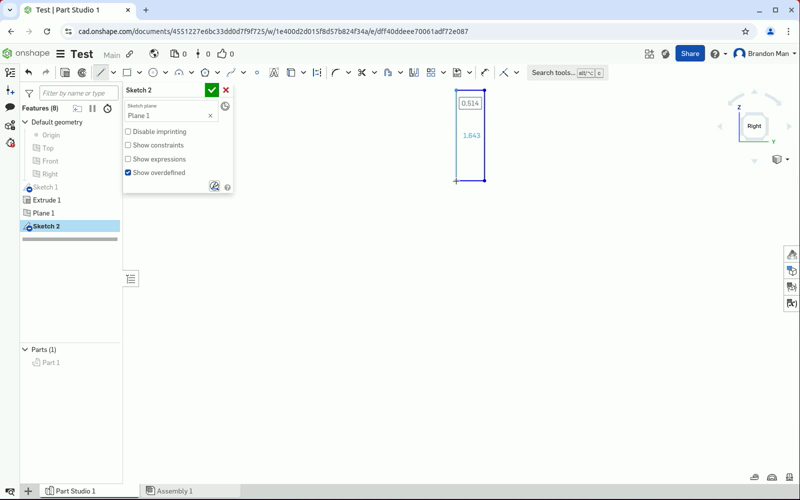
key_up(shift)
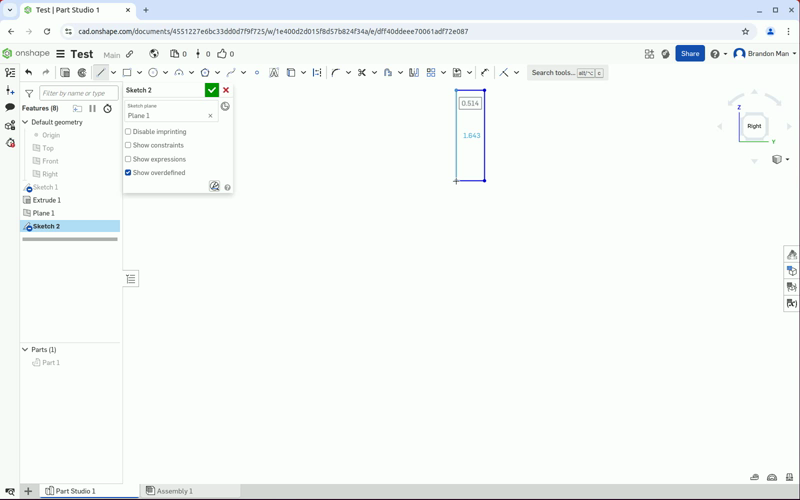
click(456, 180)
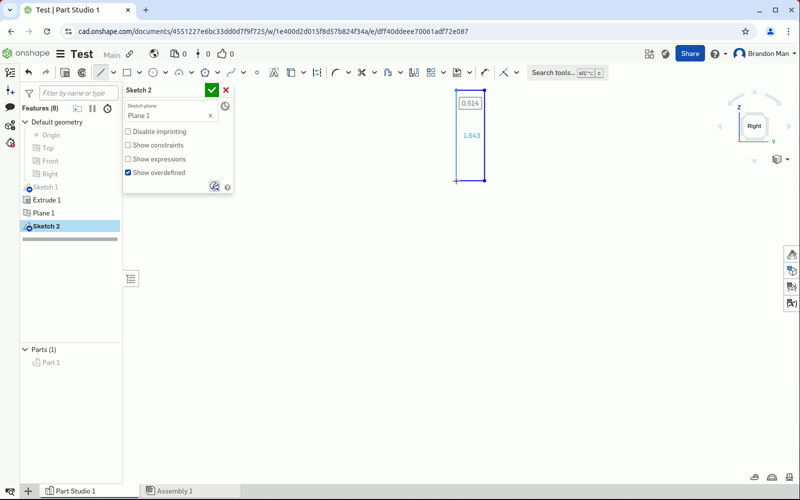
scroll(-6)
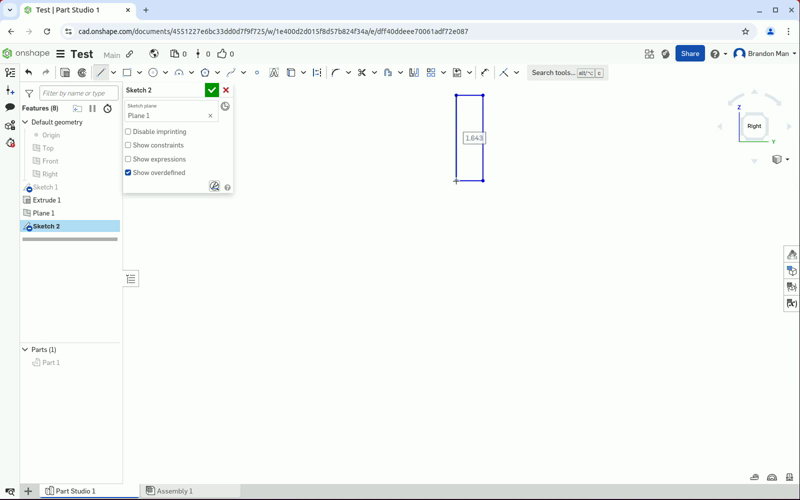
scroll(-6)
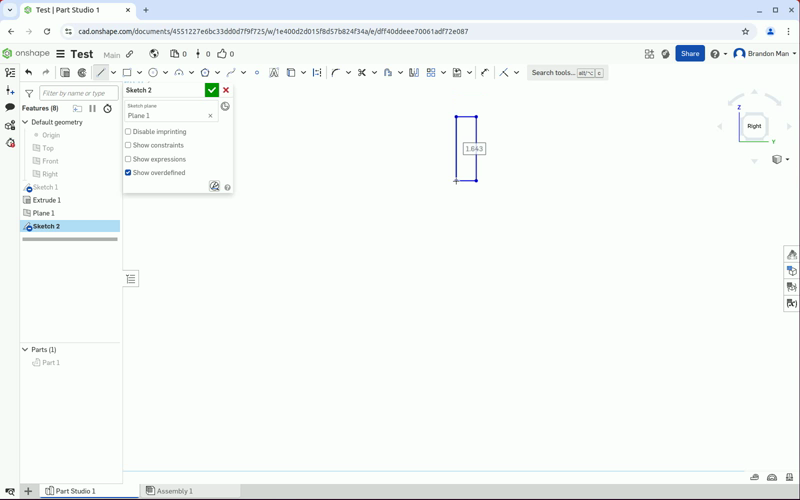
scroll(-6)
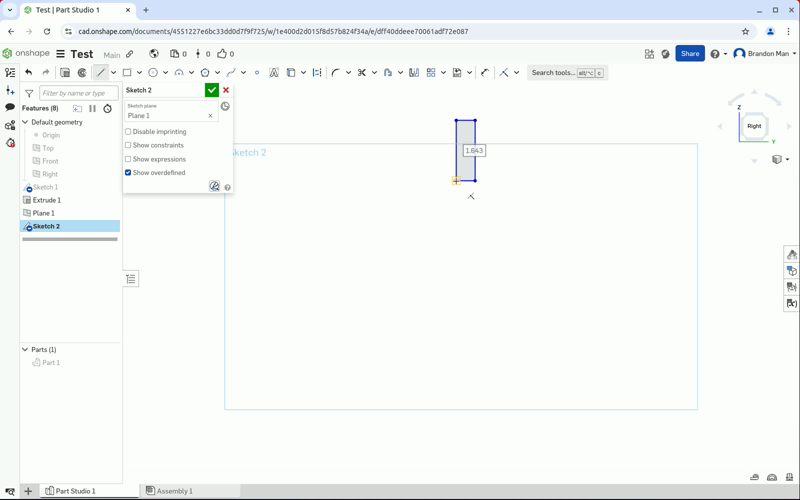
scroll(-6)
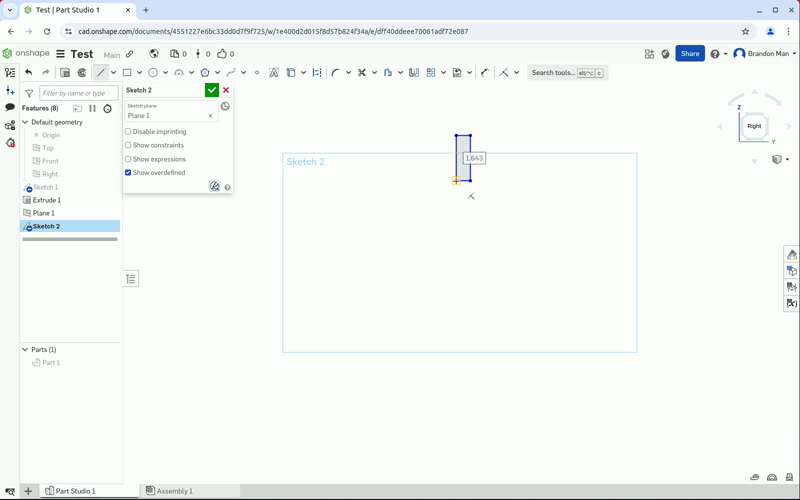
scroll(-6)
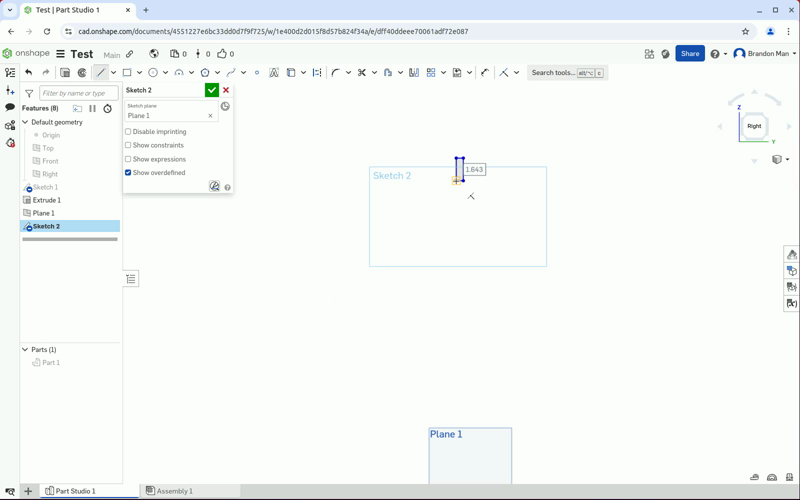
scroll(-6)
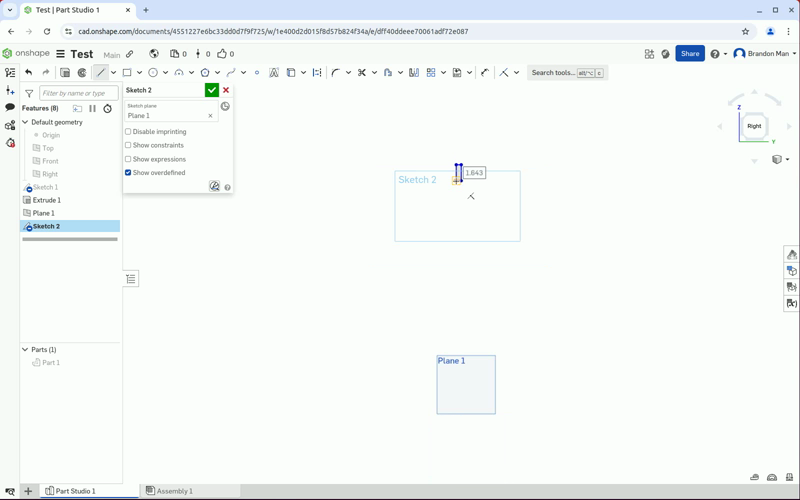
scroll(-6)
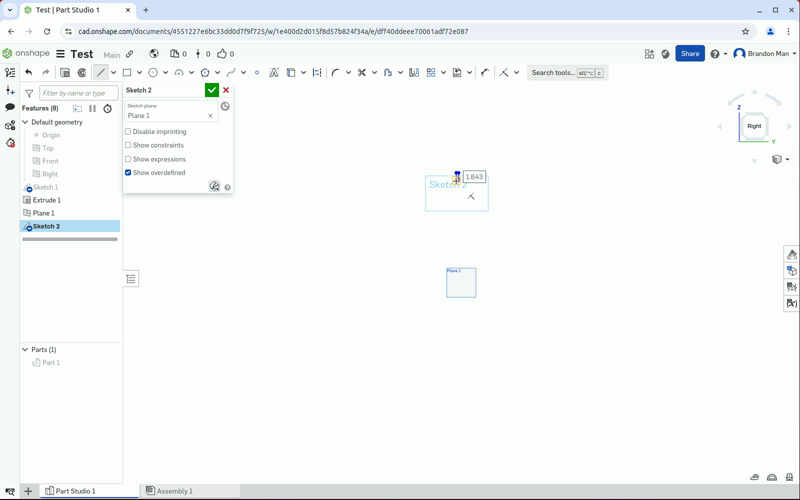
key(esc)
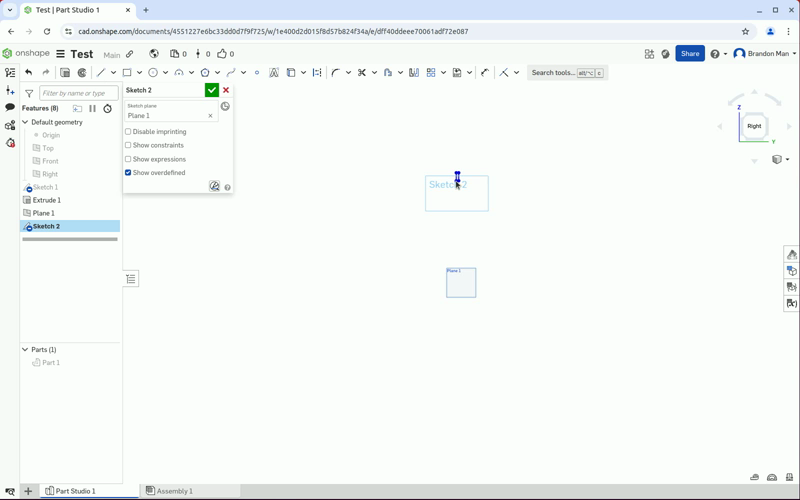
mouse_move(458, 179)
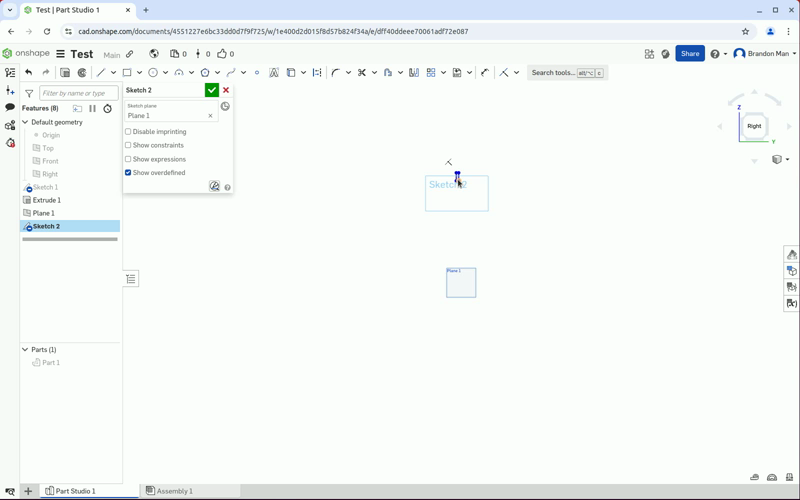
scroll(6)
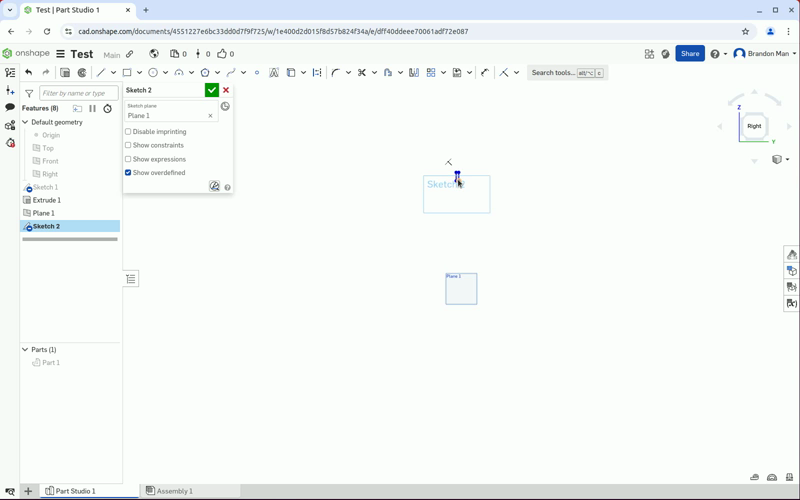
scroll(6)
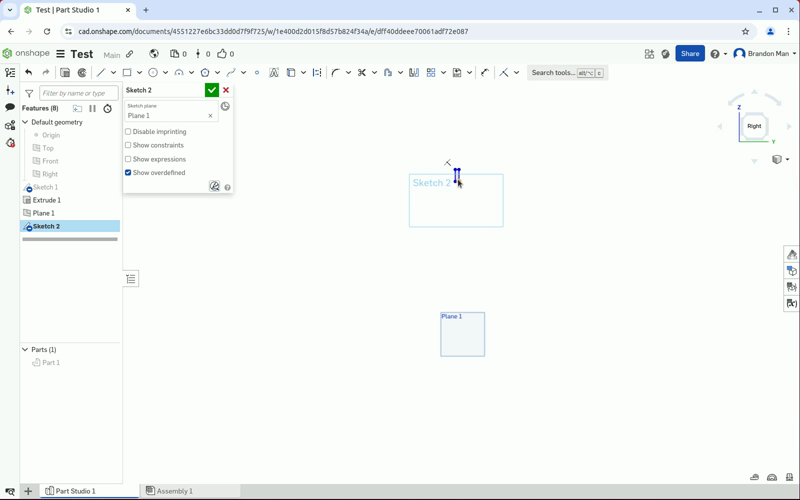
scroll(6)
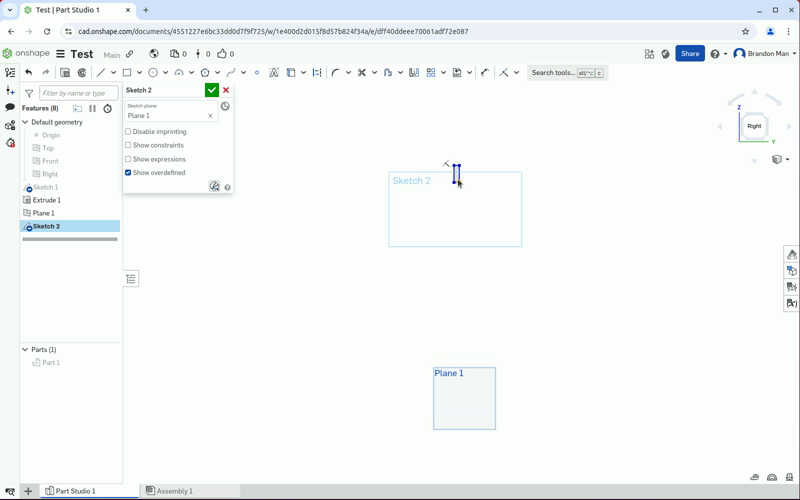
scroll(6)
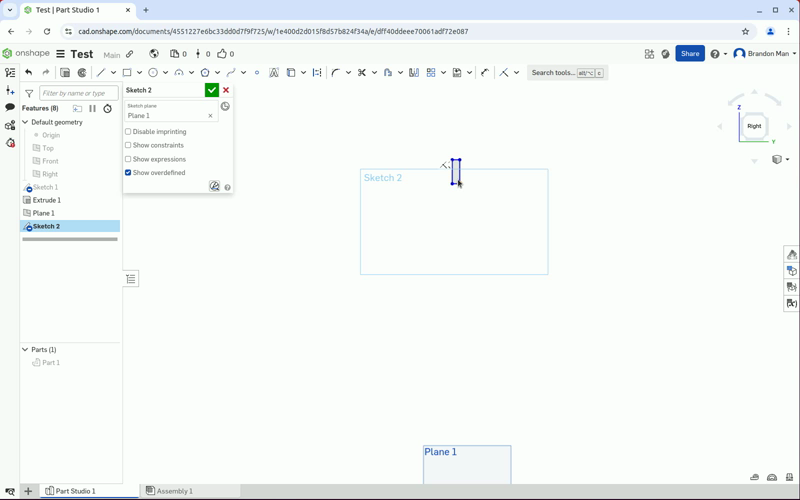
scroll(6)
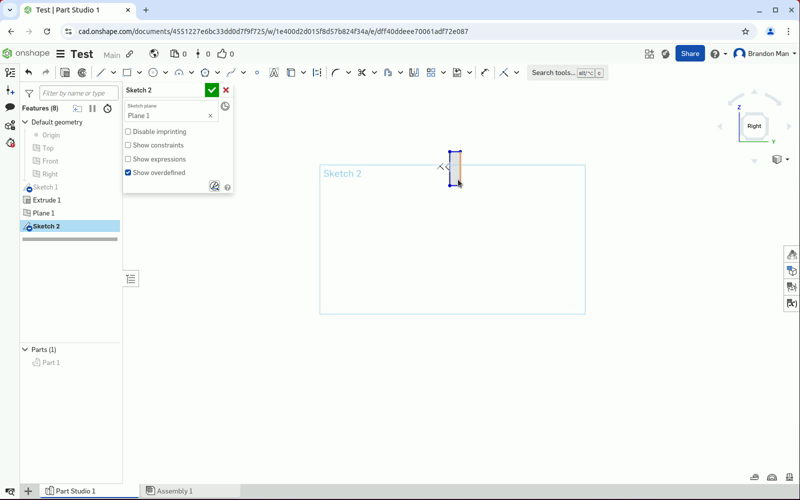
scroll(6)
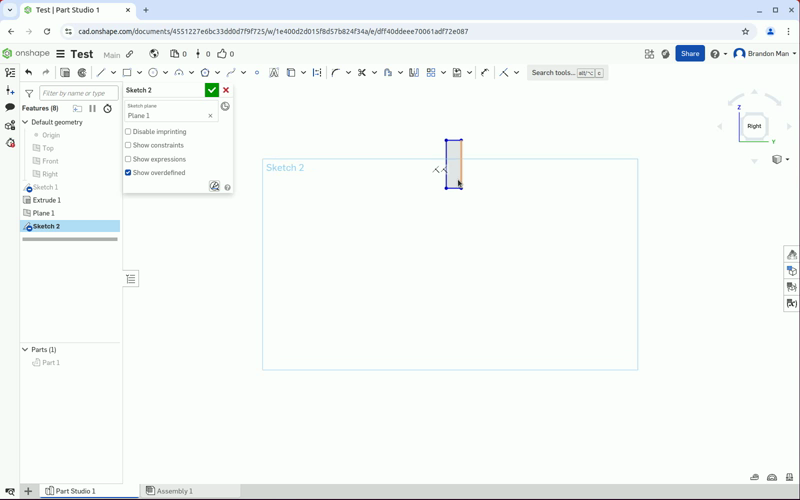
scroll(6)
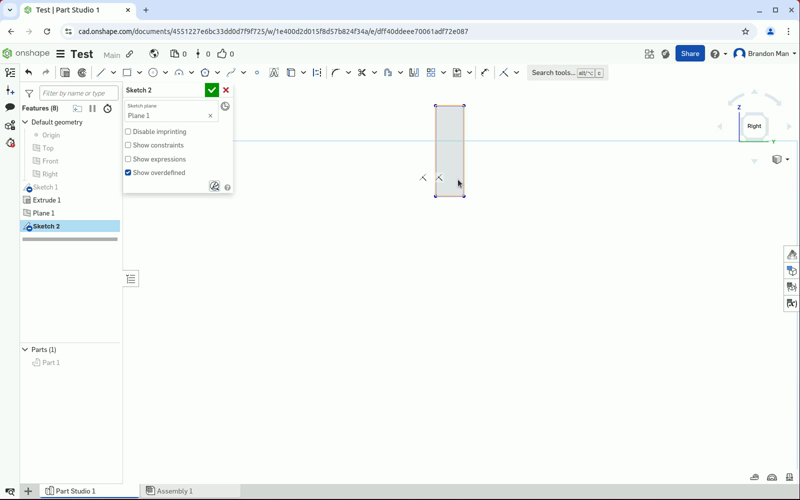
click(458, 179)
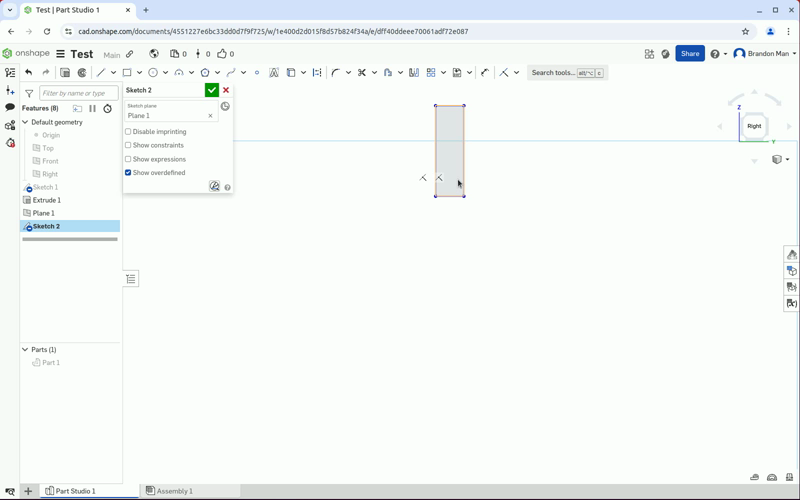
scroll(-6)
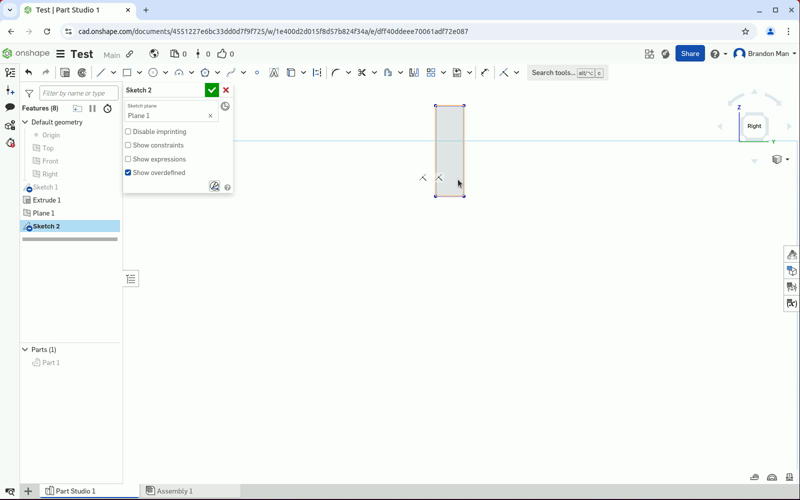
scroll(-6)
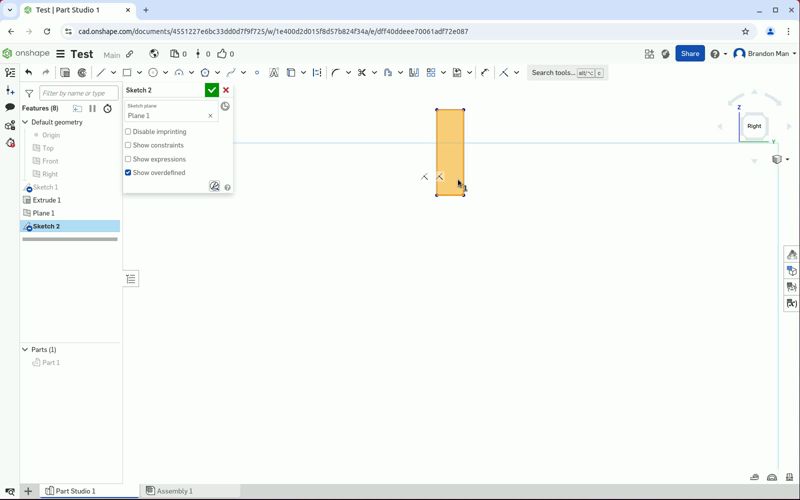
scroll(-6)
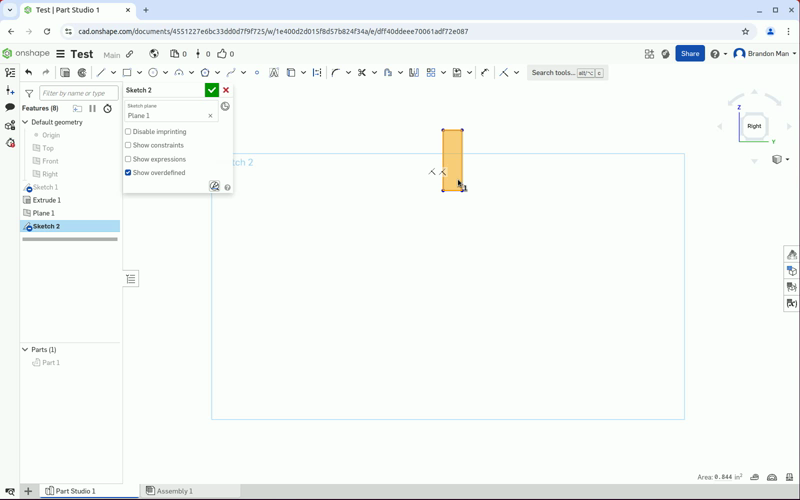
scroll(-6)
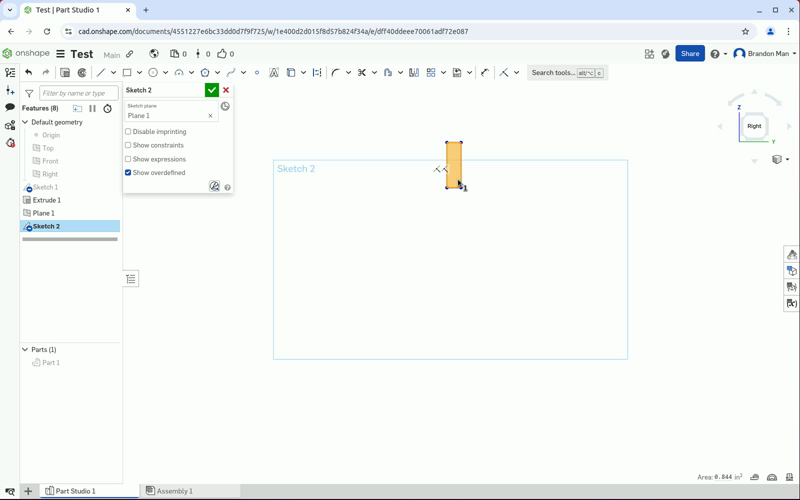
scroll(-6)
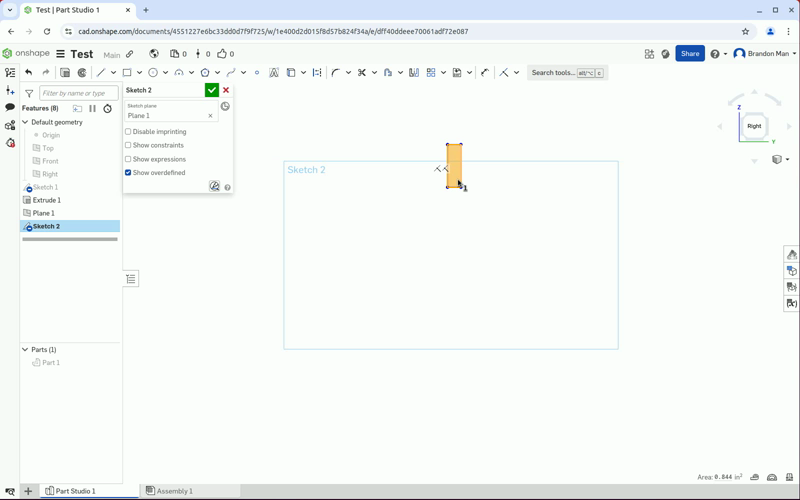
scroll(-6)
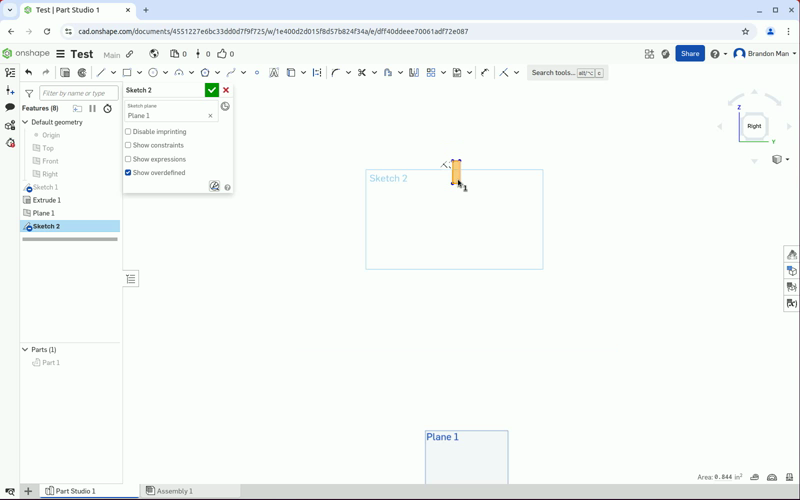
scroll(-6)
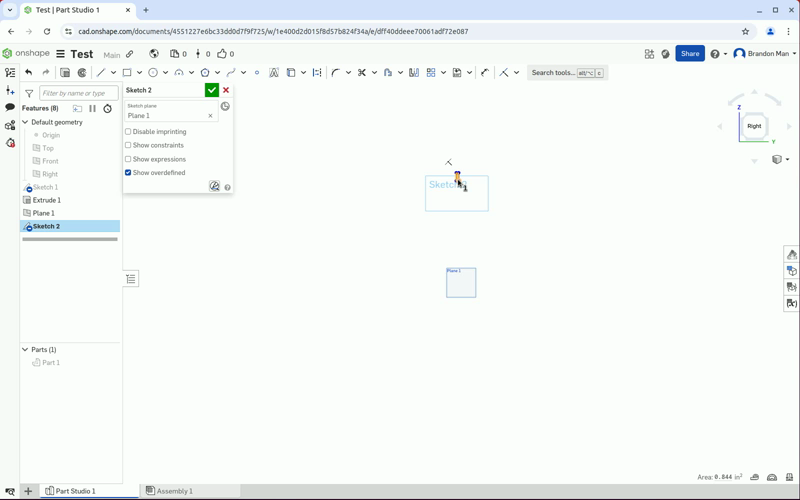
mouse_move(73, 352)
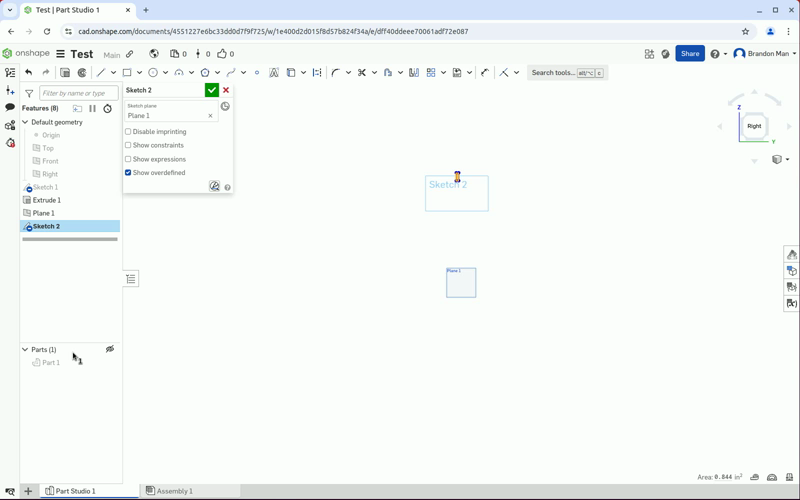
key(shift+y)
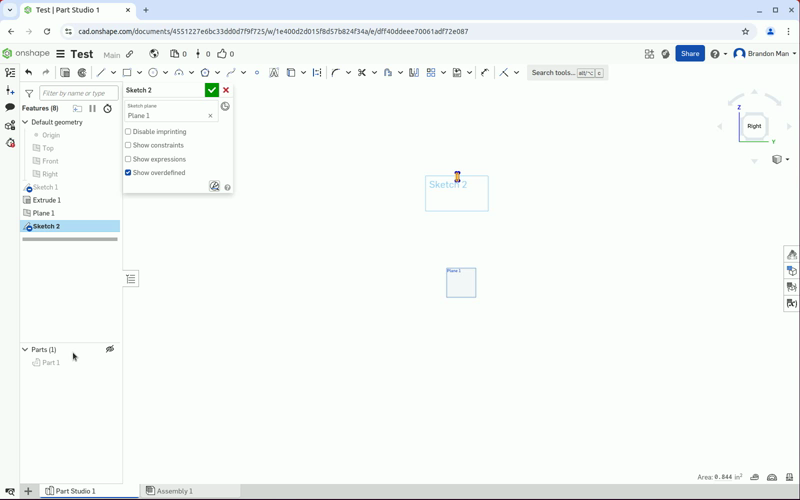
key(shift+e)
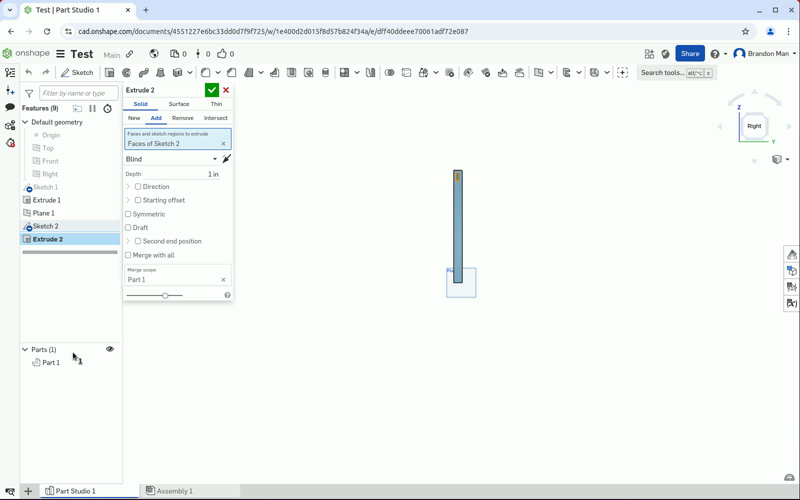
mouse_move(143, 106)
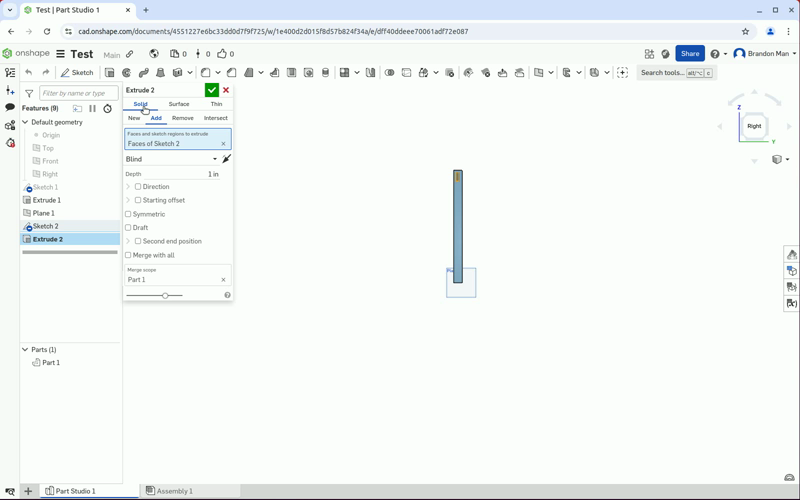
click(143, 106)
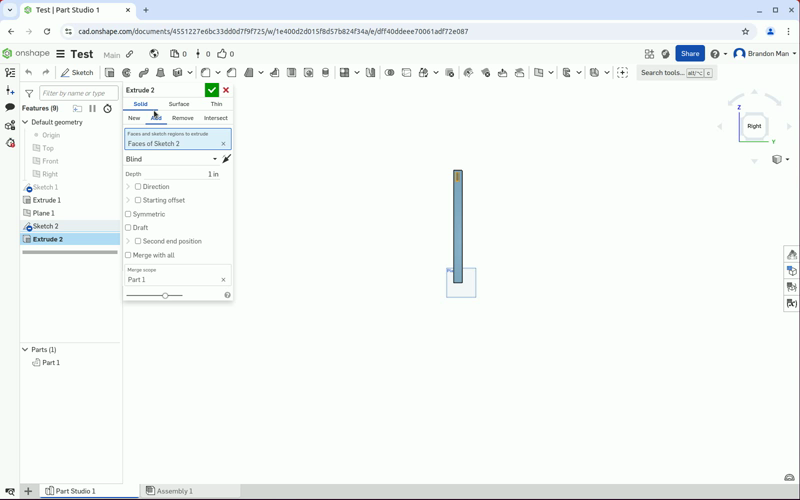
mouse_move(186, 120)
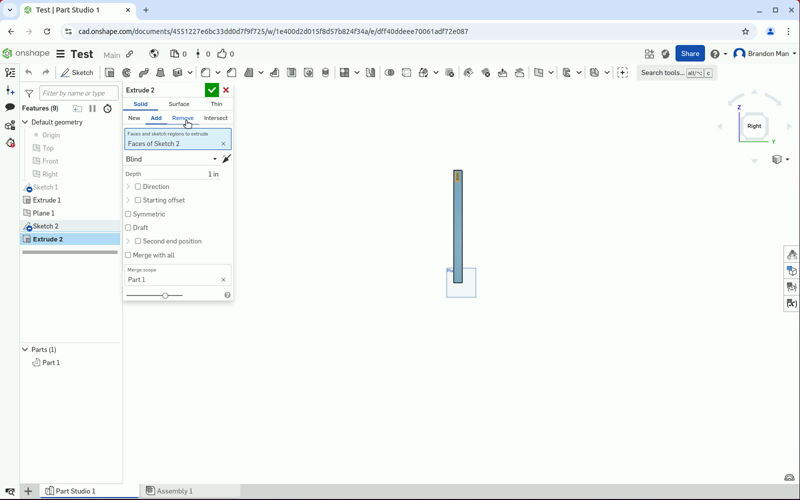
click(186, 120)
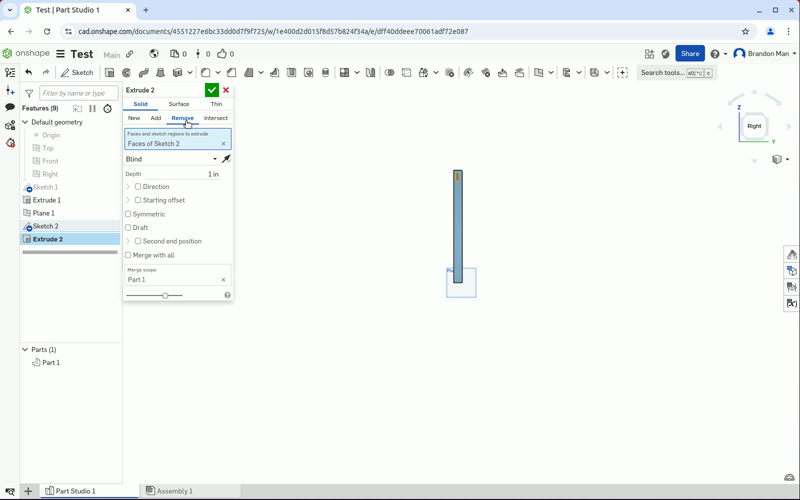
key(tab, 4)
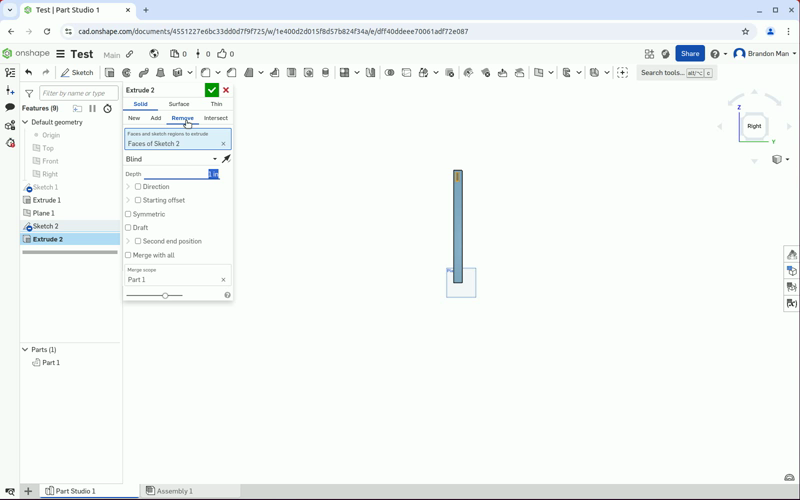
text(0.481)
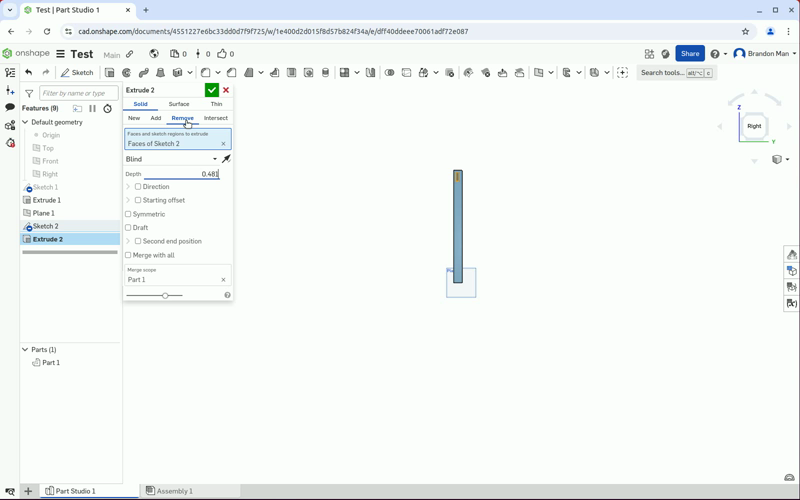
key(tab, 6)
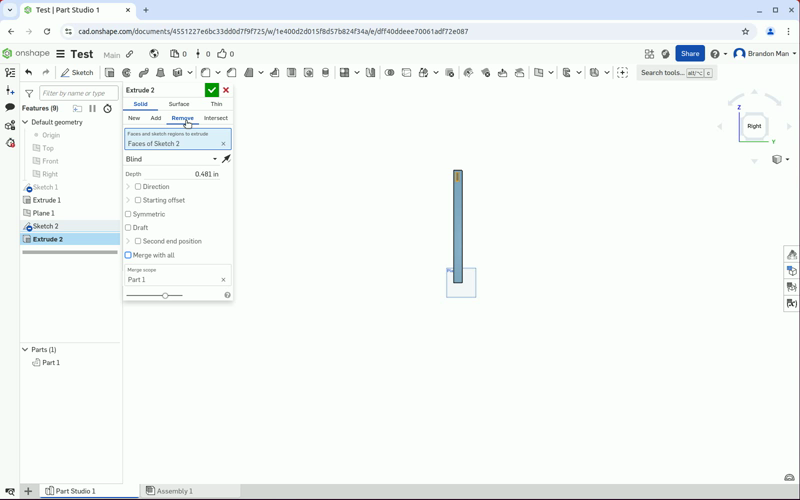
key(space)
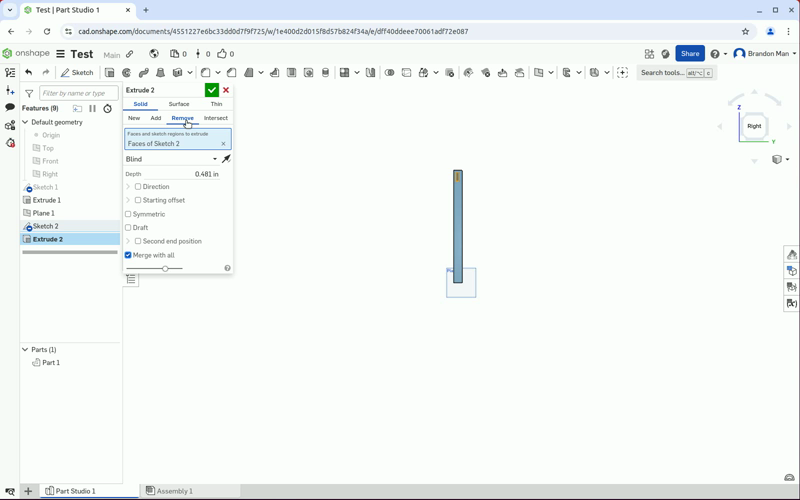
key(enter)
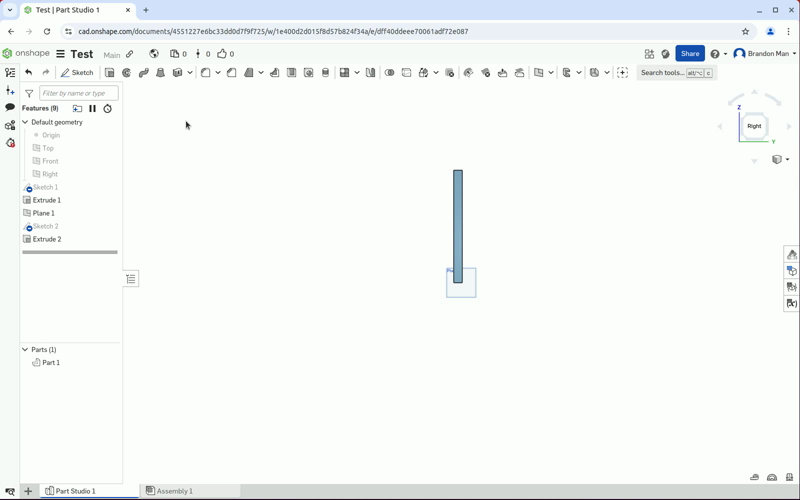
key(shift+h)
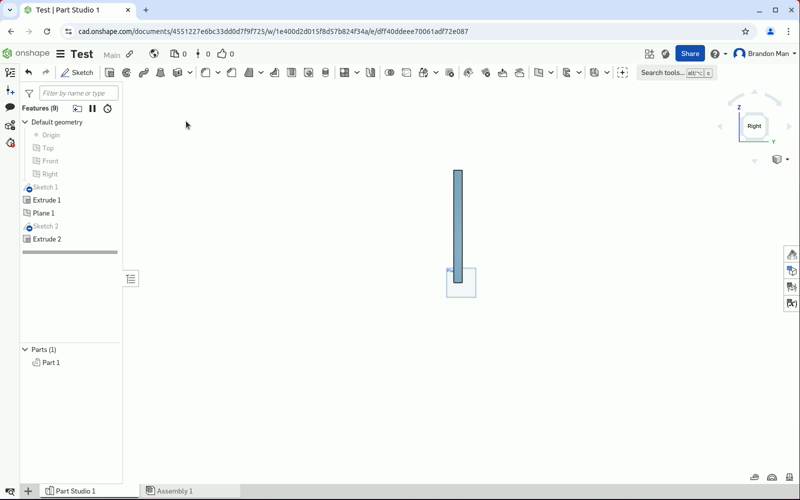
key(shift+h)
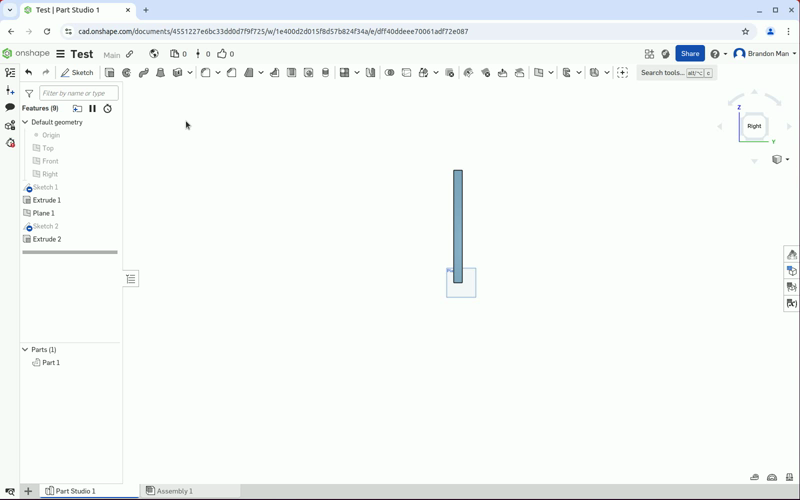
mouse_move(73, 189)
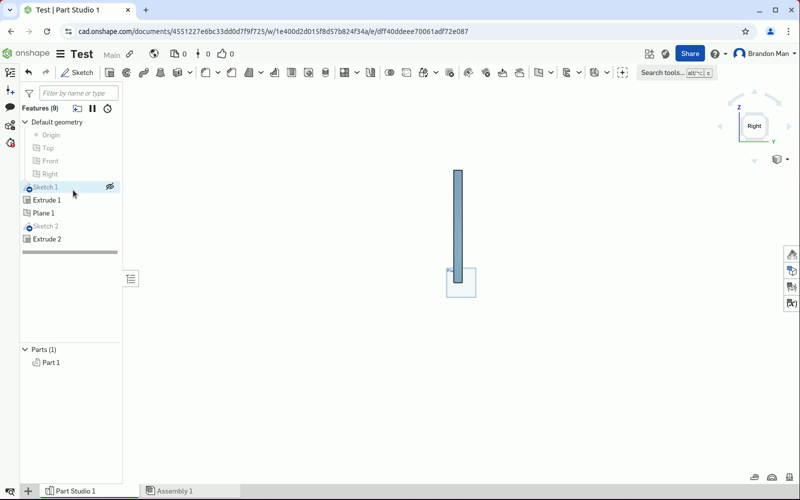
click(73, 189)
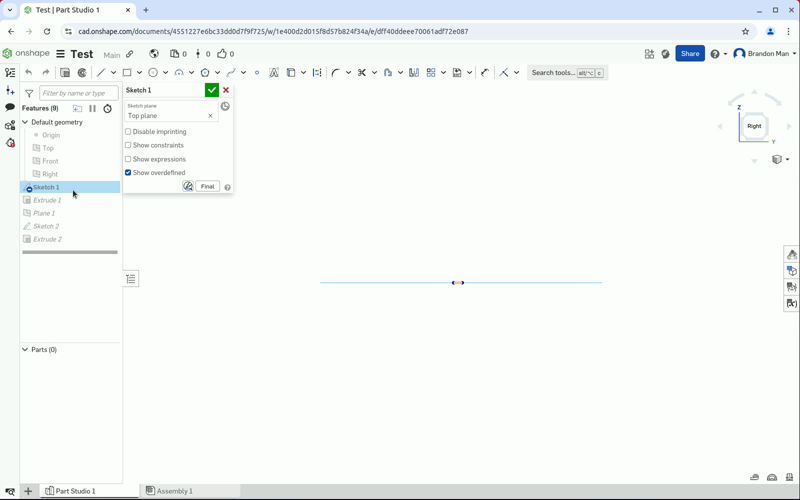
mouse_move(229, 92)
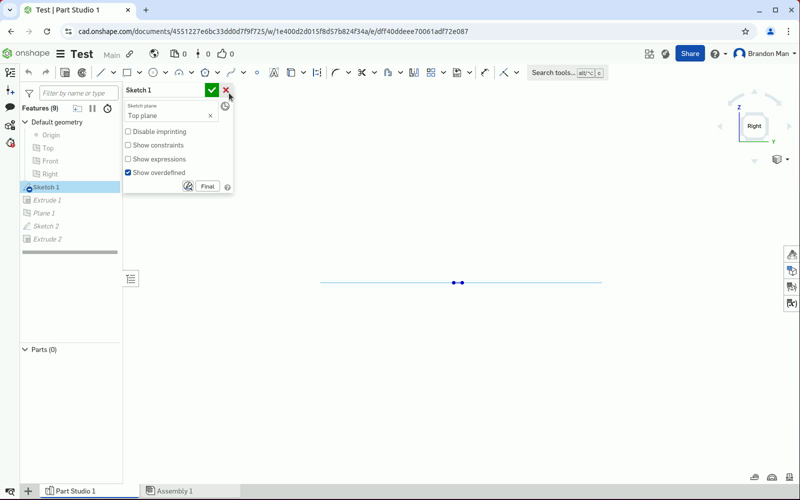
click(229, 92)
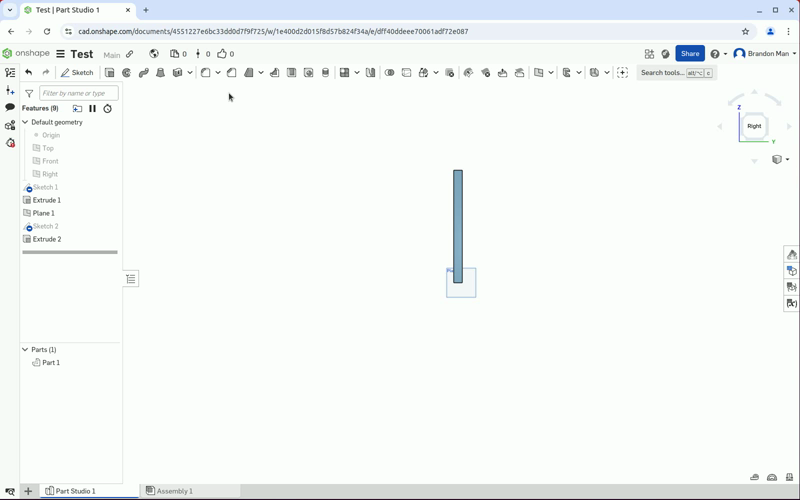
mouse_move(73, 352)
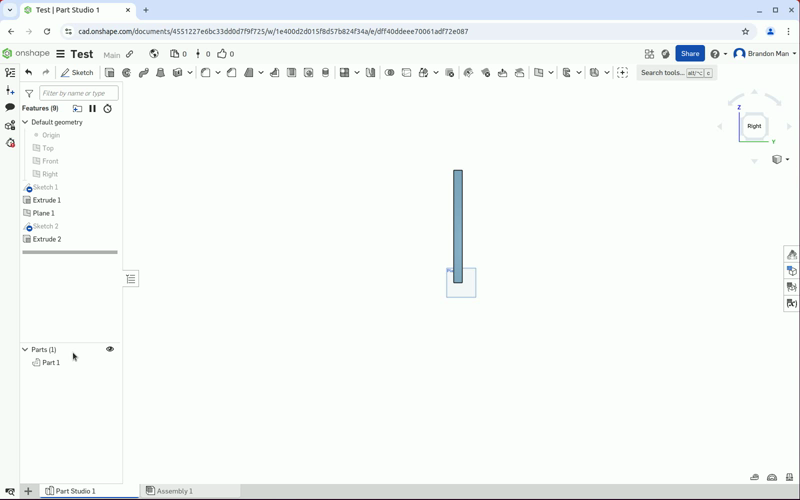
key(y)
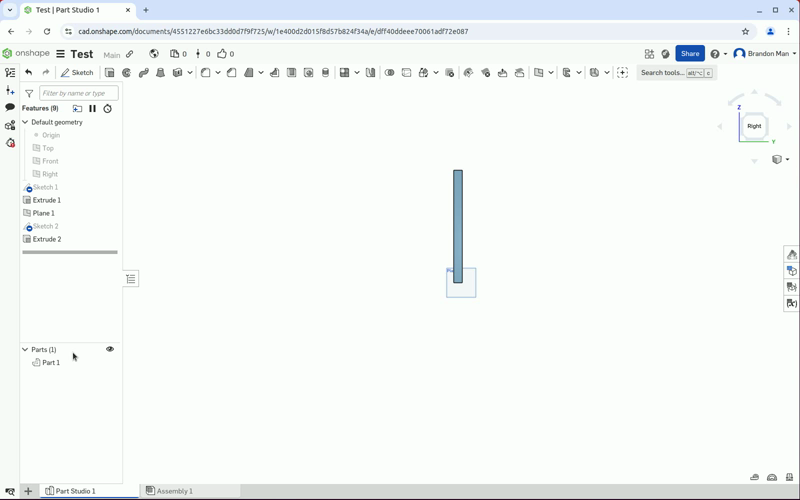
key(shift+p)
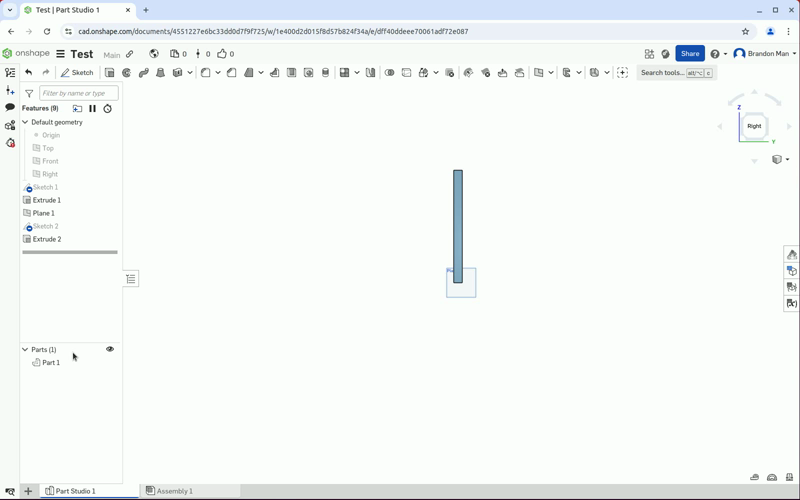
key(space)
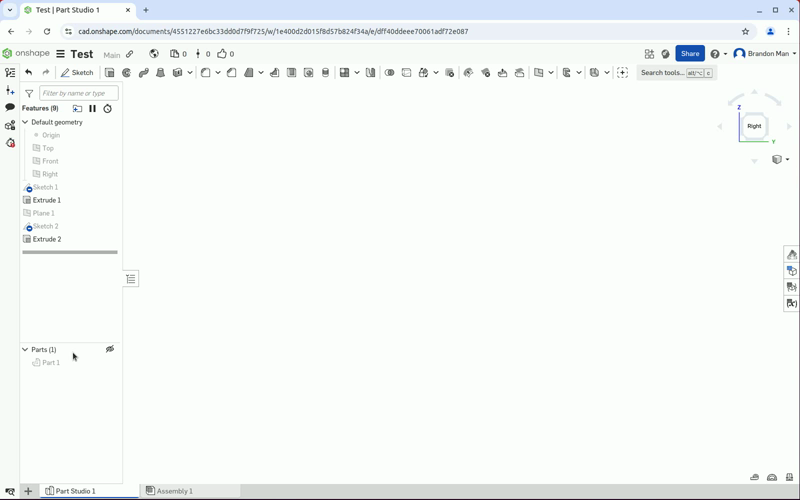
key_down(shift)
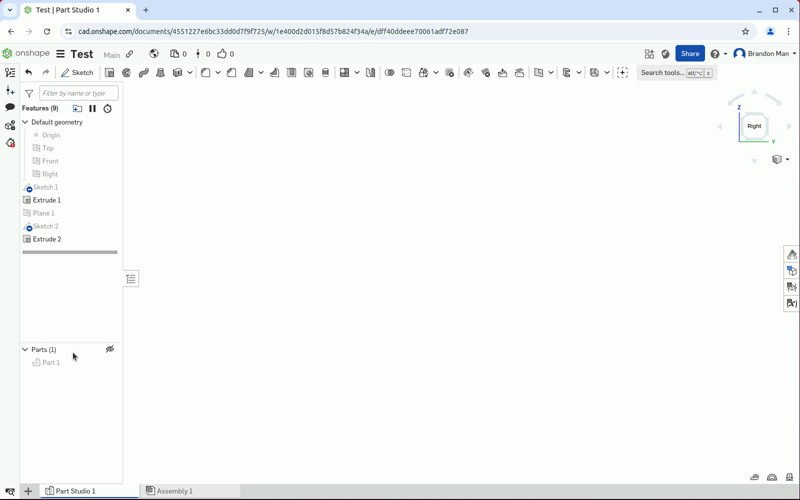
key(right)
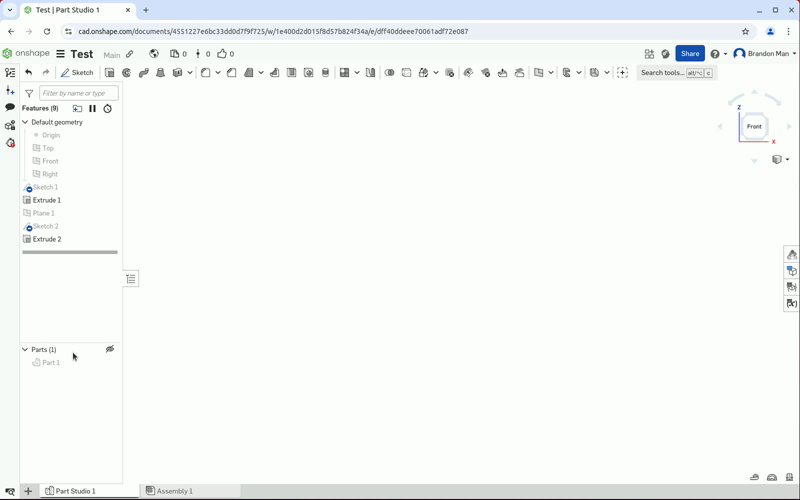
key_up(shift)
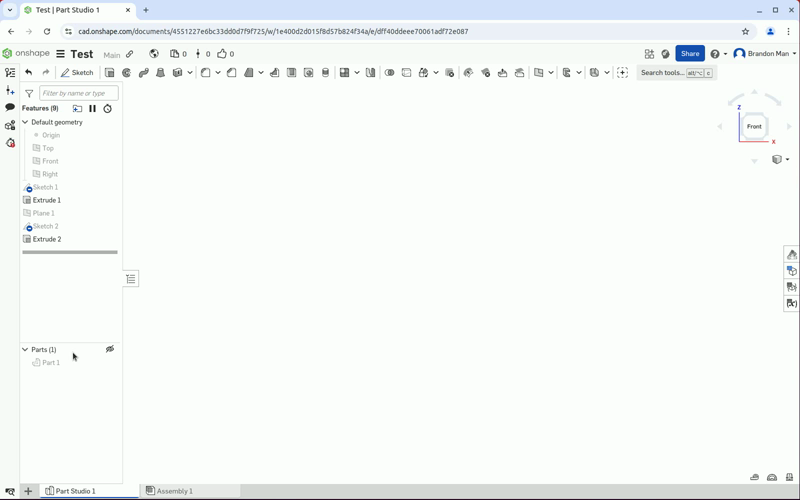
mouse_move(73, 352)
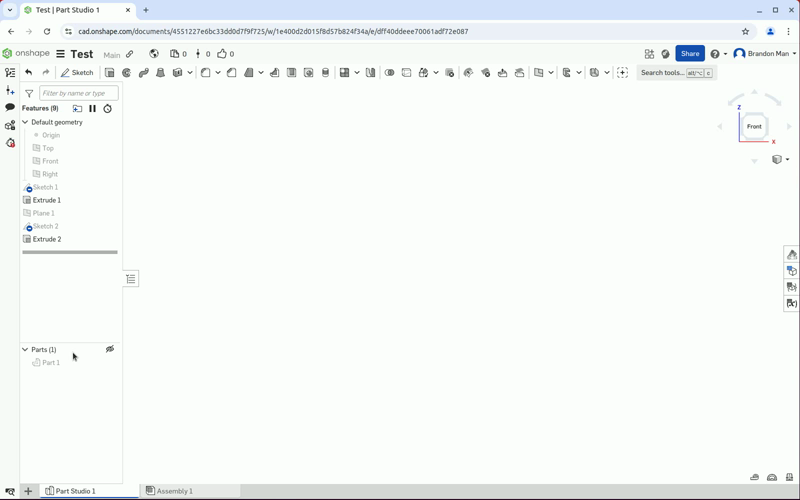
key(shift+y)
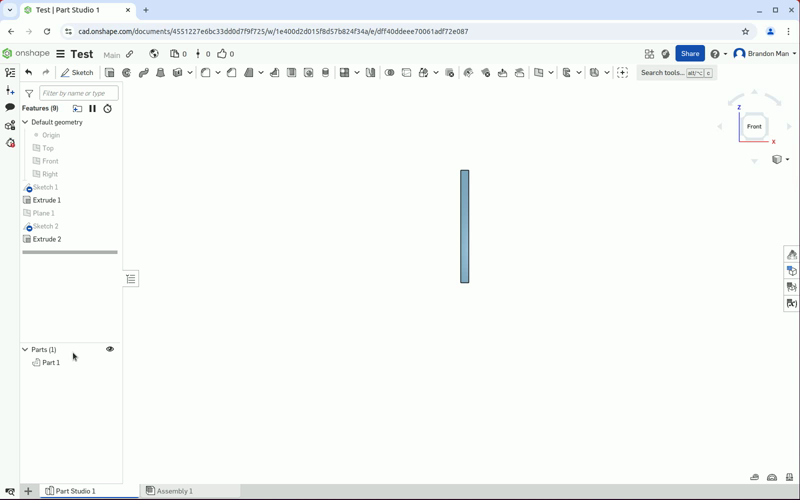
mouse_move(541, 75)
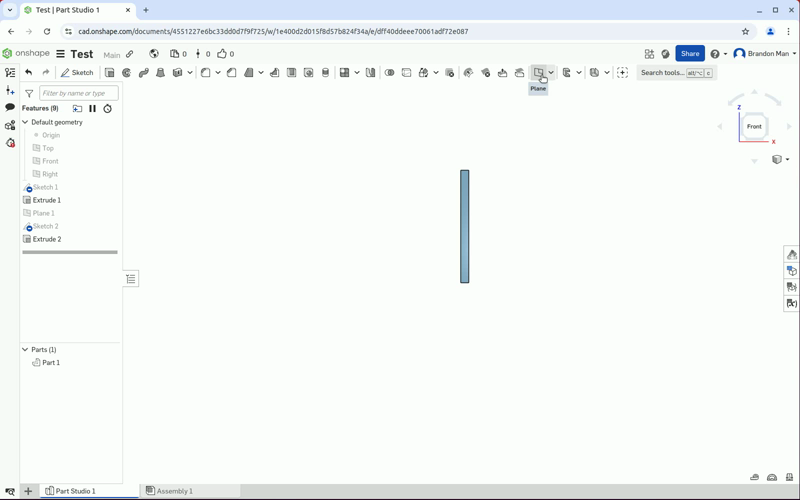
click(541, 75)
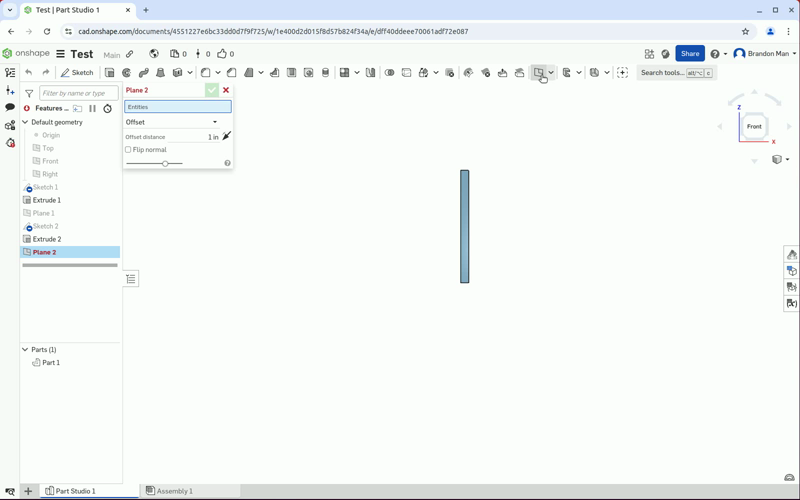
mouse_move(73, 163)
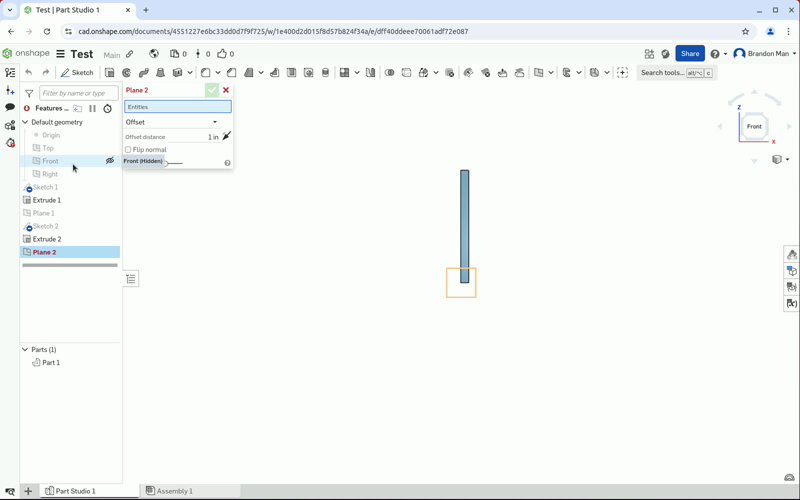
click(73, 163)
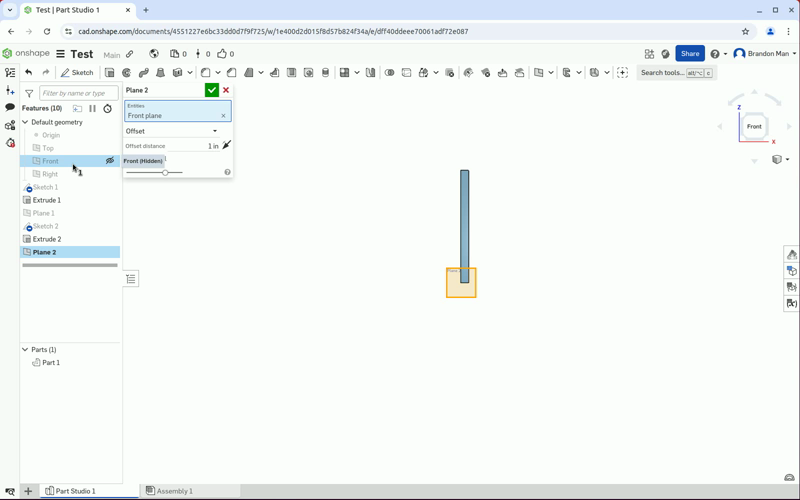
key(tab, 2)
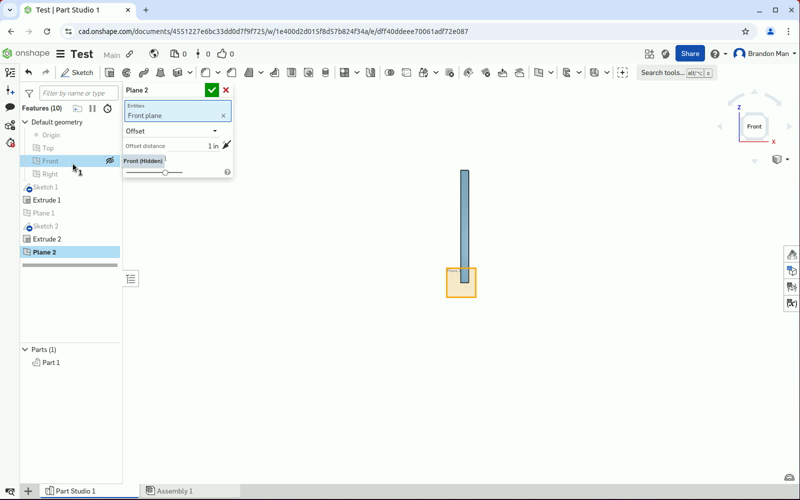
text(1.448)
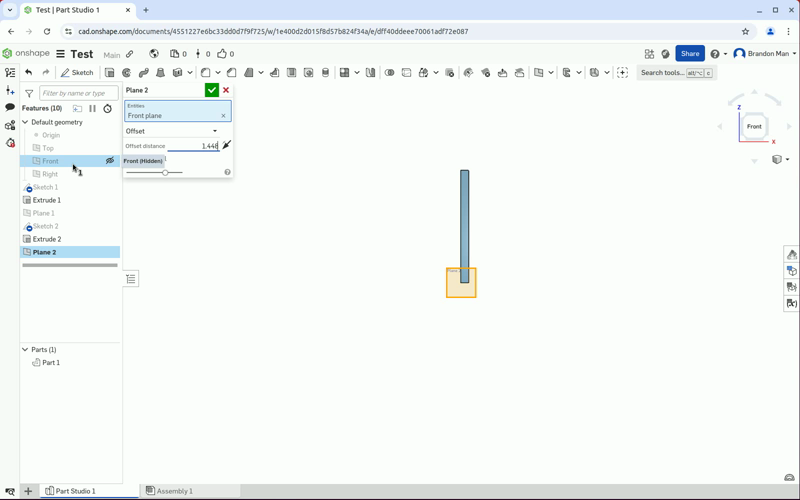
key(enter, 2)
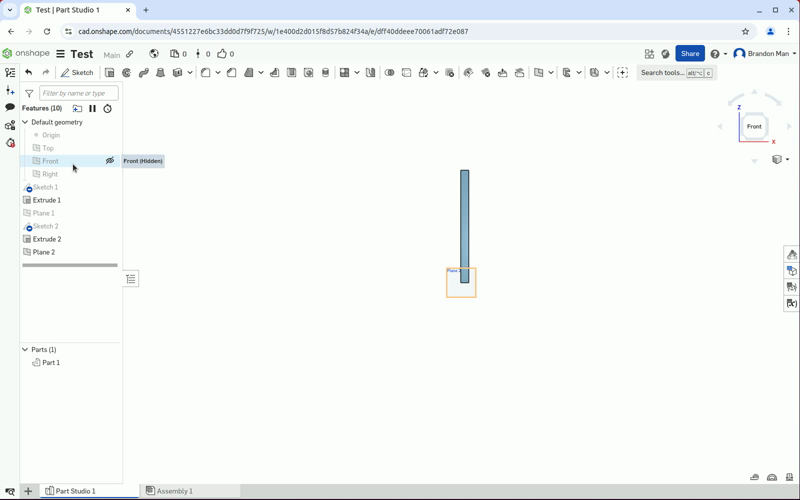
key(shift+s)
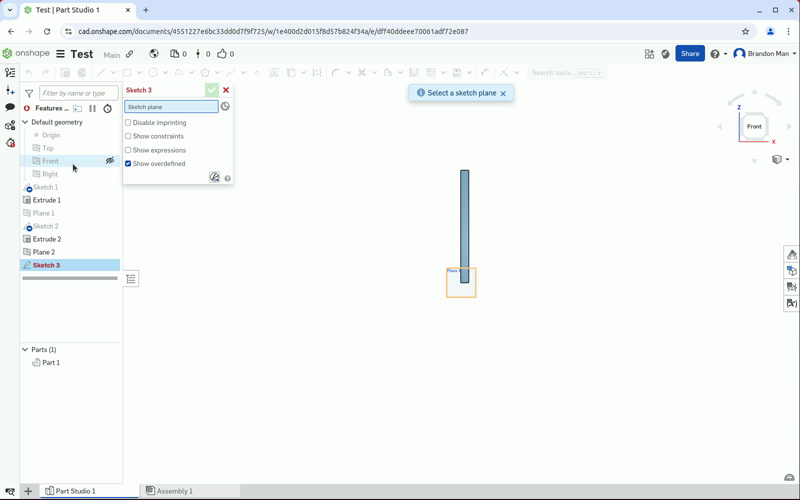
mouse_move(73, 254)
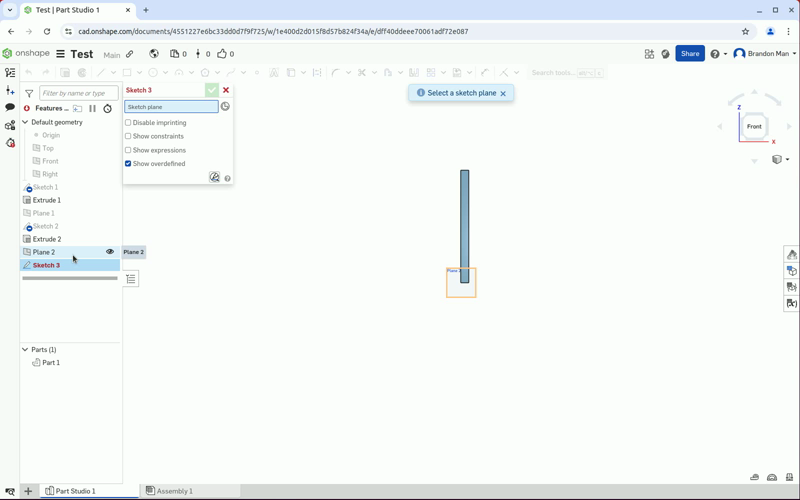
click(73, 254)
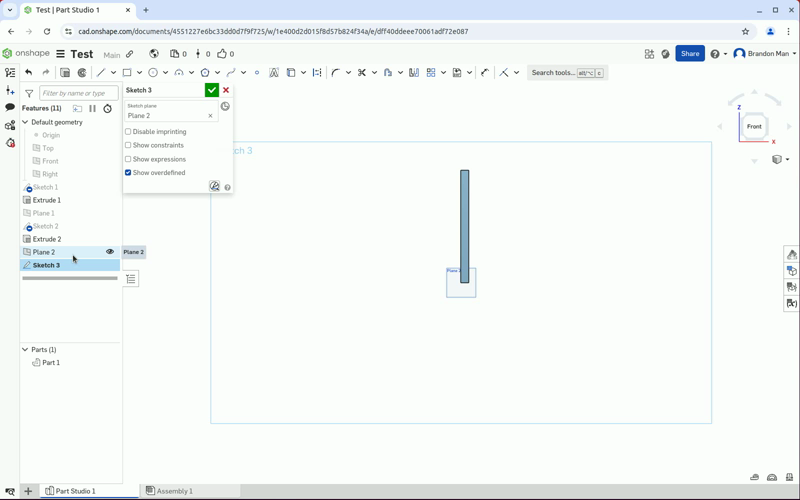
mouse_move(73, 352)
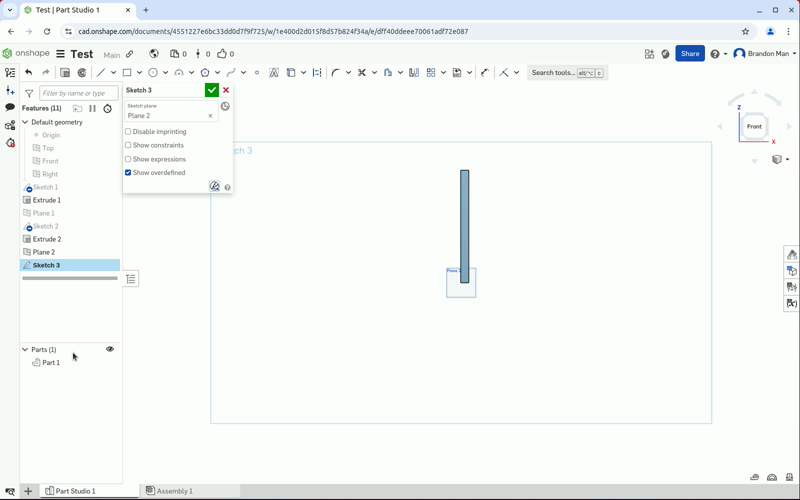
key(y)
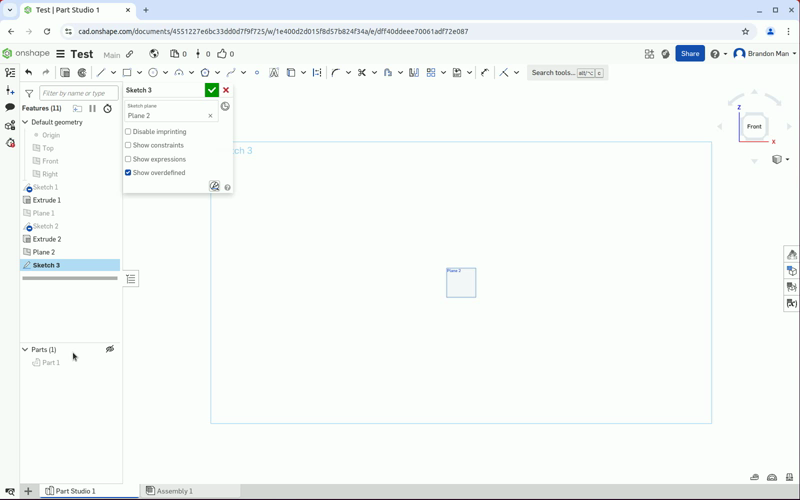
key(l)
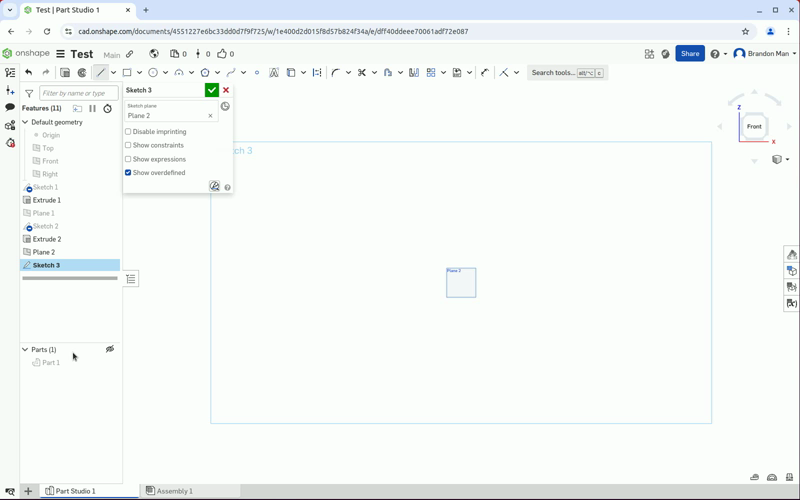
key_down(shift)
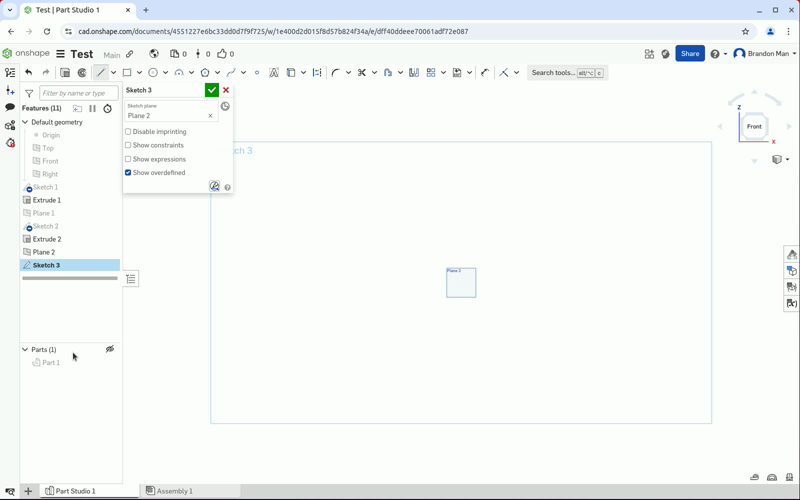
mouse_move(463, 180)
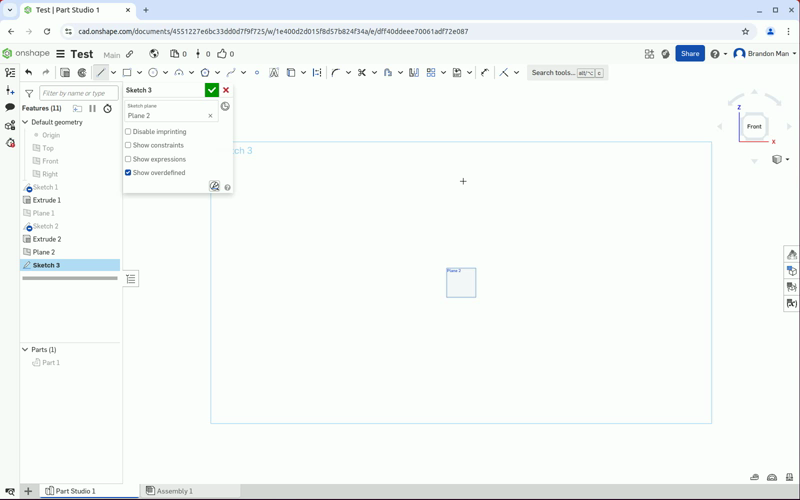
click(463, 180)
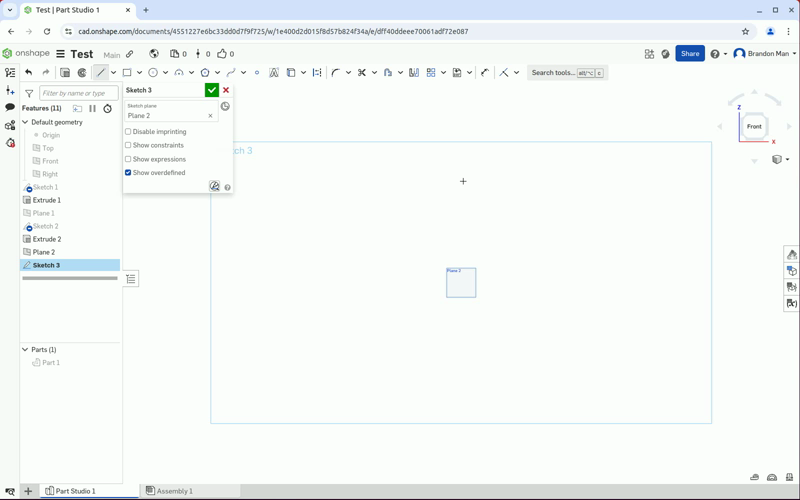
key_up(shift)
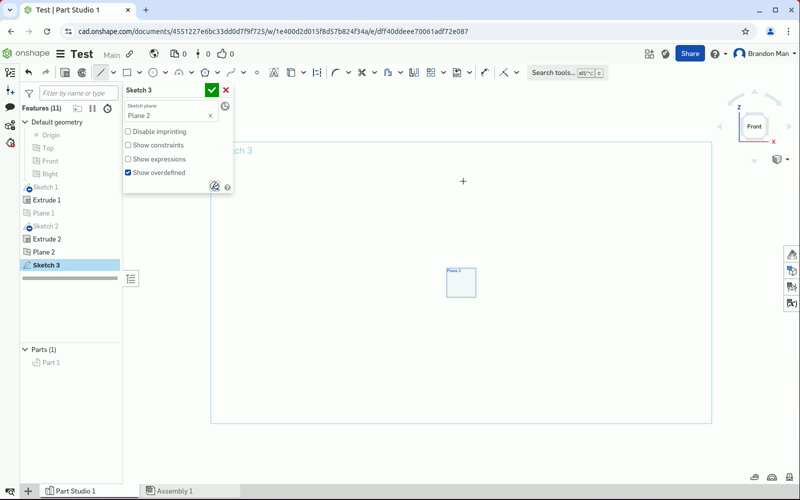
key_down(shift)
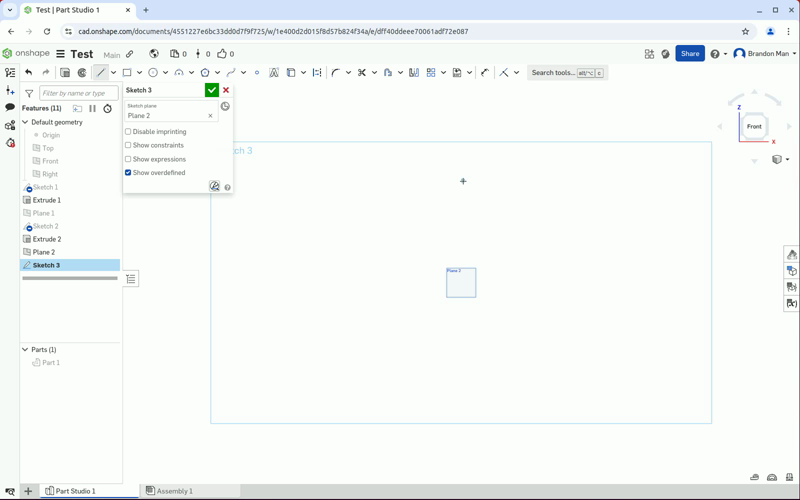
mouse_move(493, 180)
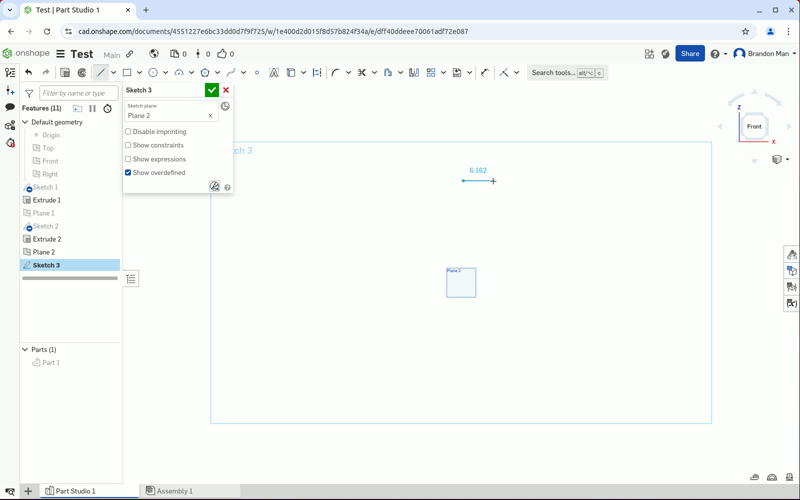
mouse_move(465, 180)
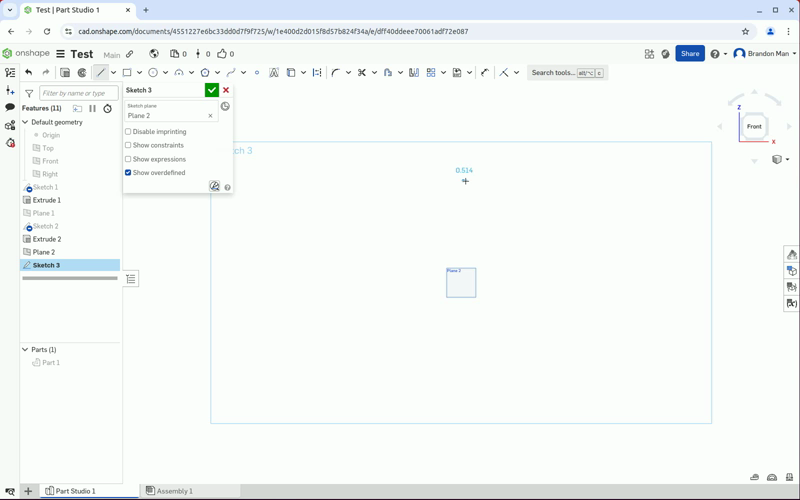
scroll(6)
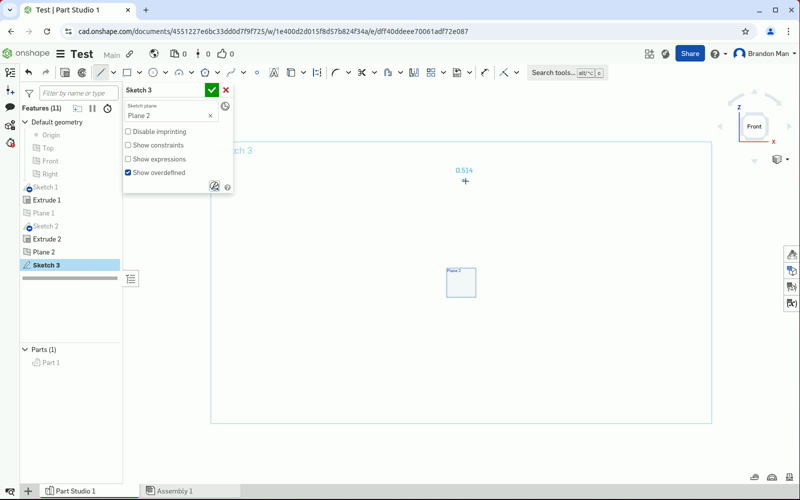
scroll(6)
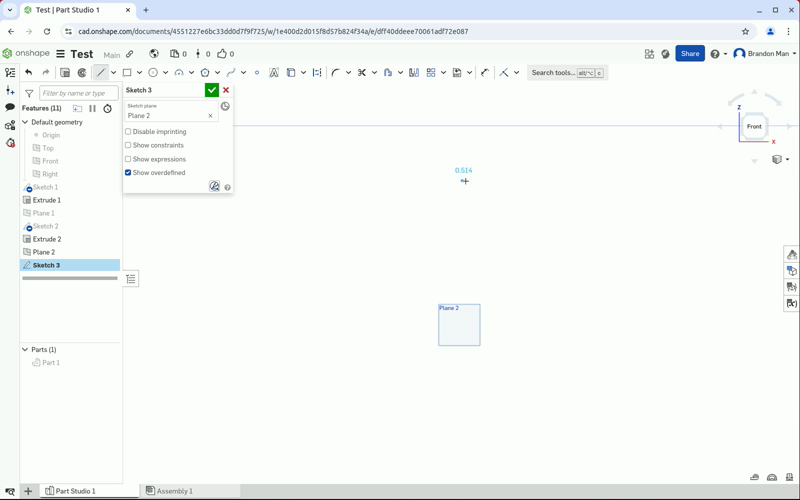
scroll(6)
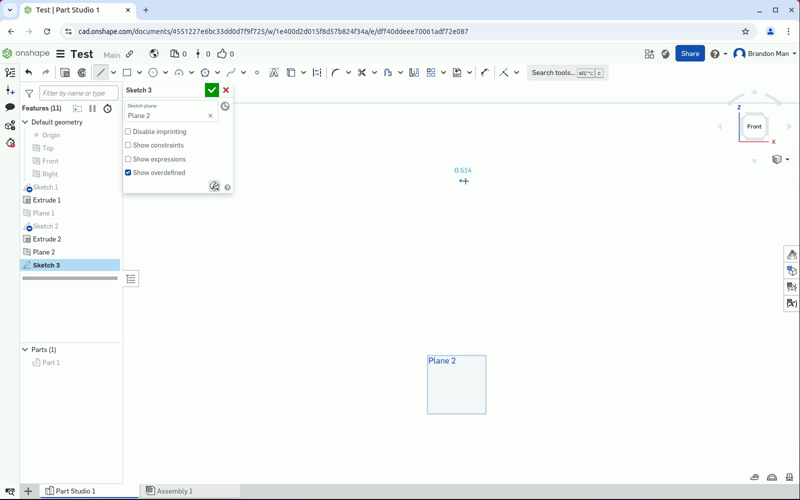
scroll(6)
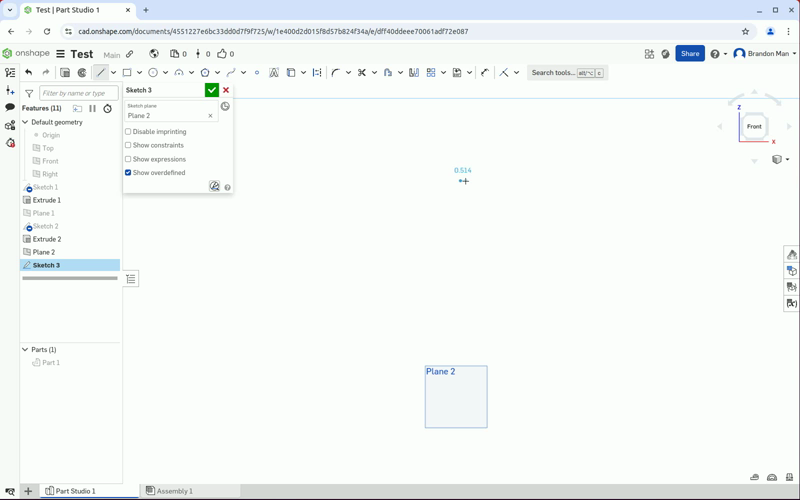
scroll(6)
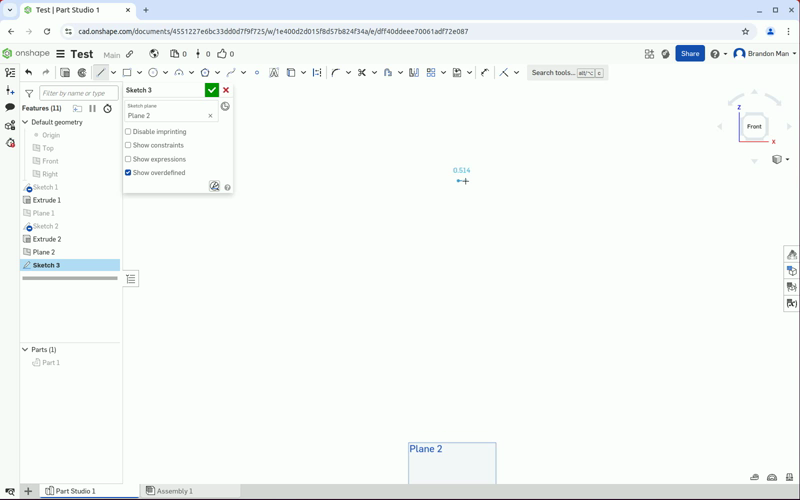
scroll(6)
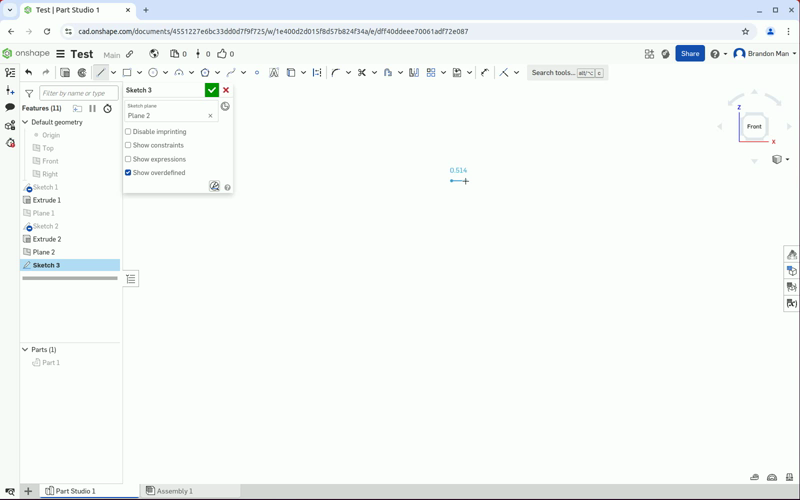
scroll(6)
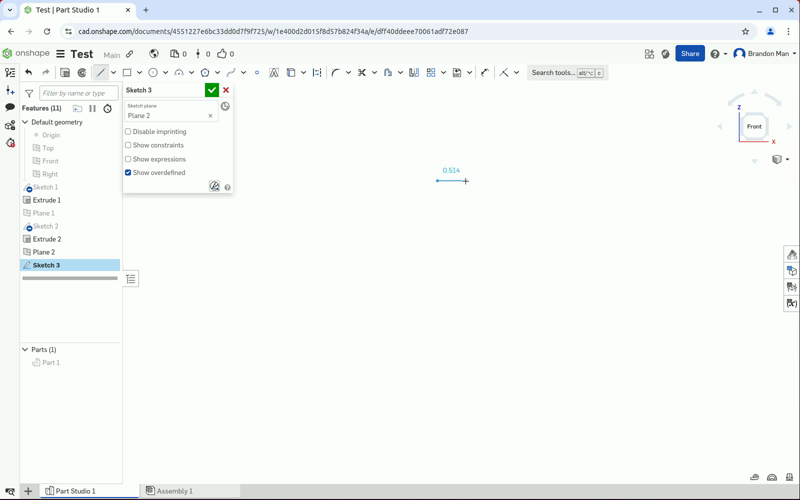
click(465, 180)
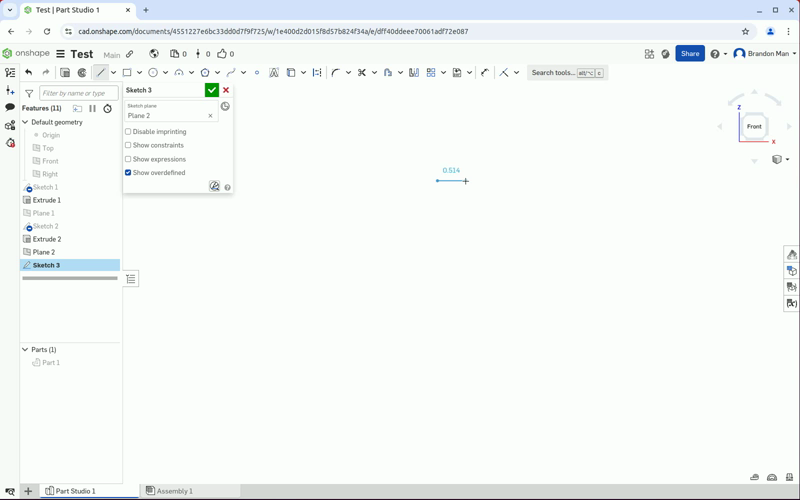
scroll(-6)
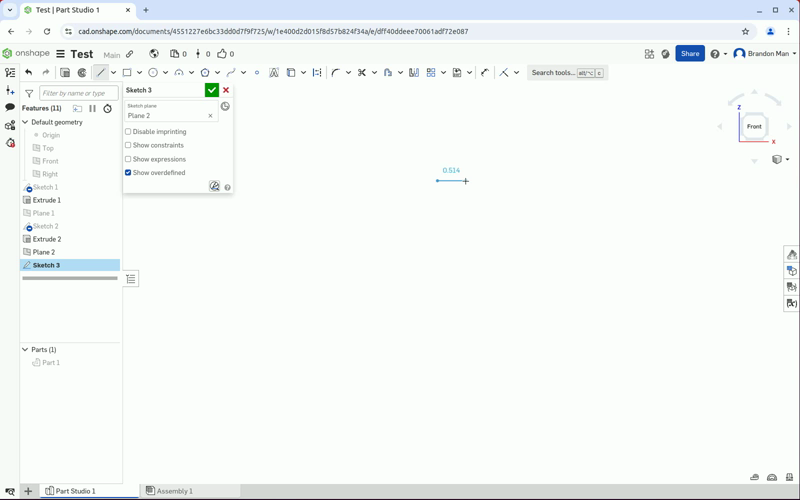
scroll(-6)
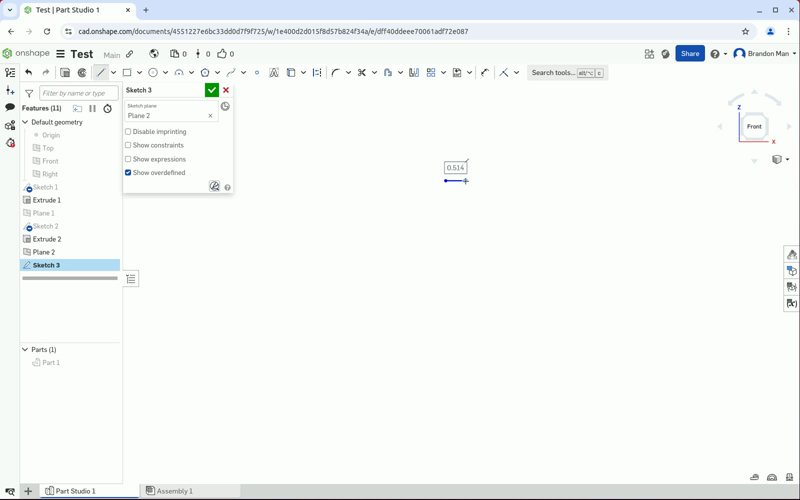
scroll(-6)
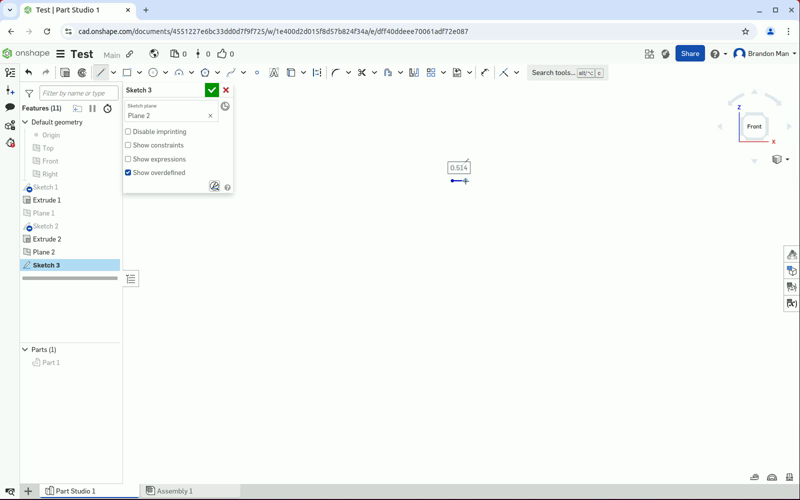
scroll(-6)
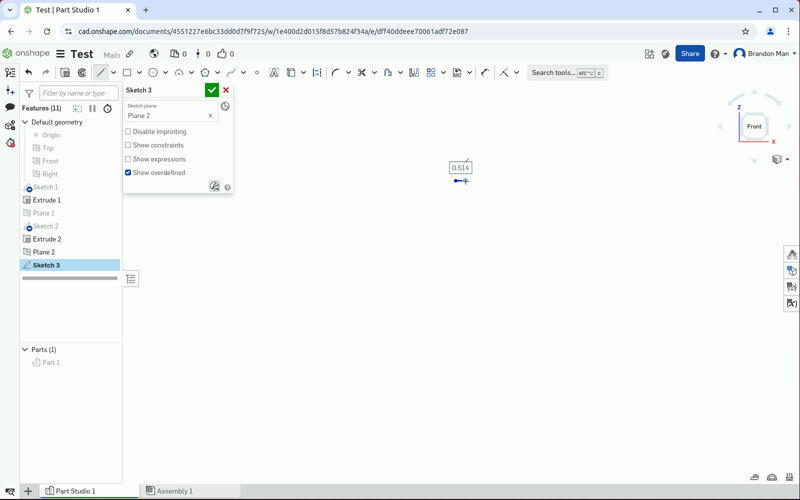
scroll(-6)
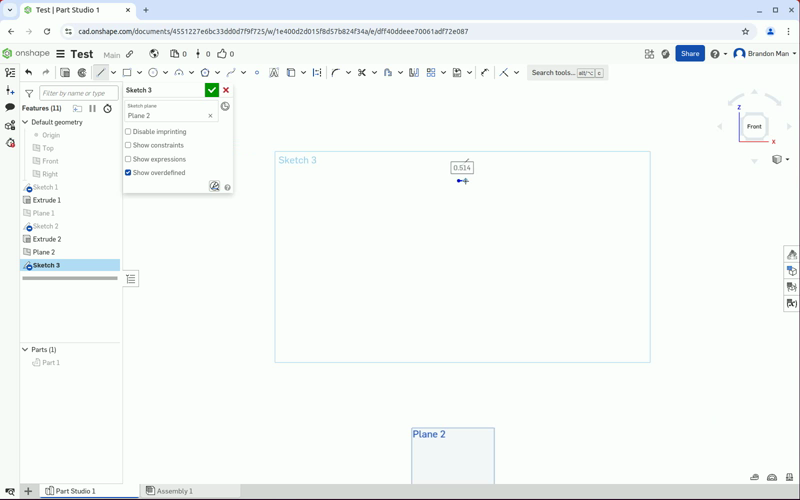
scroll(-6)
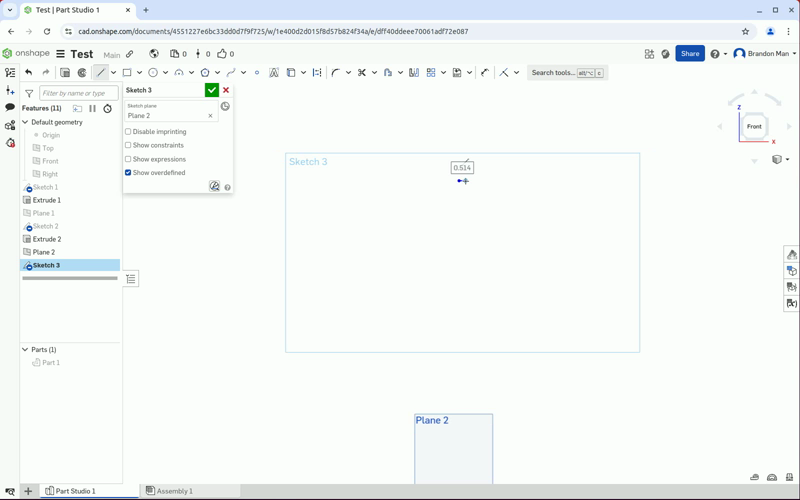
scroll(-6)
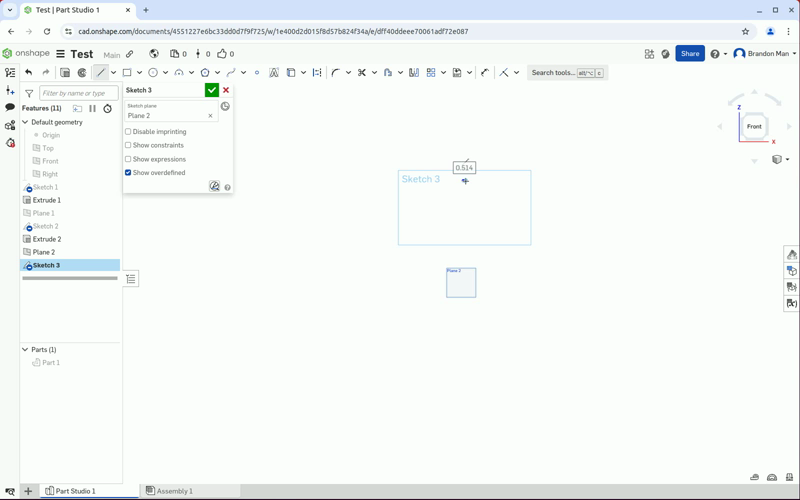
key_up(shift)
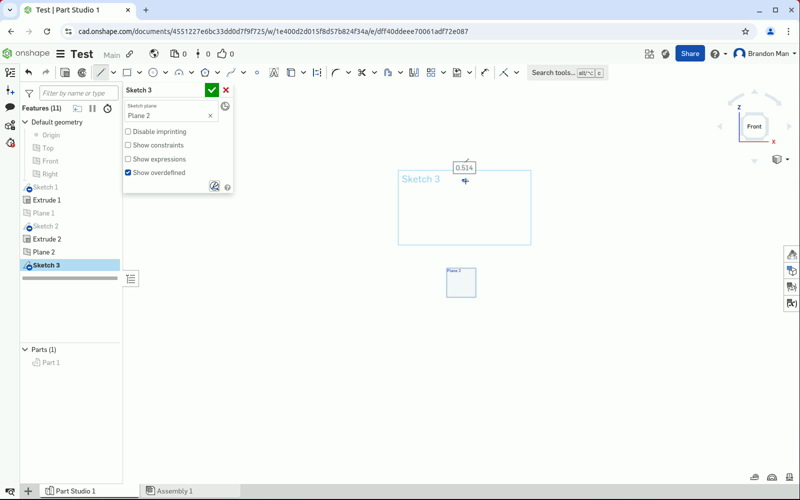
key_down(shift)
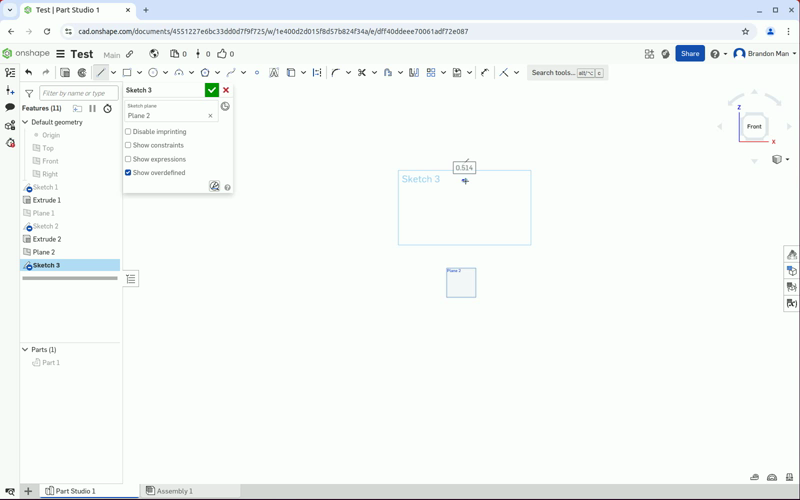
mouse_move(495, 180)
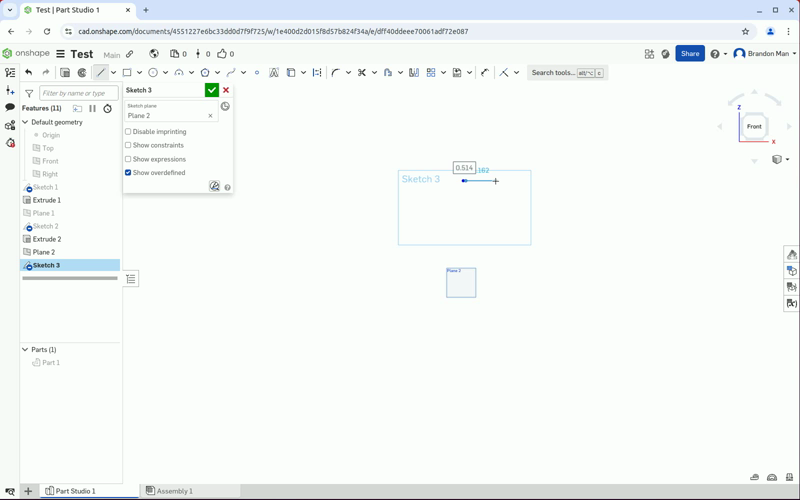
mouse_move(465, 172)
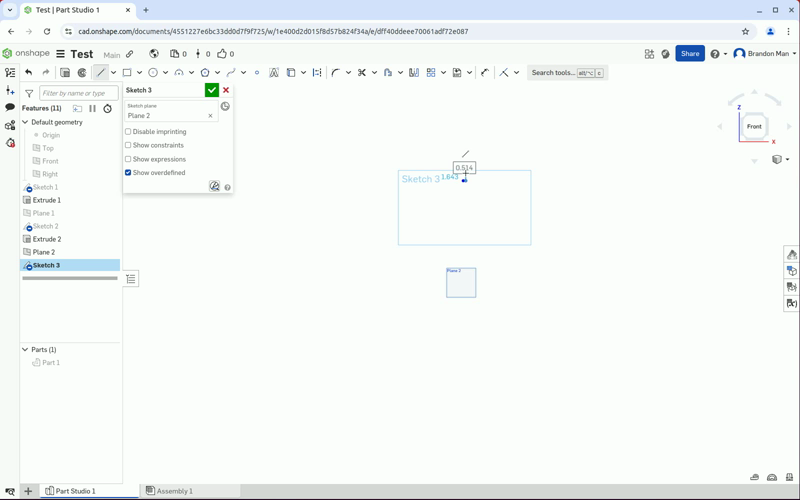
click(465, 172)
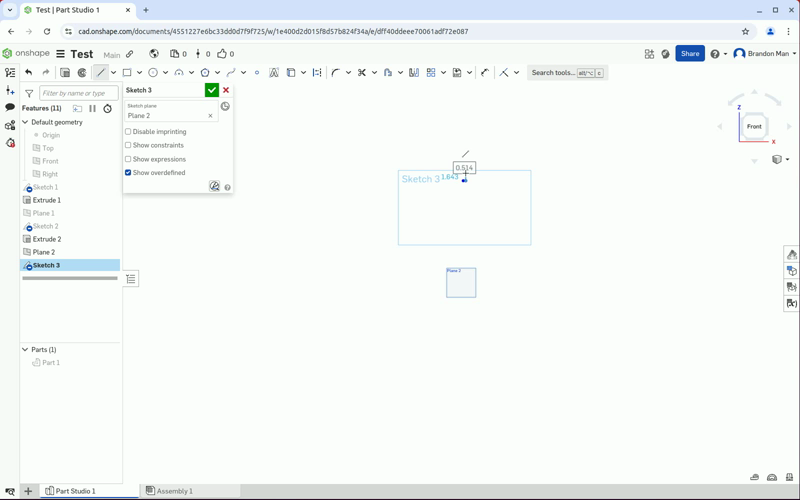
key_up(shift)
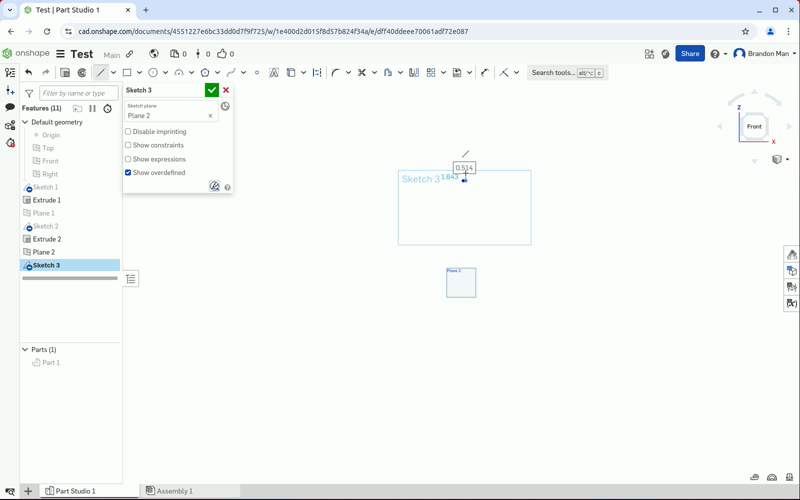
key_down(shift)
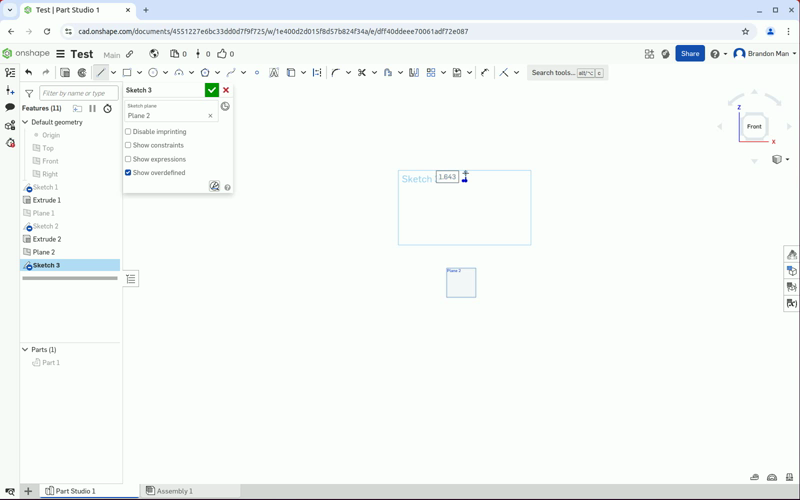
mouse_move(495, 172)
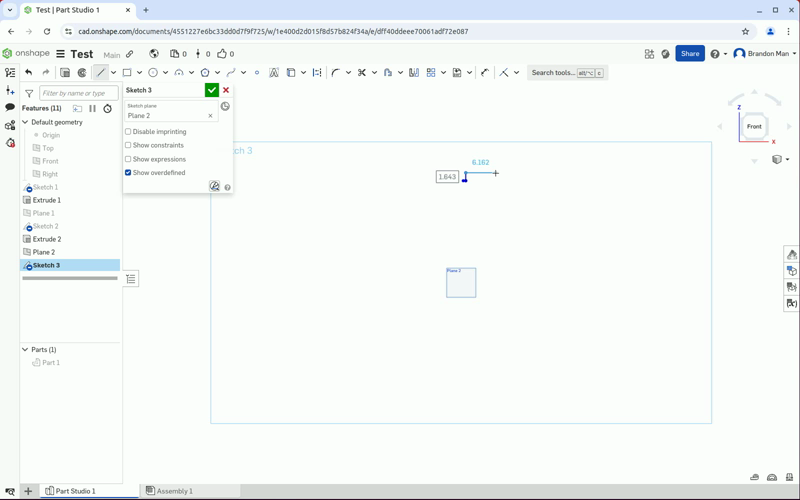
mouse_move(463, 172)
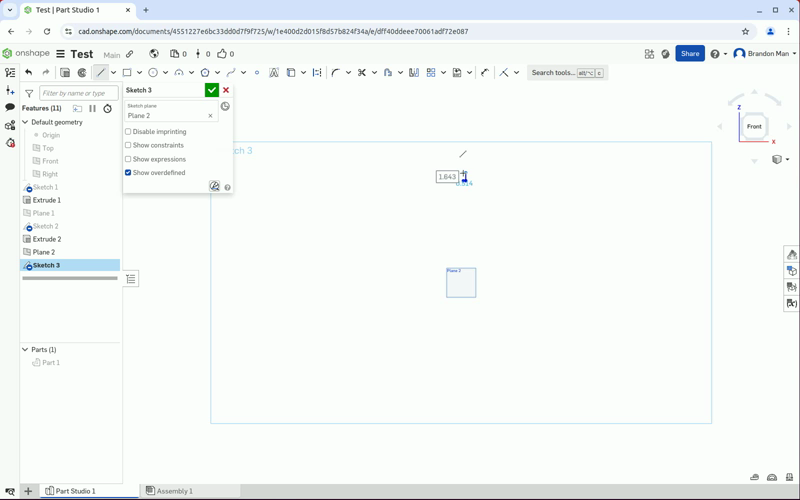
scroll(6)
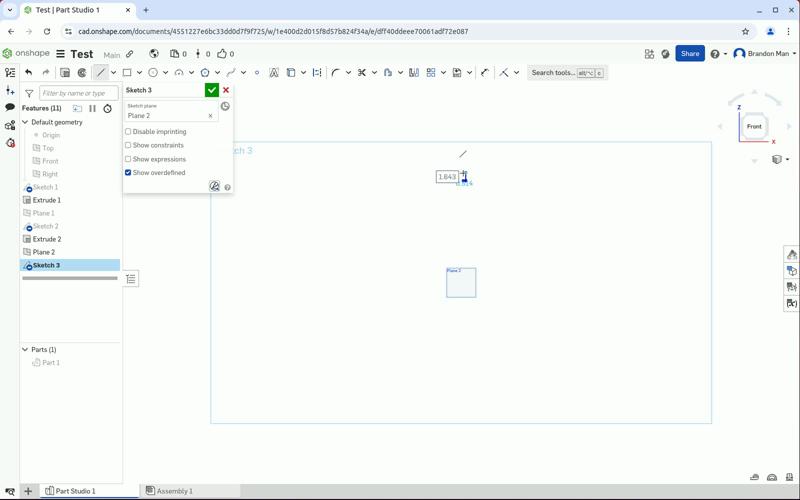
scroll(6)
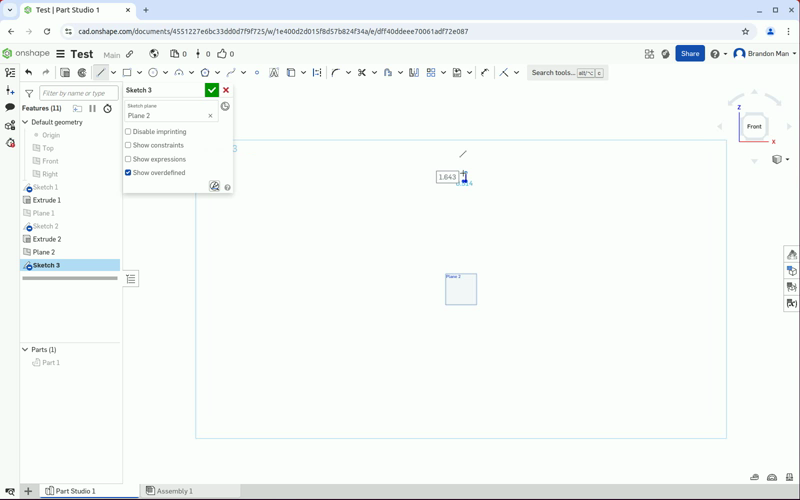
scroll(6)
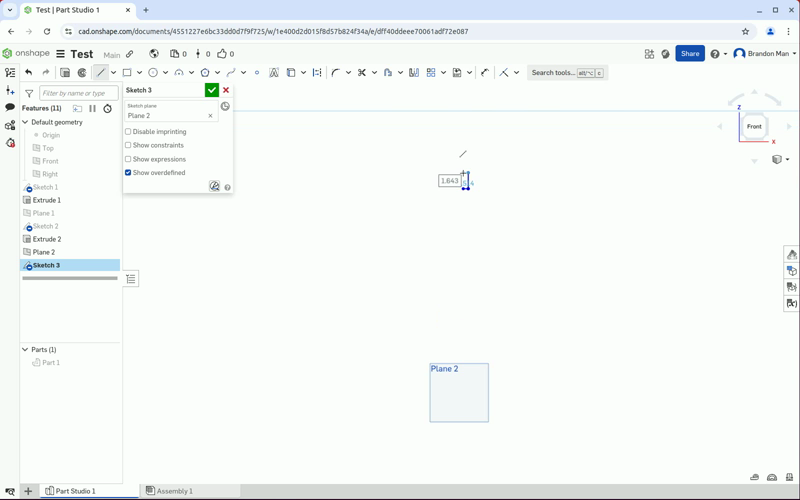
scroll(6)
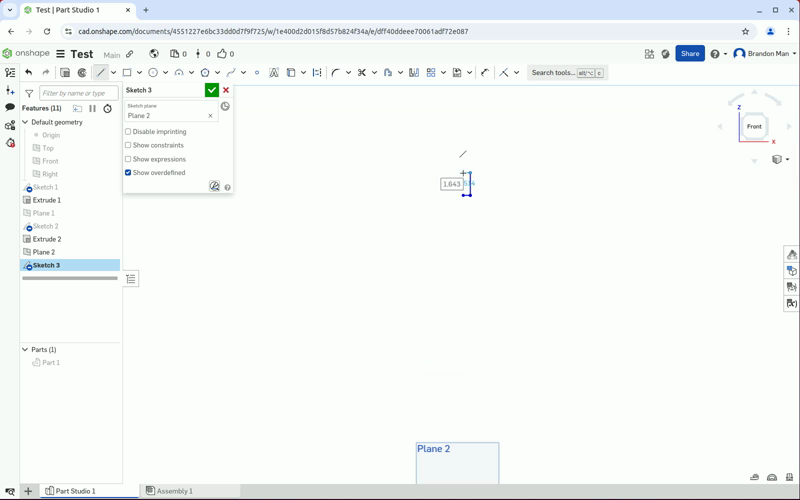
scroll(6)
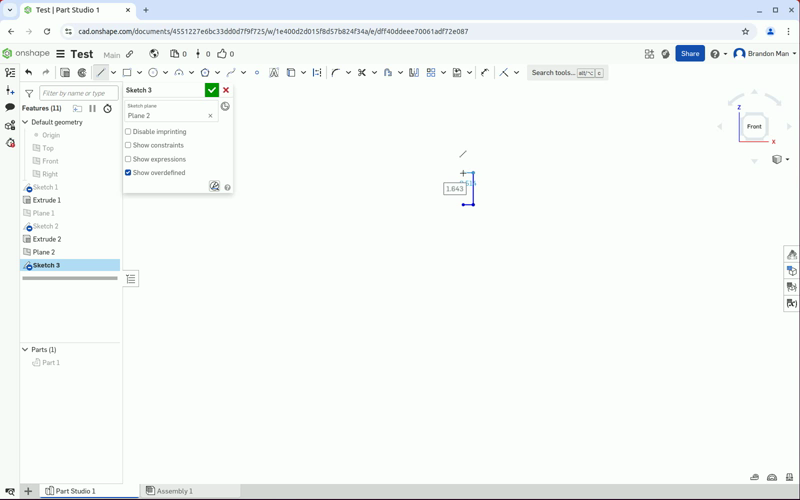
scroll(6)
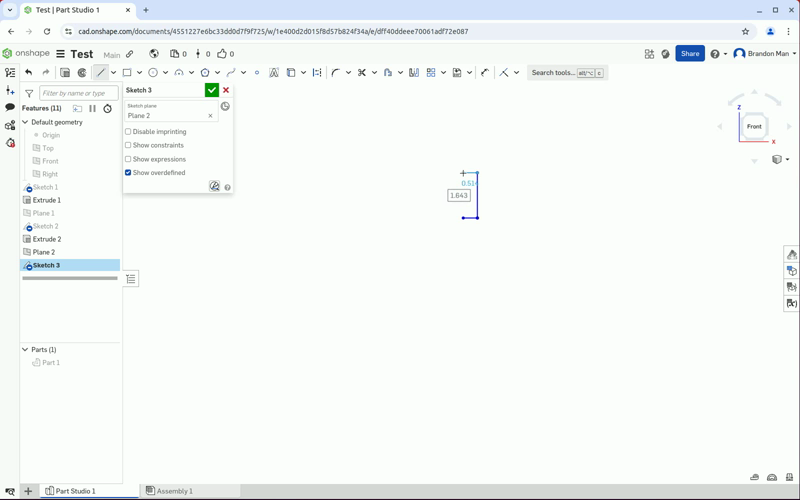
scroll(6)
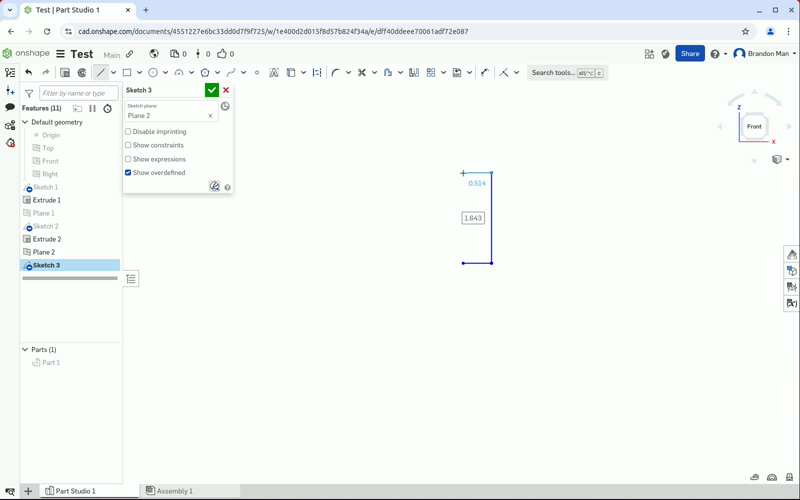
click(463, 172)
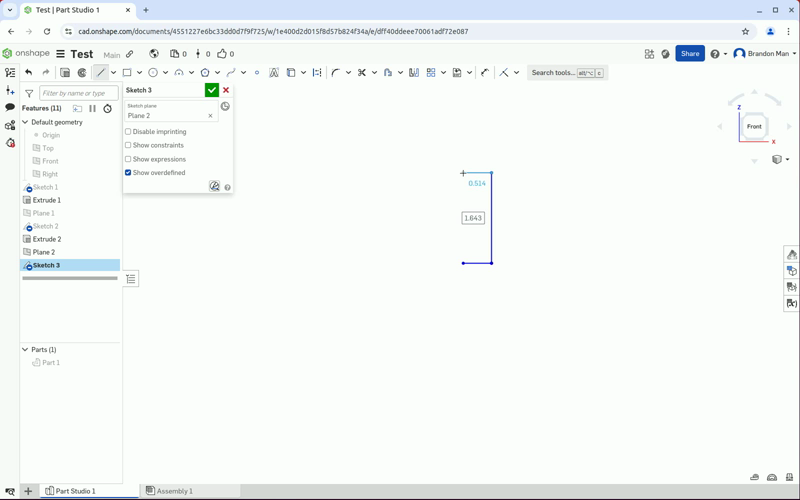
scroll(-6)
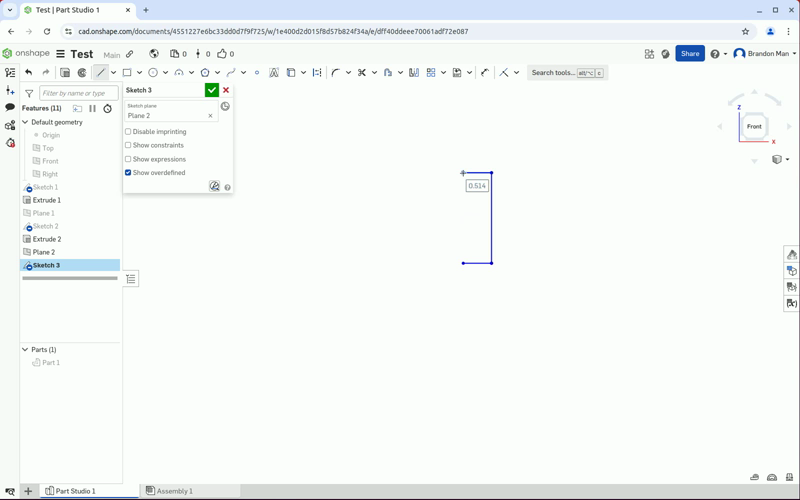
scroll(-6)
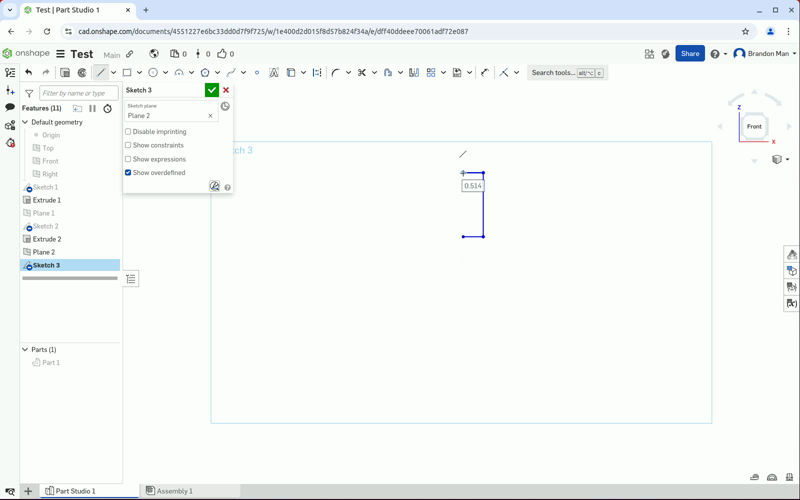
scroll(-6)
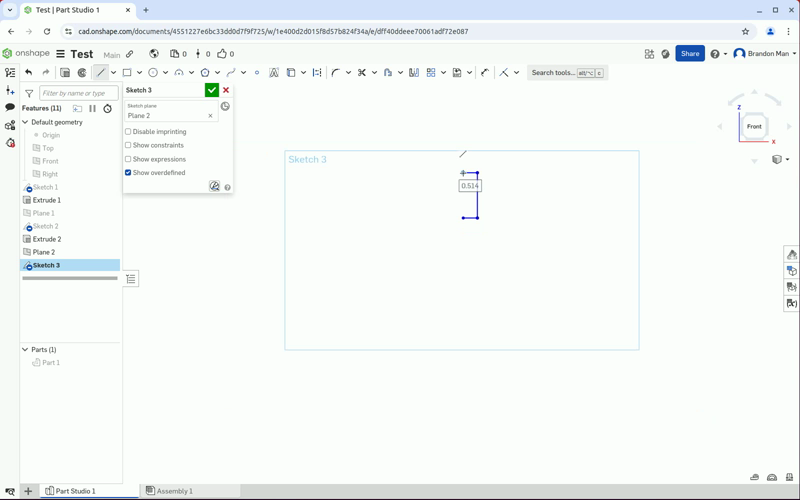
scroll(-6)
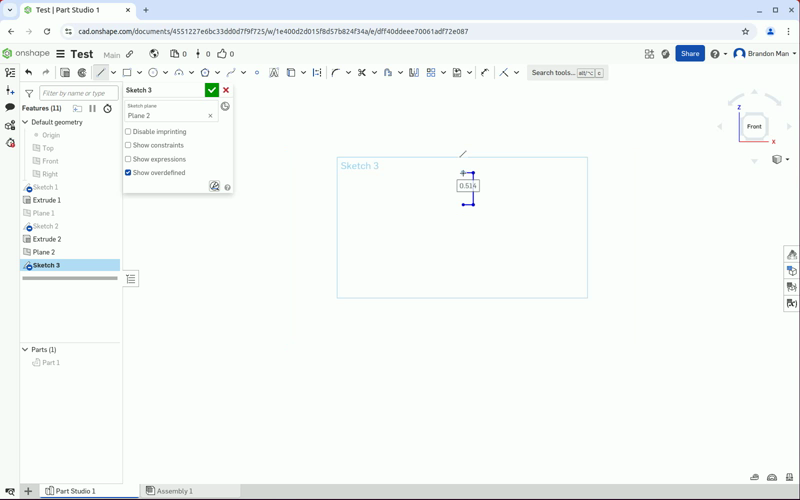
scroll(-6)
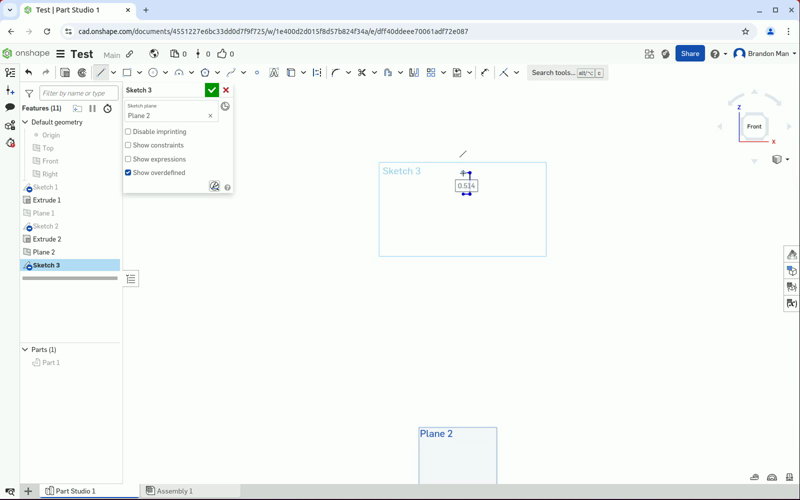
scroll(-6)
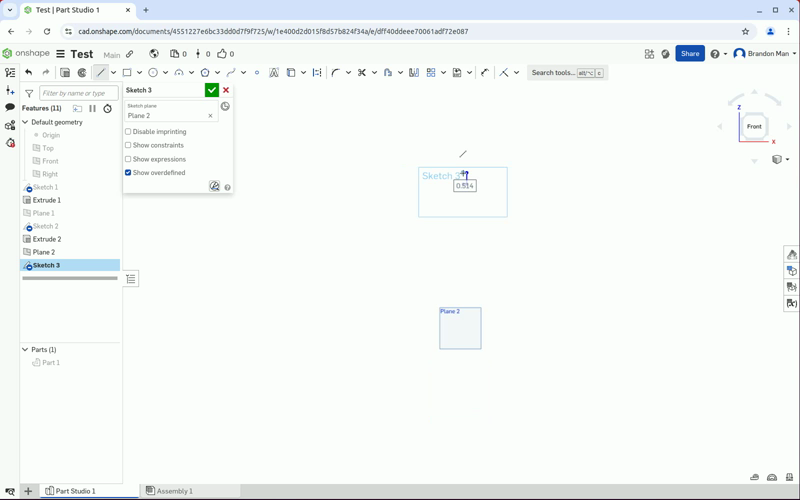
scroll(-6)
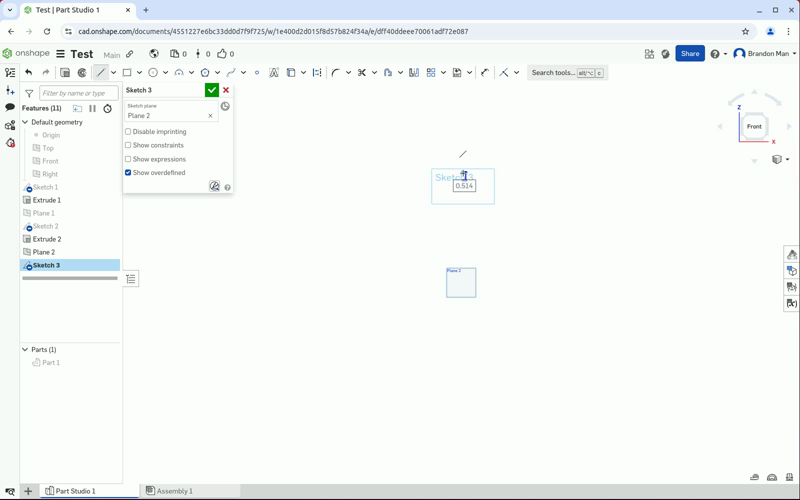
key_up(shift)
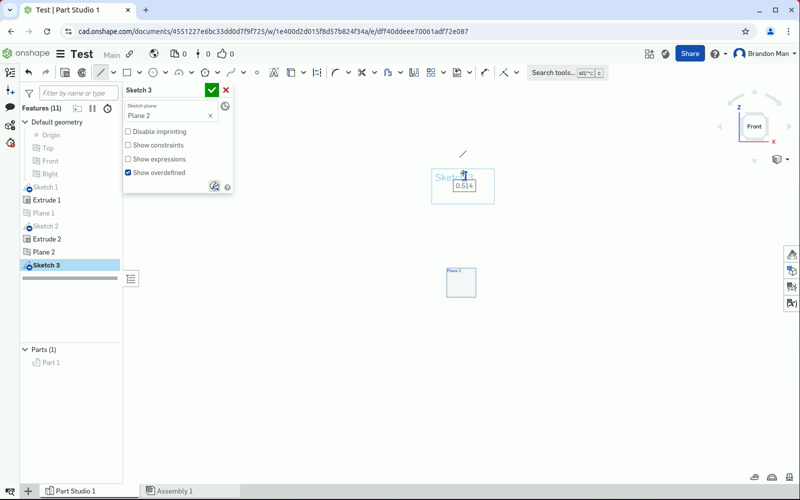
mouse_move(493, 172)
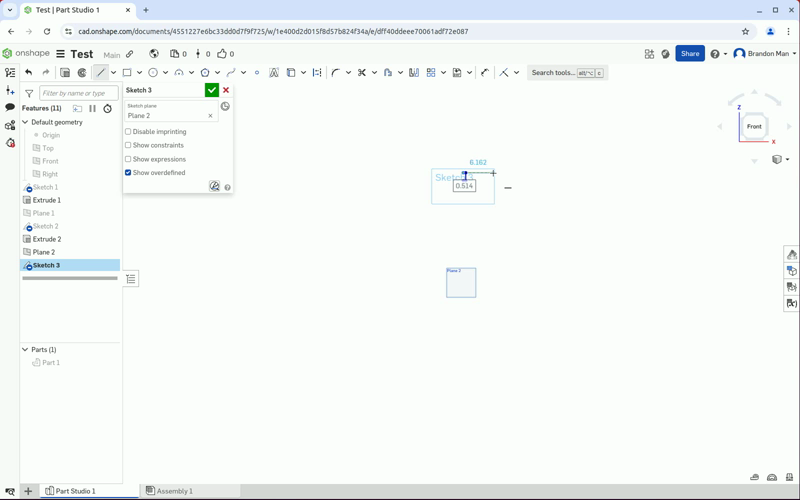
key_down(shift)
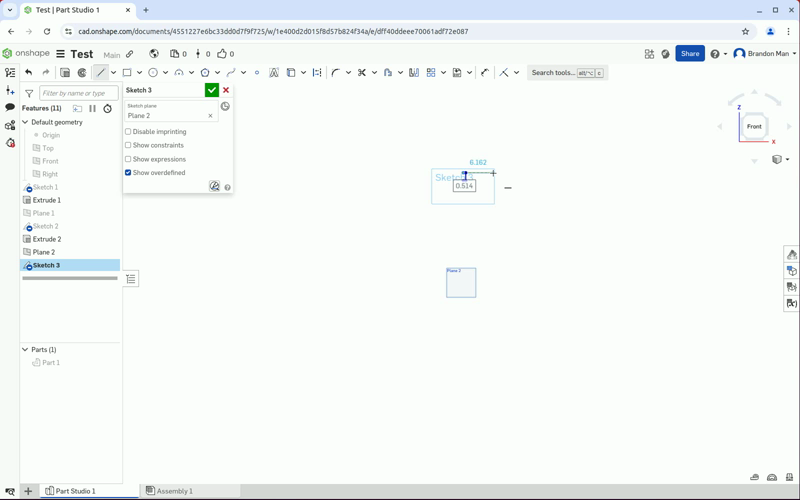
mouse_move(463, 180)
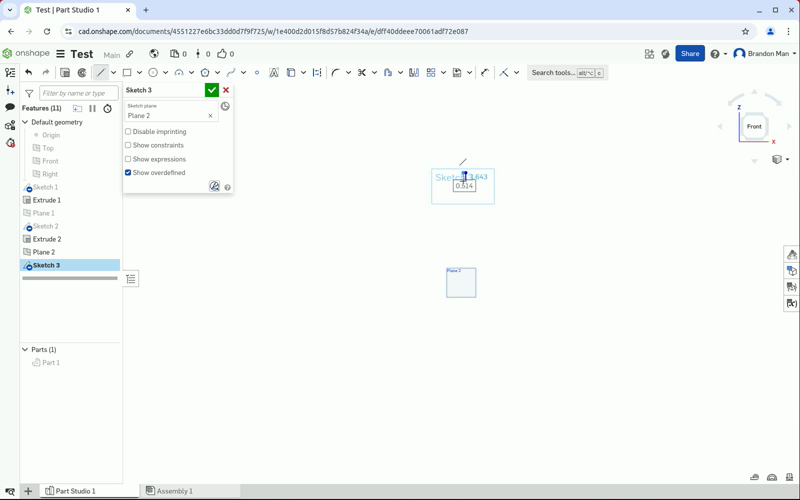
scroll(6)
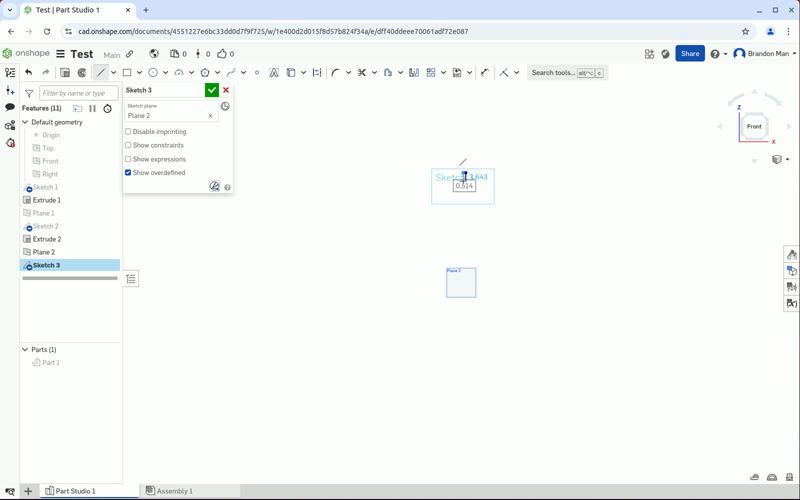
scroll(6)
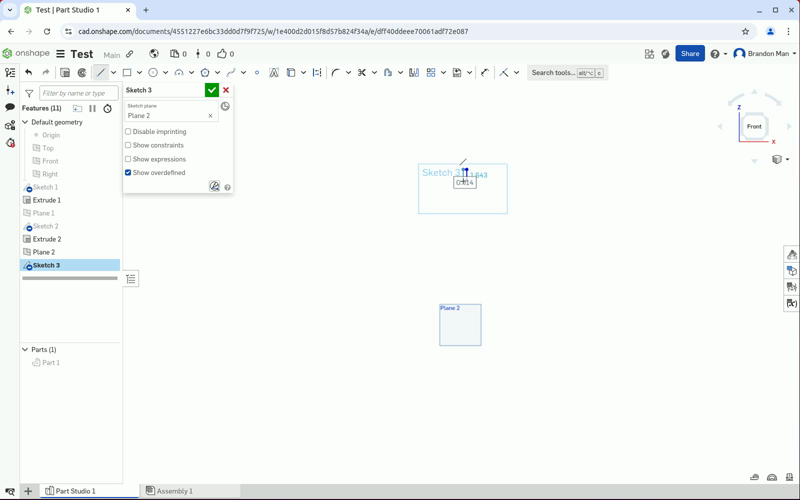
scroll(6)
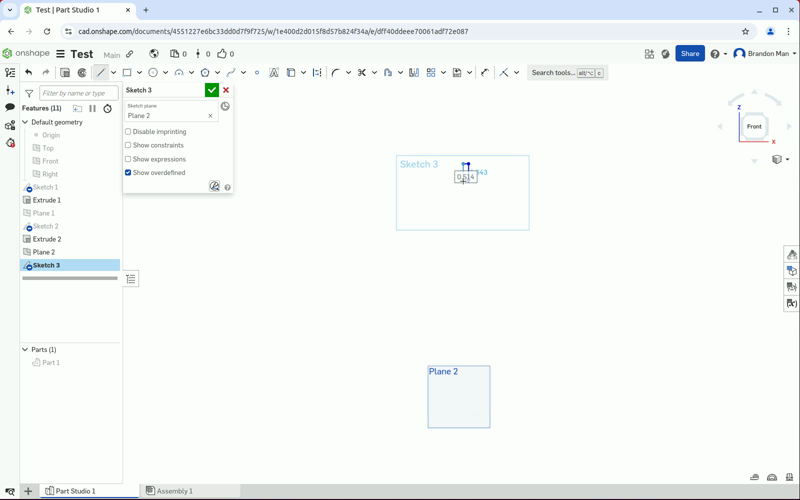
scroll(6)
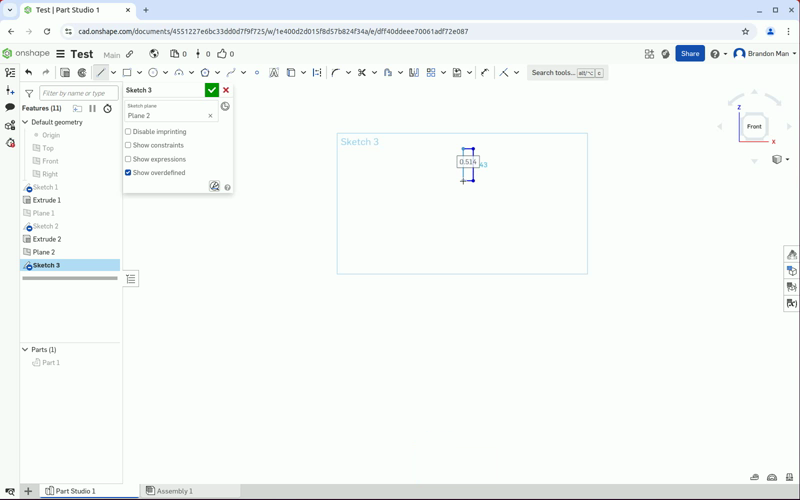
scroll(6)
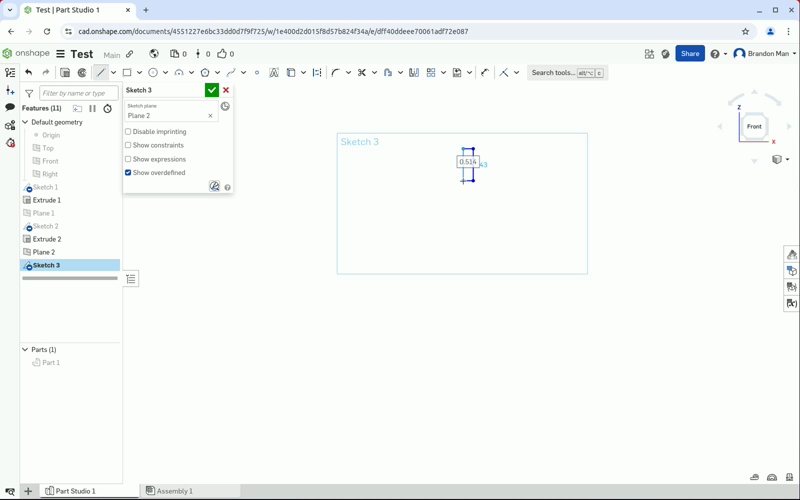
scroll(6)
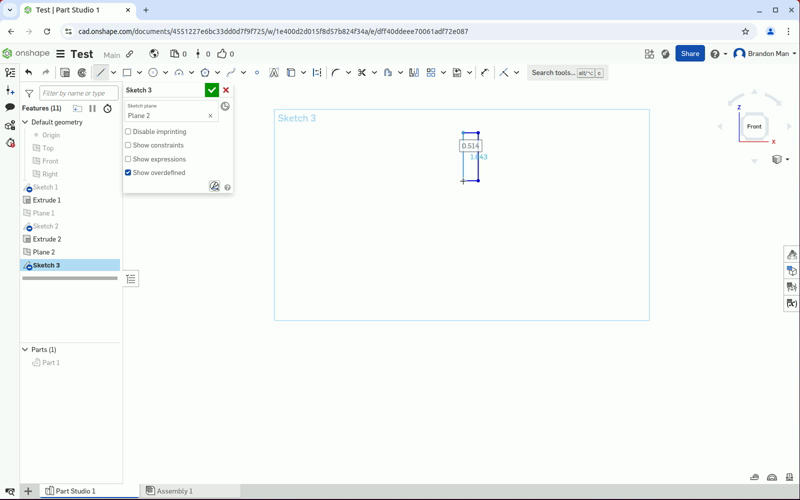
scroll(6)
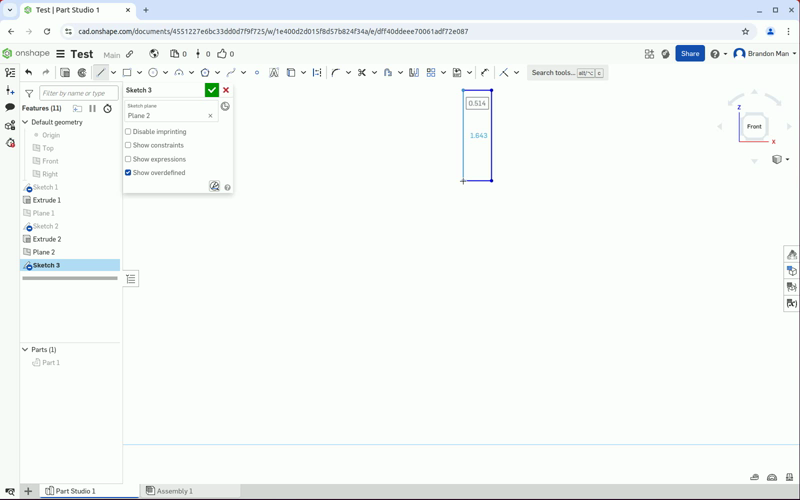
key_up(shift)
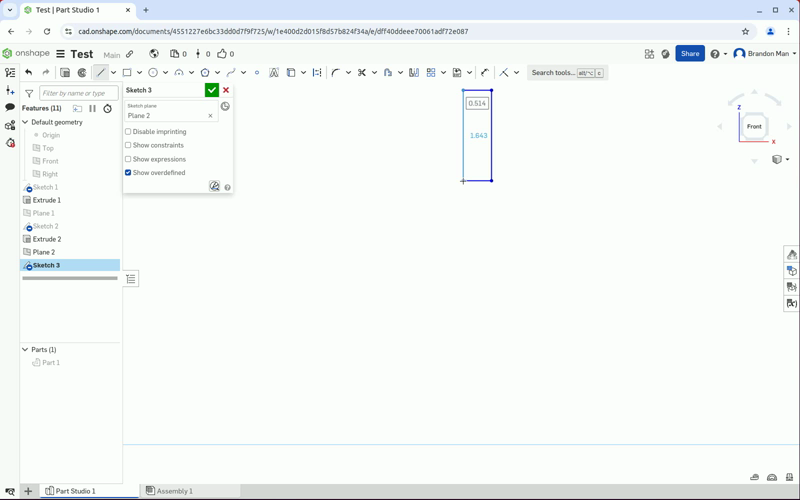
click(463, 180)
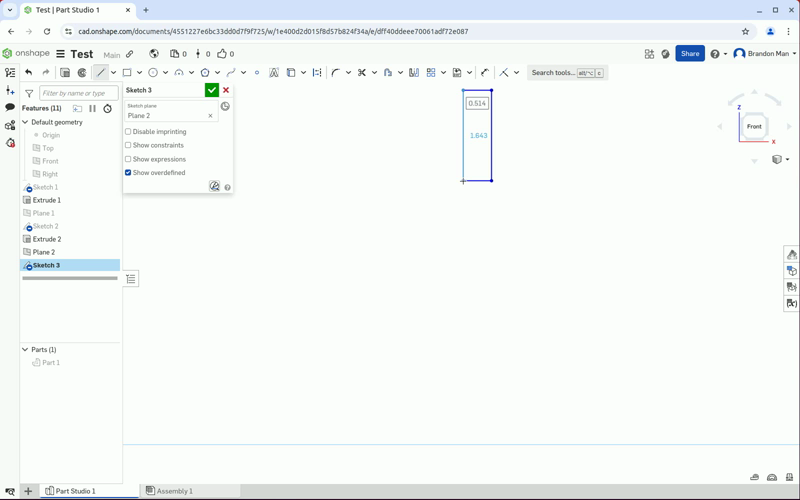
scroll(-6)
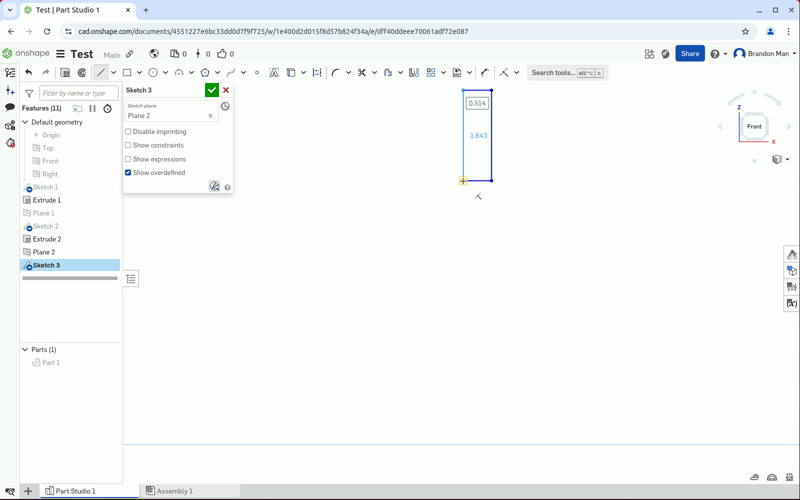
scroll(-6)
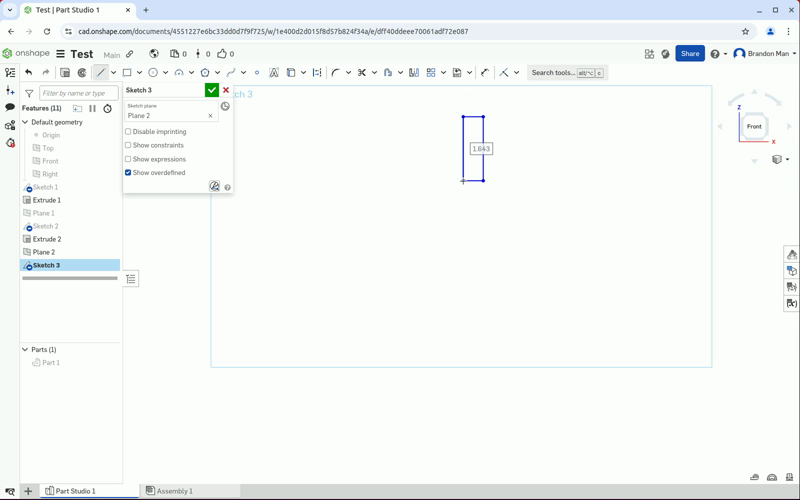
scroll(-6)
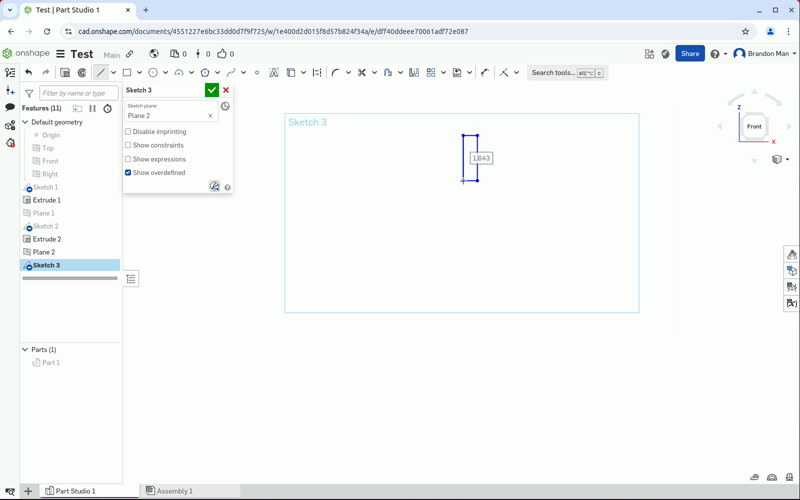
scroll(-6)
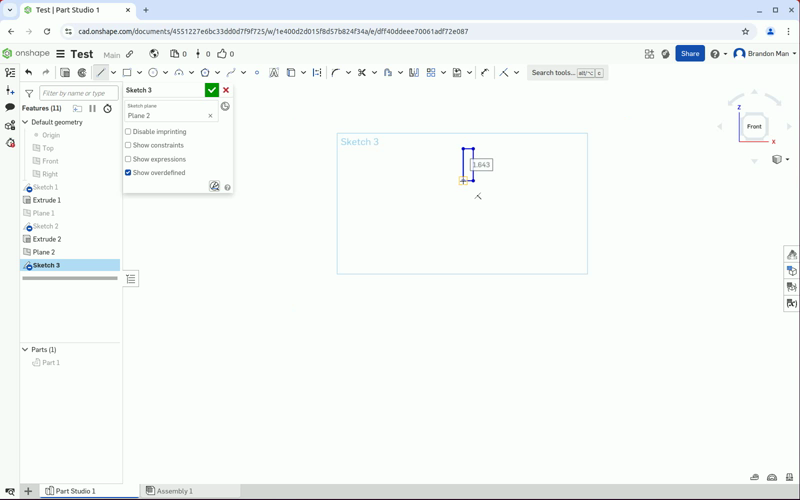
scroll(-6)
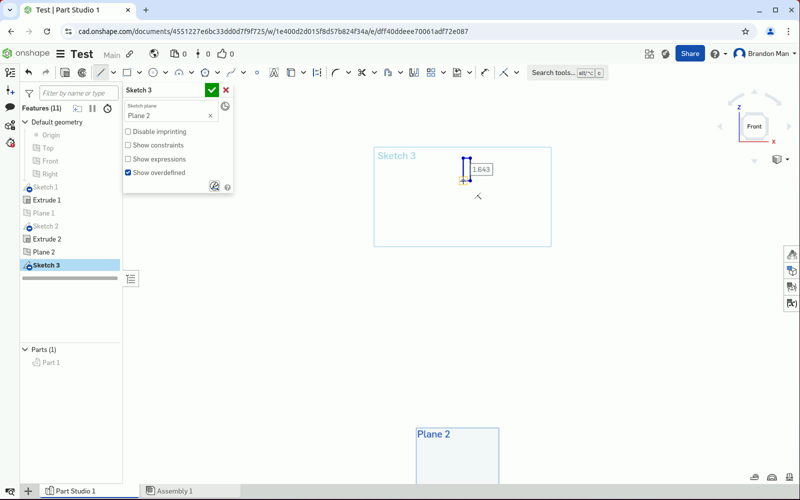
scroll(-6)
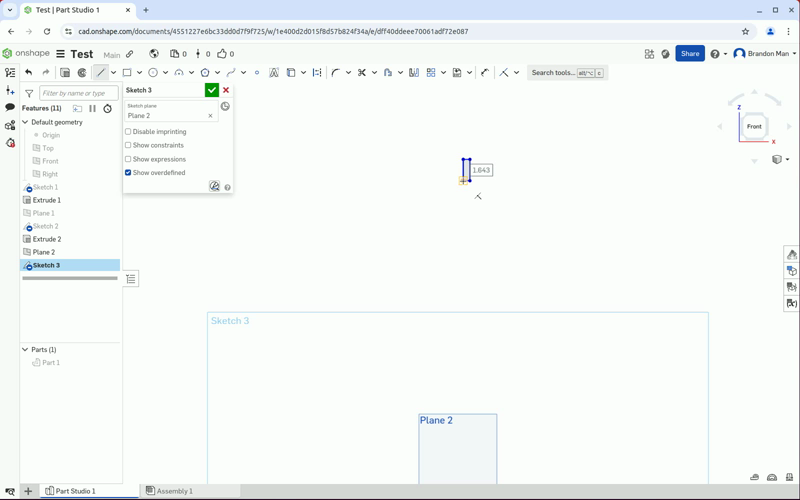
scroll(-6)
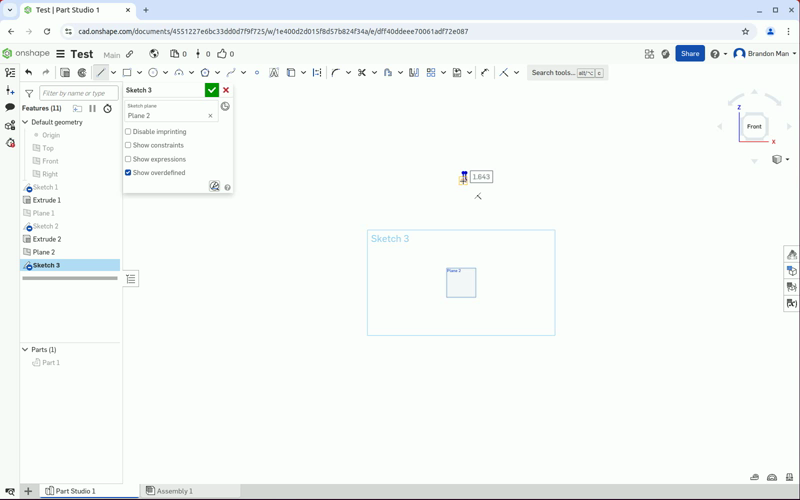
key(esc)
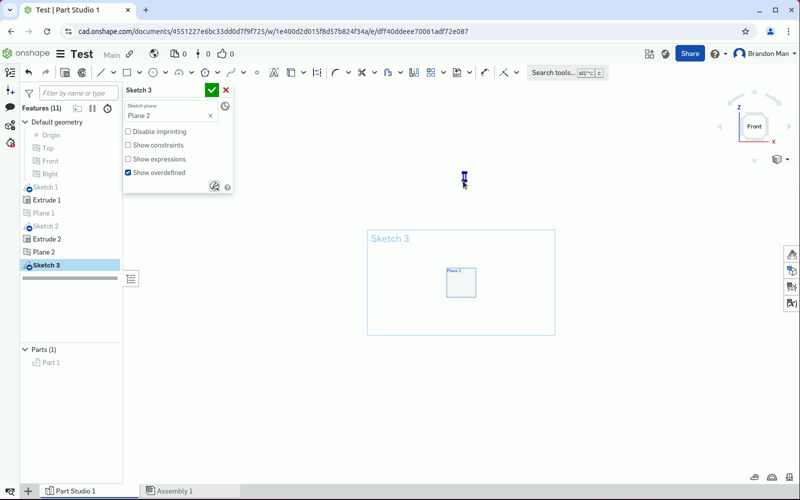
mouse_move(464, 180)
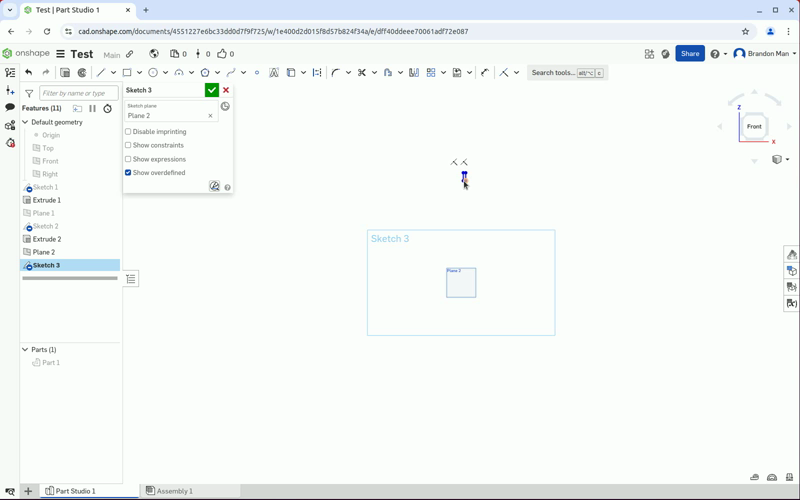
scroll(6)
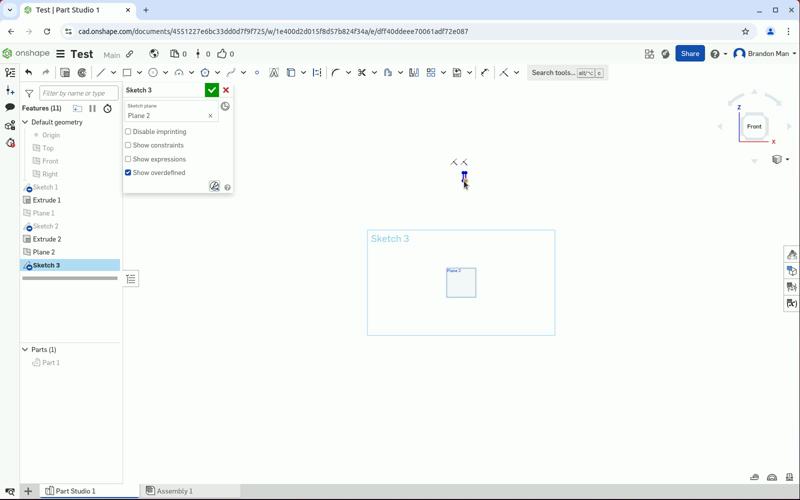
scroll(6)
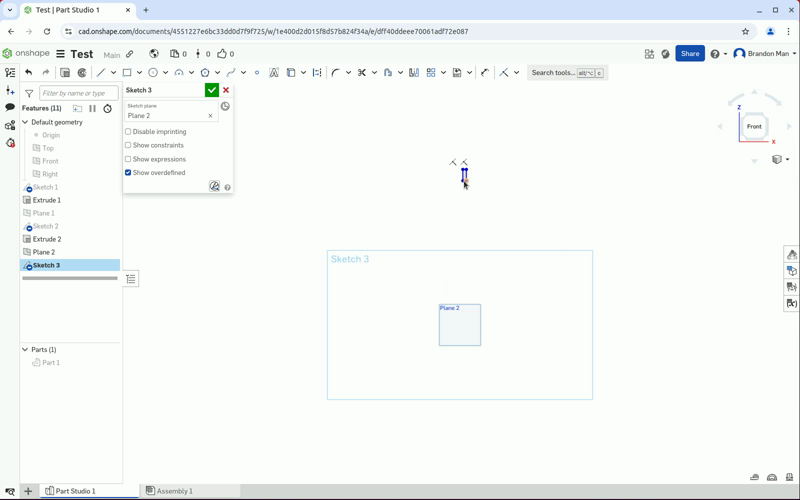
scroll(6)
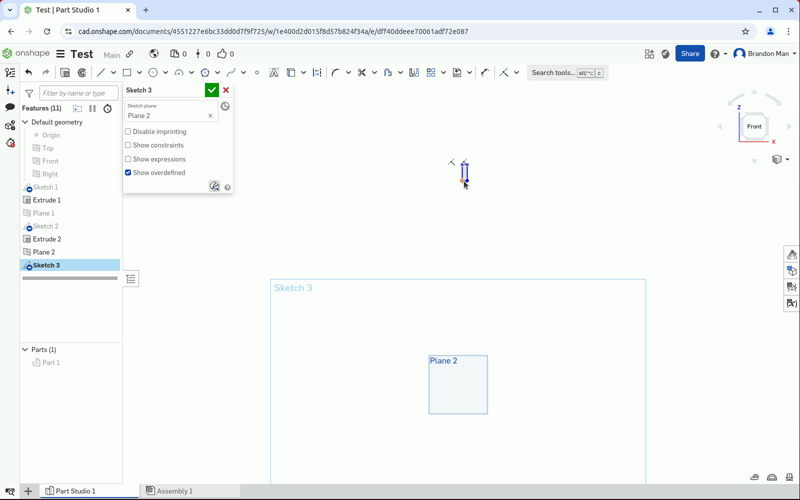
scroll(6)
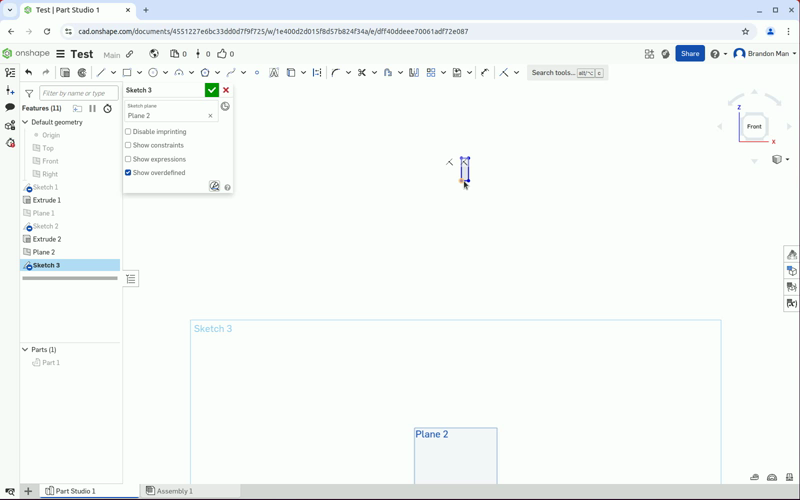
scroll(6)
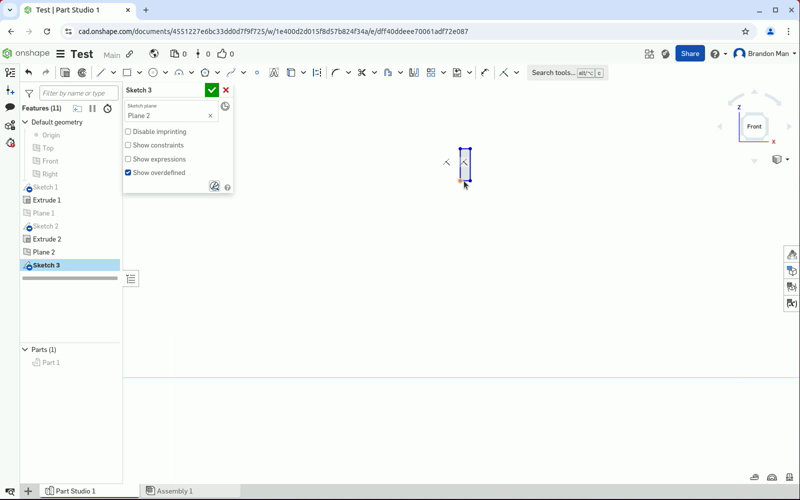
scroll(6)
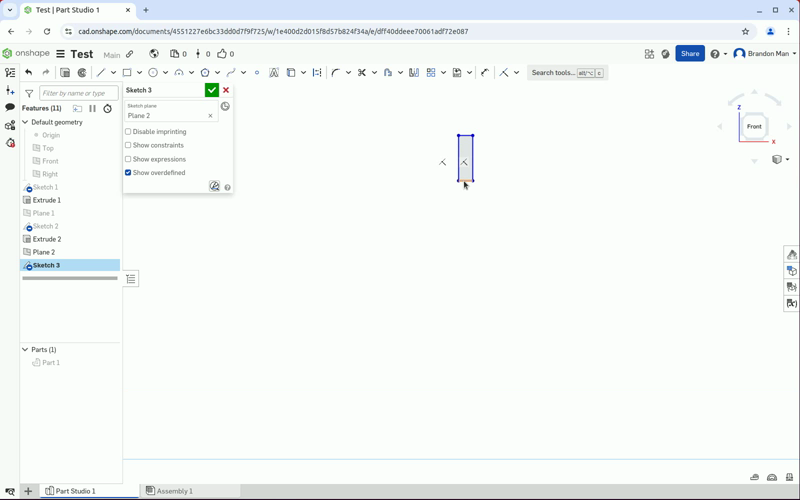
scroll(6)
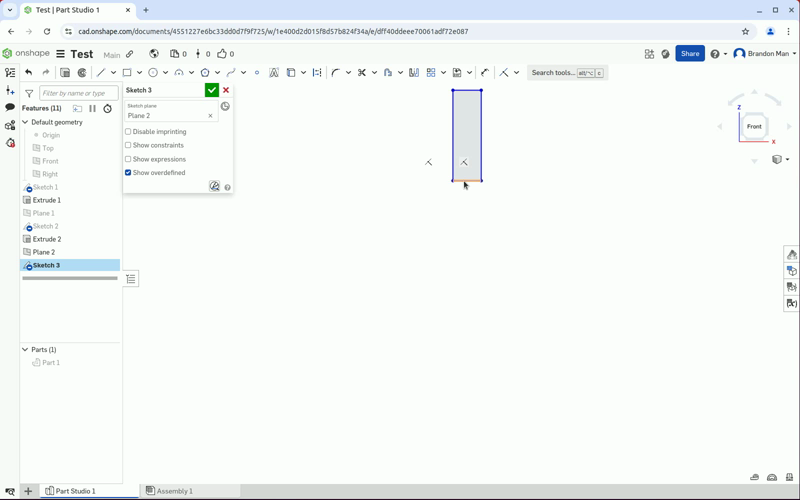
click(464, 180)
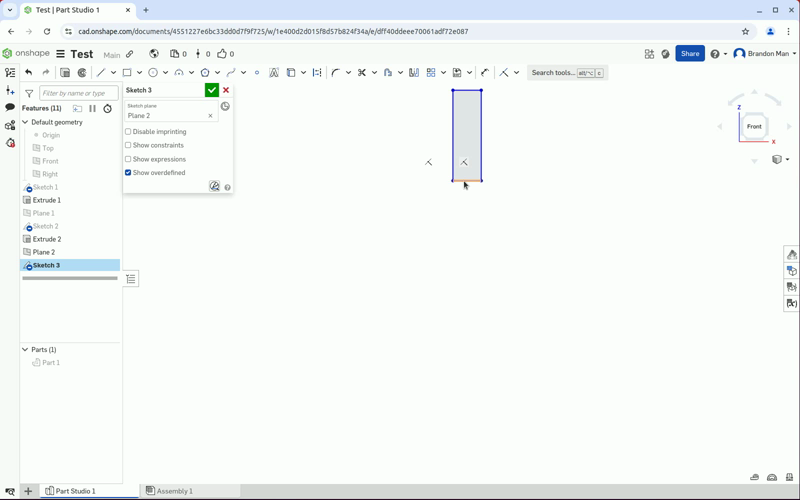
scroll(-6)
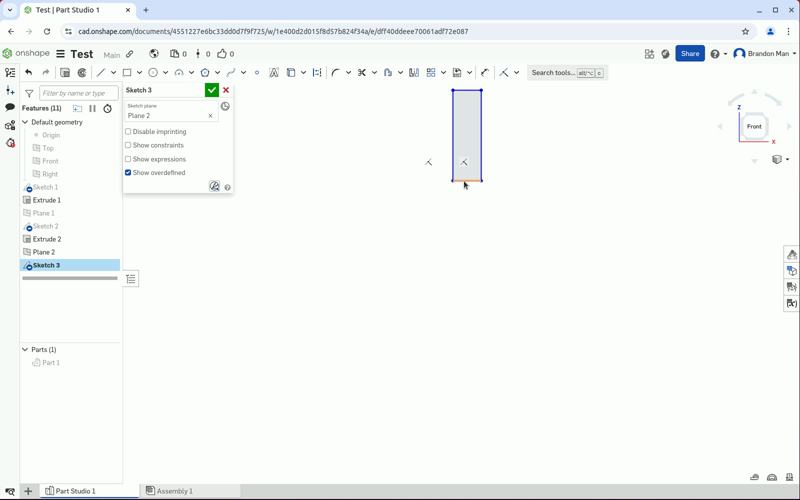
scroll(-6)
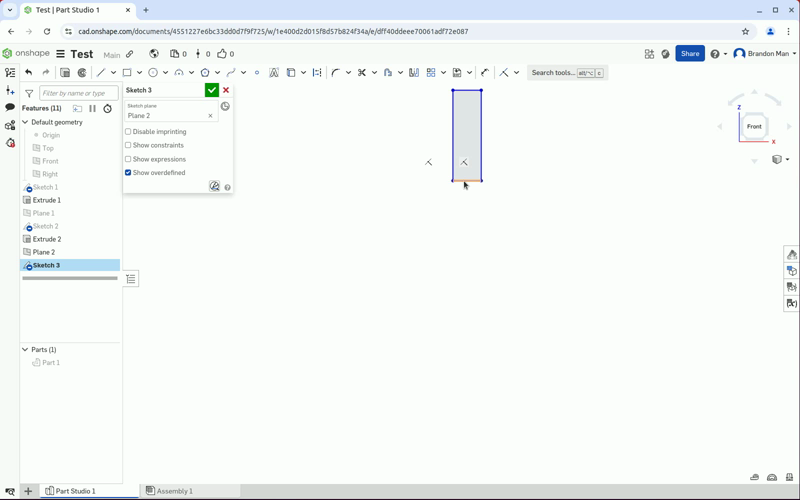
scroll(-6)
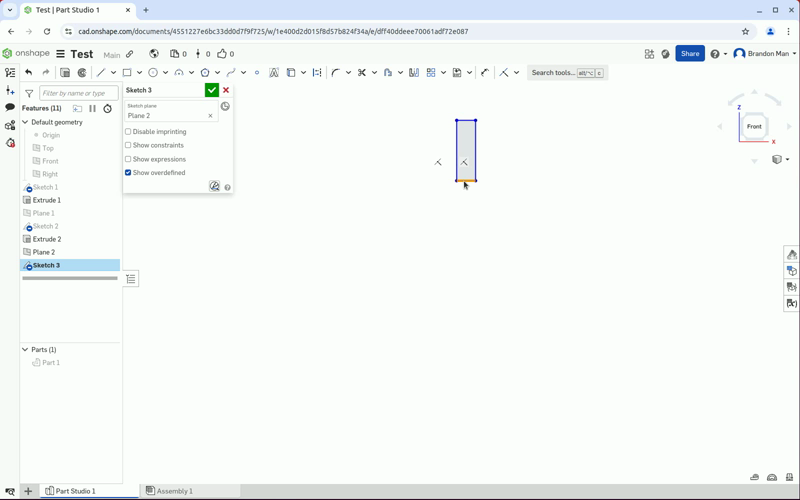
scroll(-6)
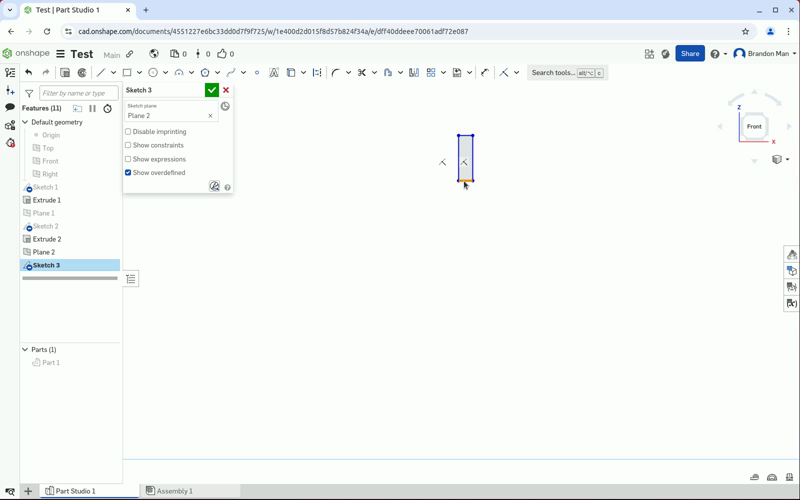
scroll(-6)
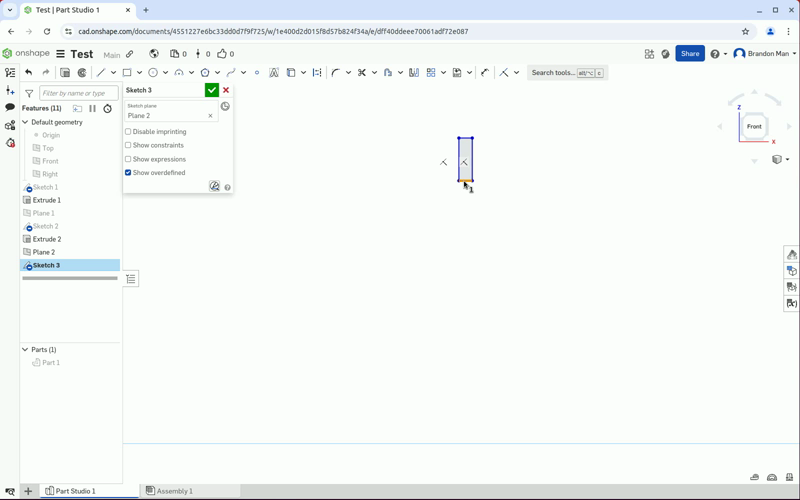
scroll(-6)
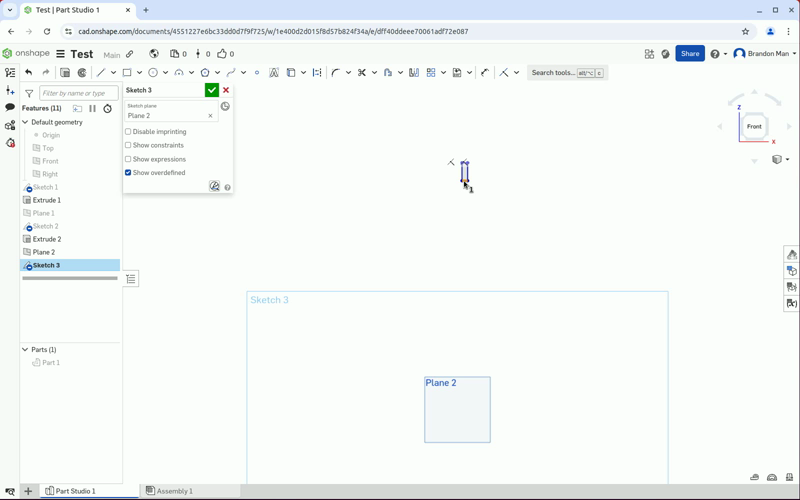
scroll(-6)
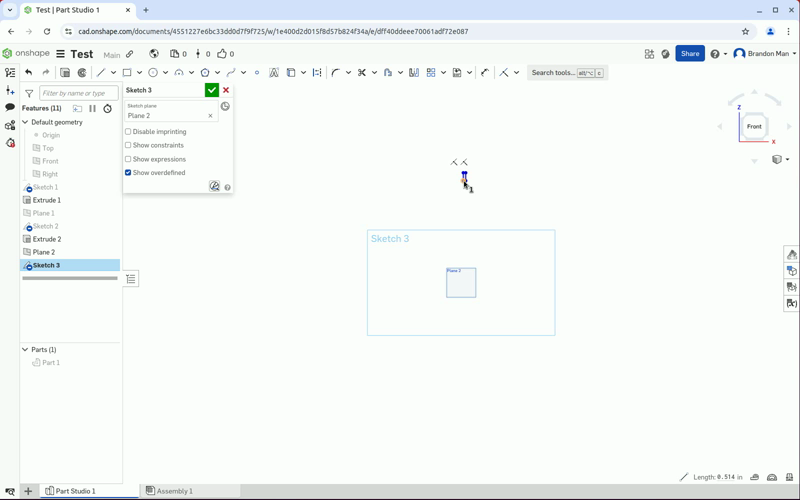
mouse_move(73, 352)
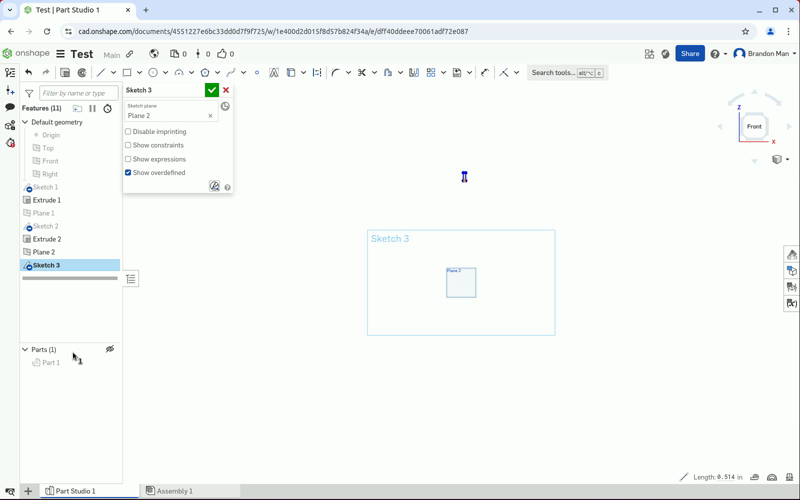
key(shift+y)
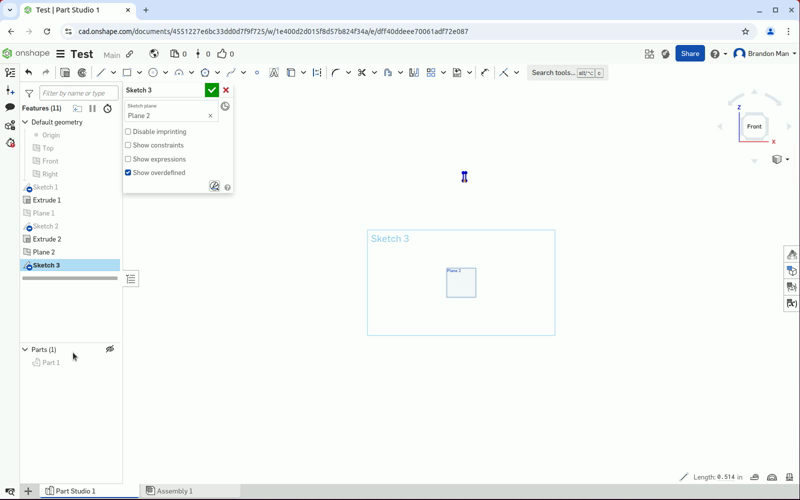
key(shift+e)
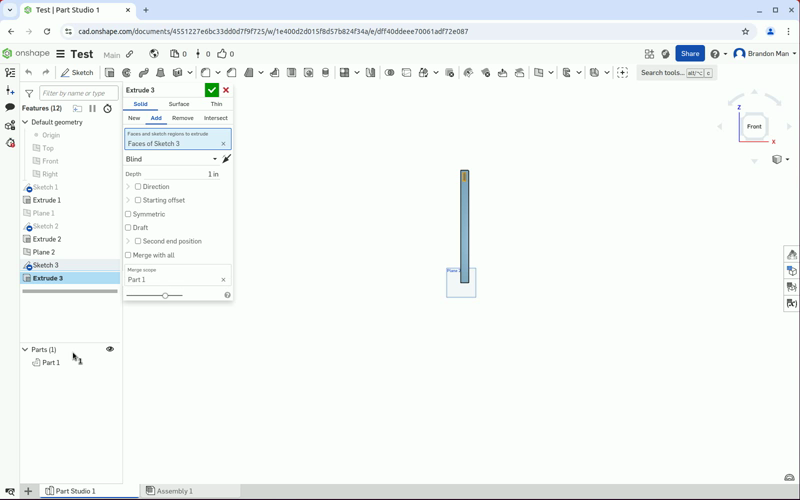
mouse_move(143, 106)
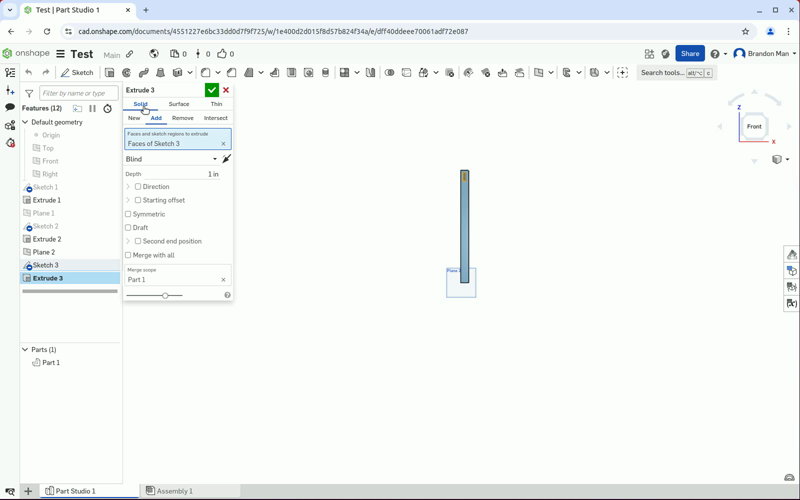
click(143, 106)
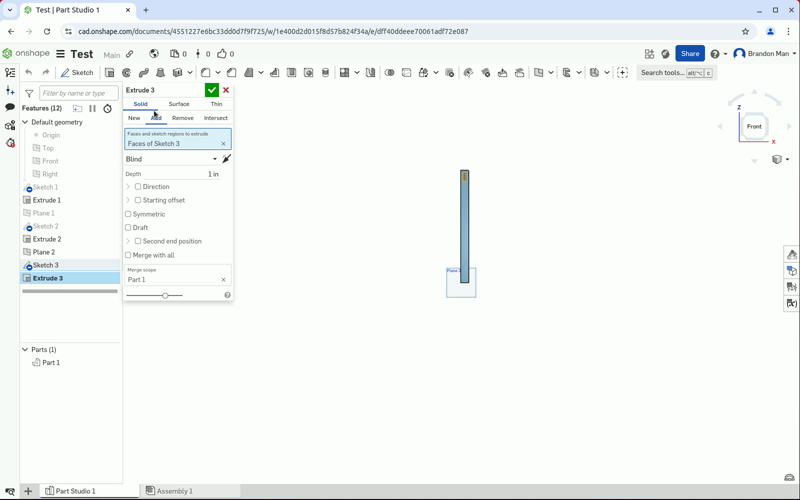
mouse_move(186, 120)
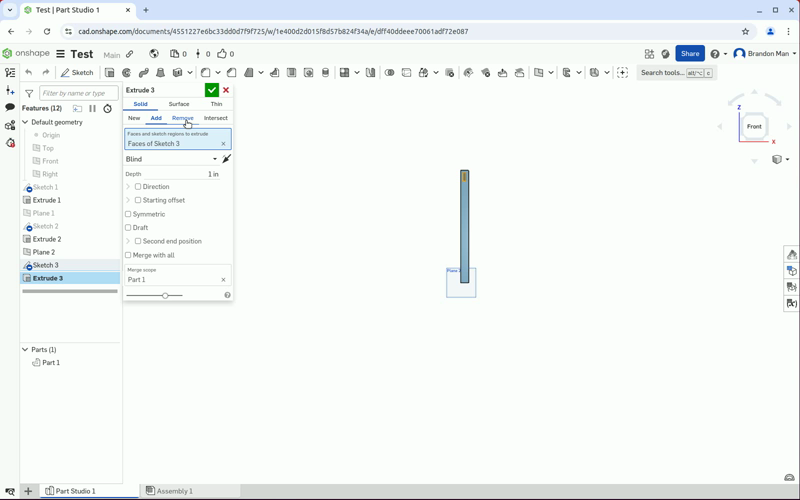
click(186, 120)
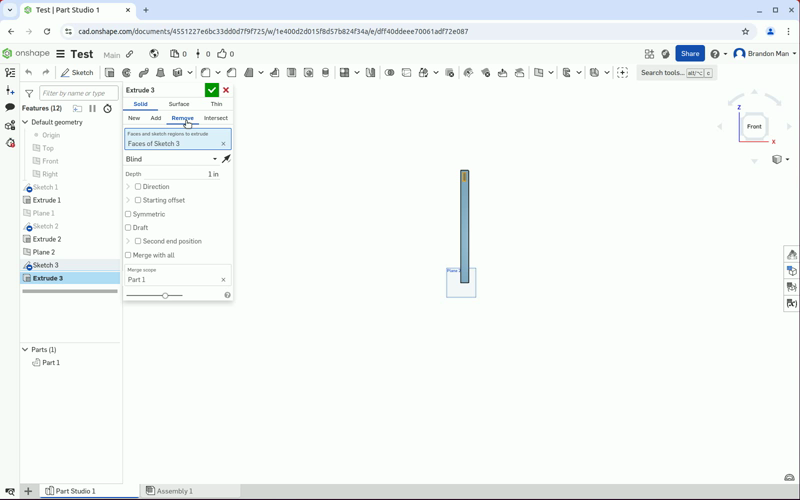
key(tab, 4)
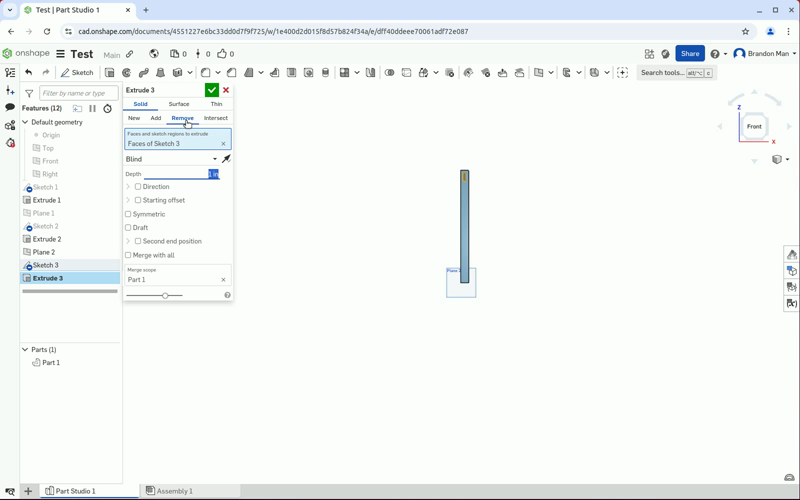
text(0.481)
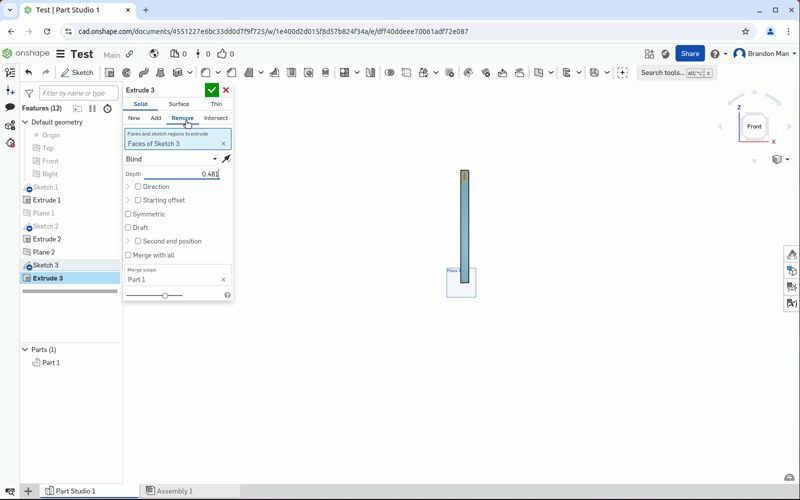
key(tab, 6)
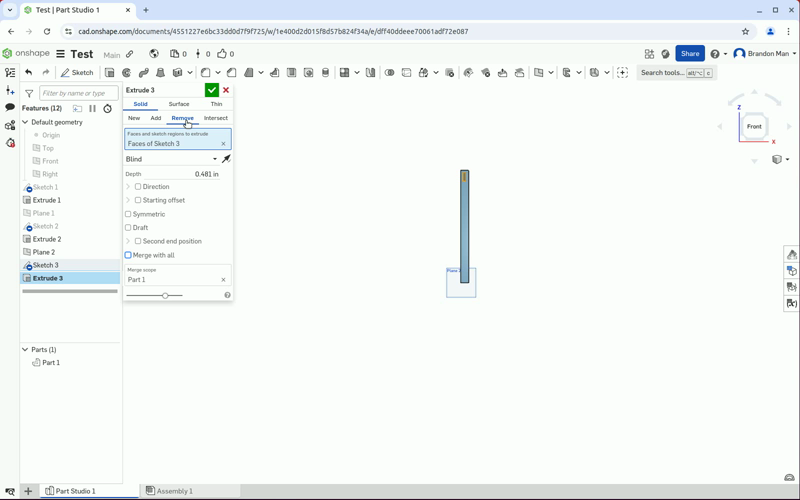
key(space)
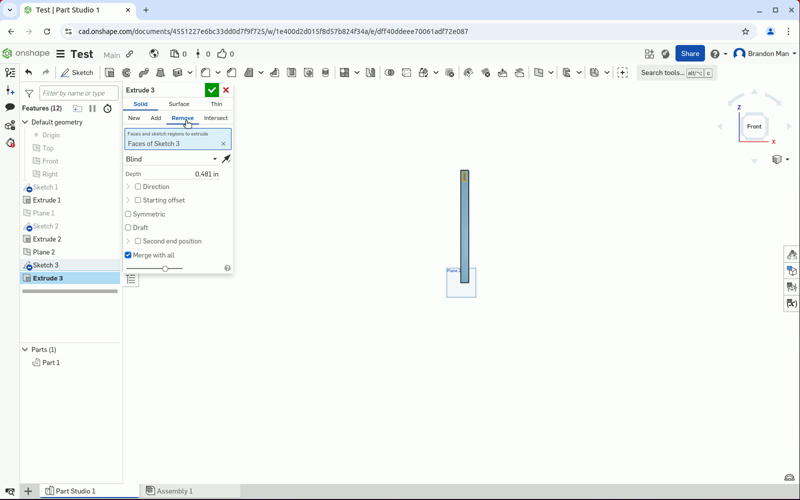
key(enter)
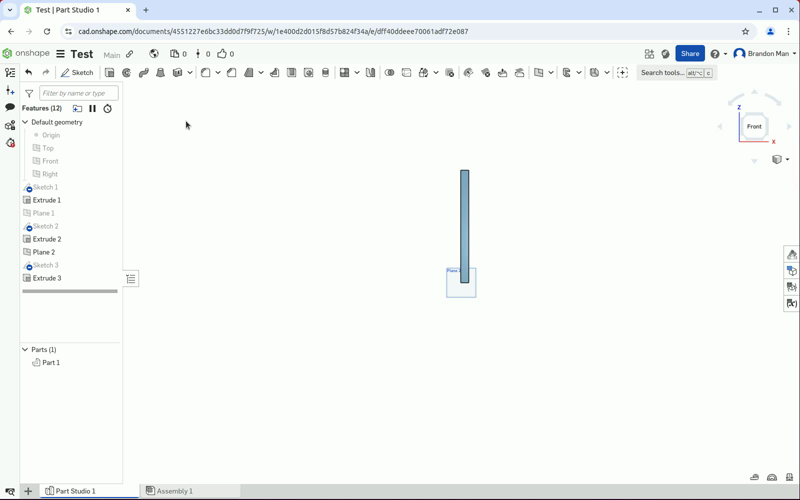
key(shift+h)
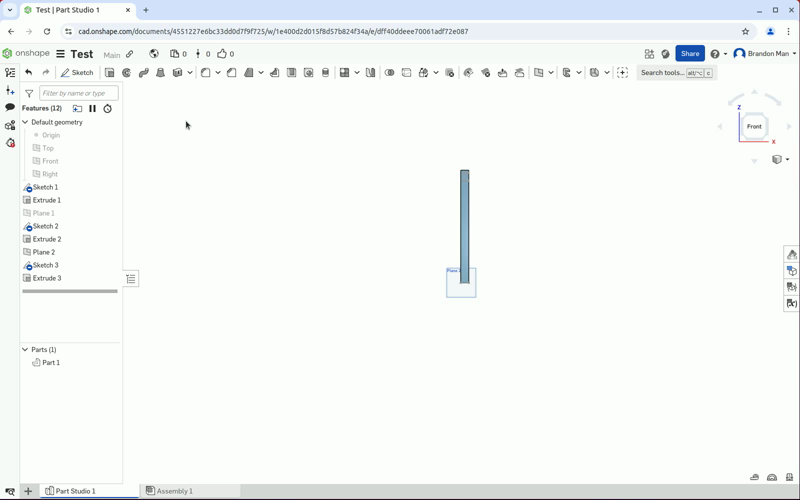
key(shift+h)
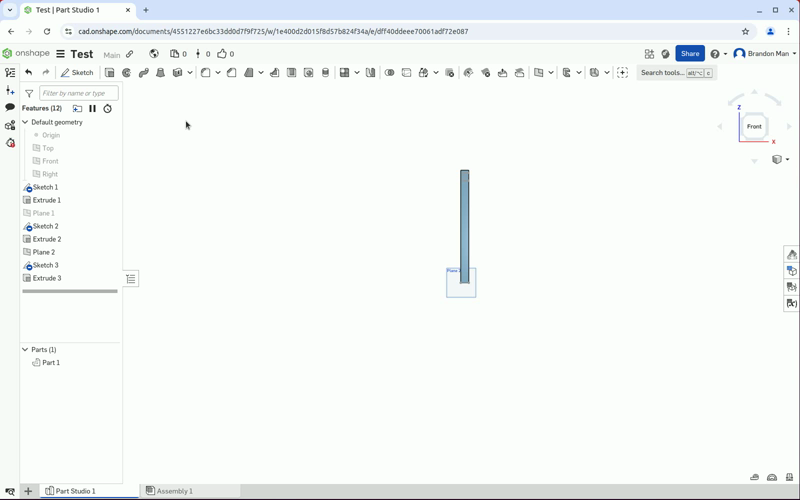
key(shift+7)
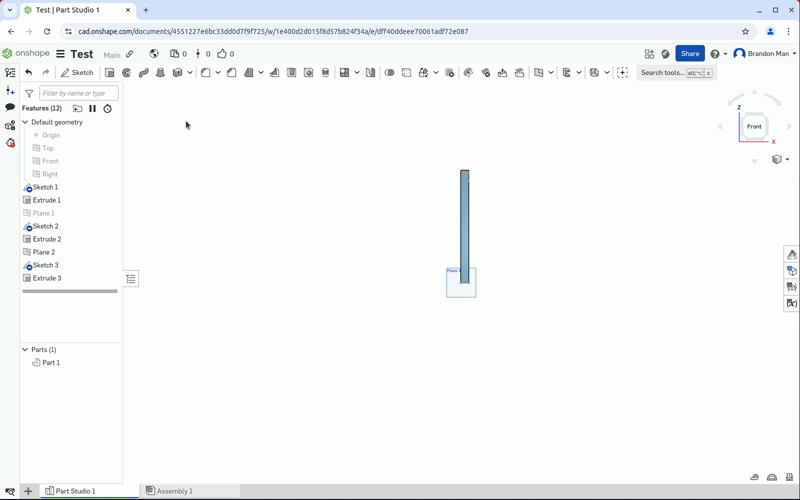
key(left, 2)
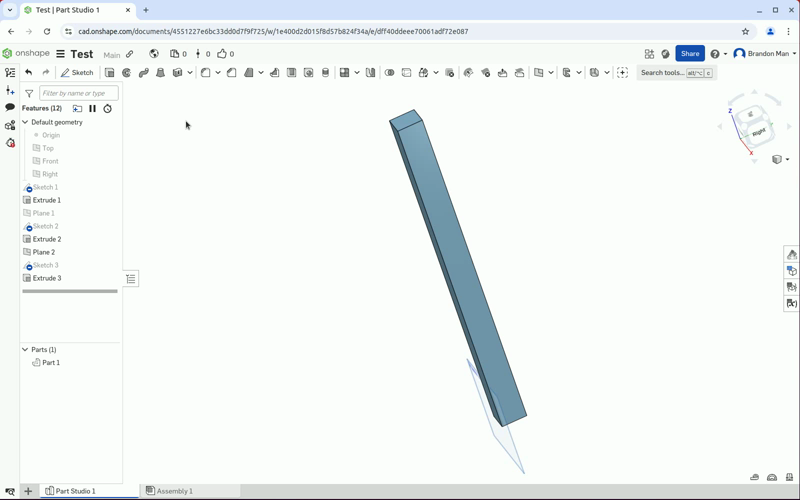
key(down, 2)
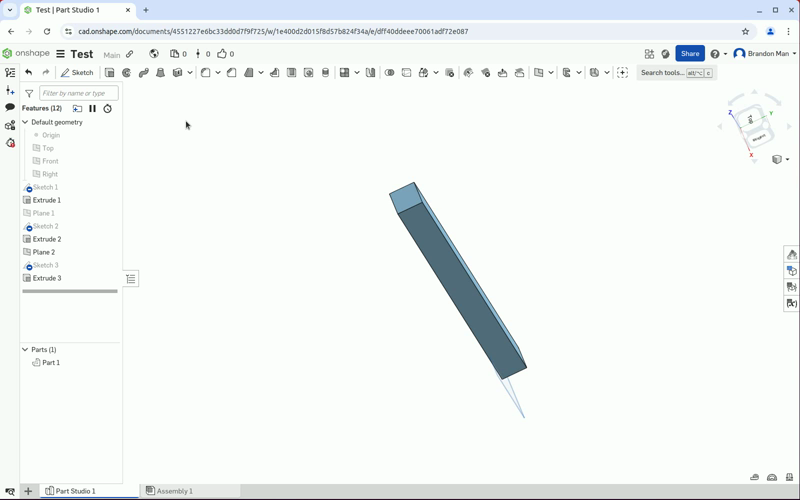
key(up, 2)
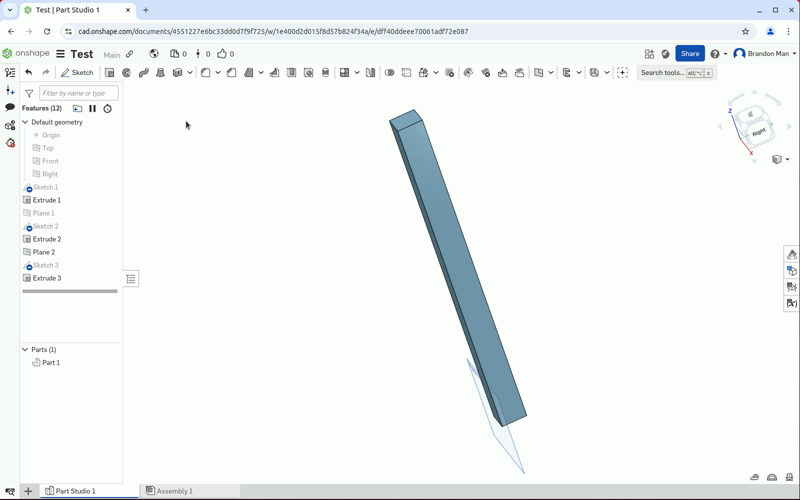
key(right, 2)
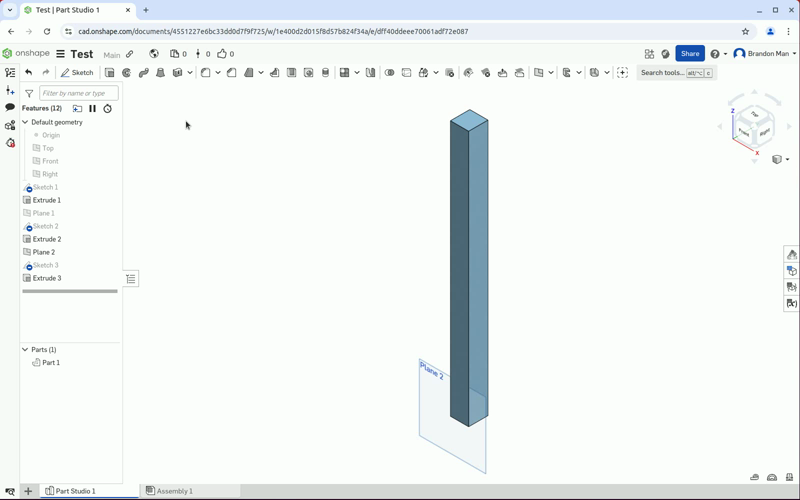
mouse_move(73, 189)
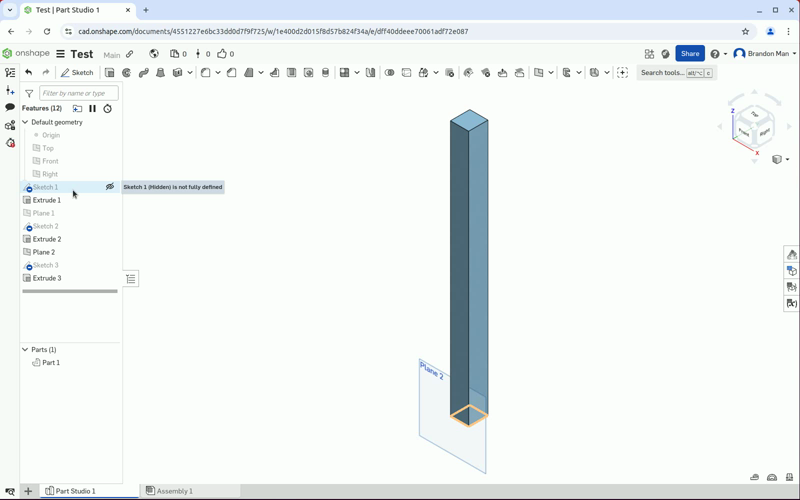
click(73, 189)